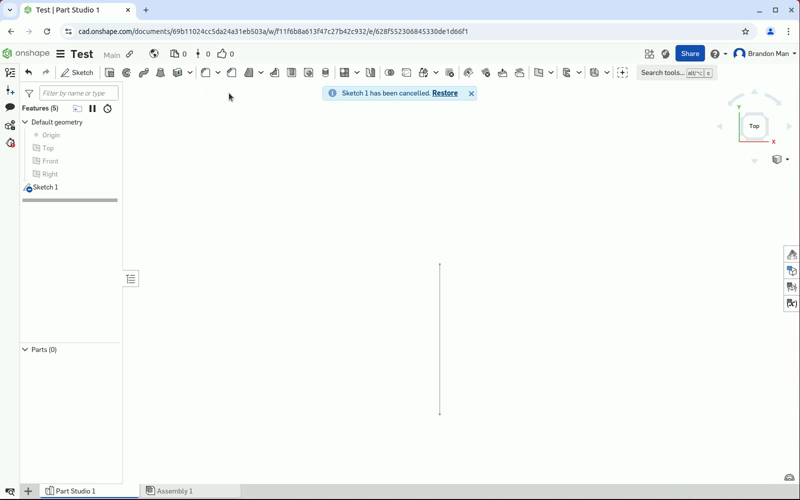
key(shift+h)
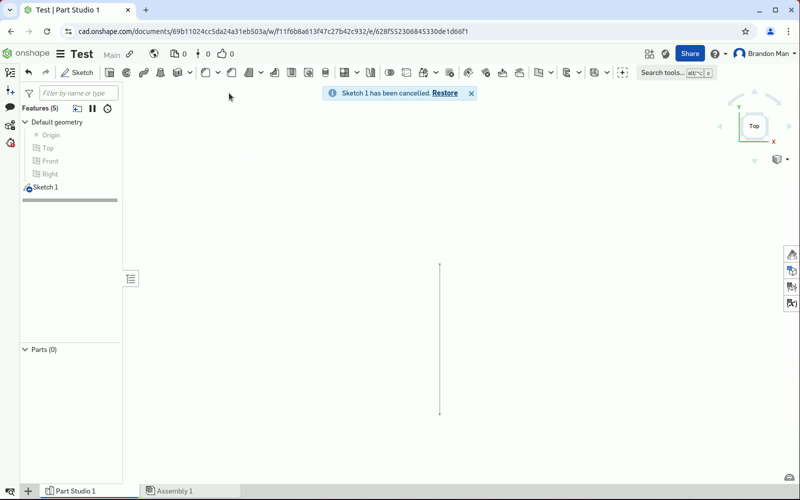
key(shift+s)
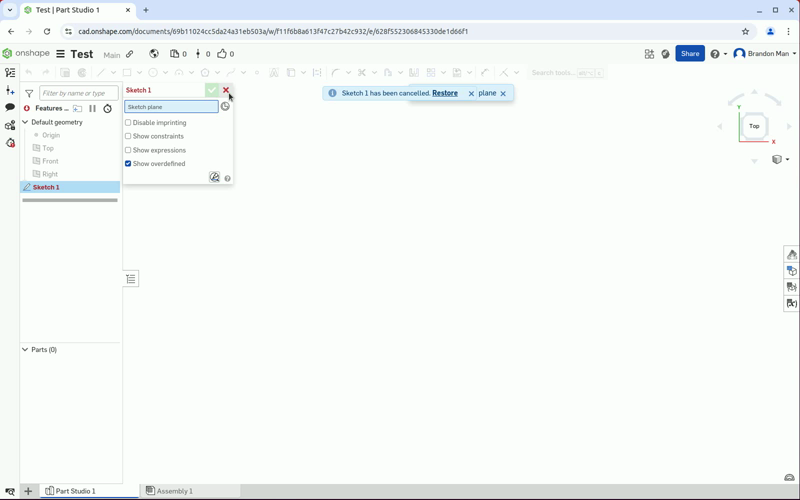
mouse_move(73, 150)
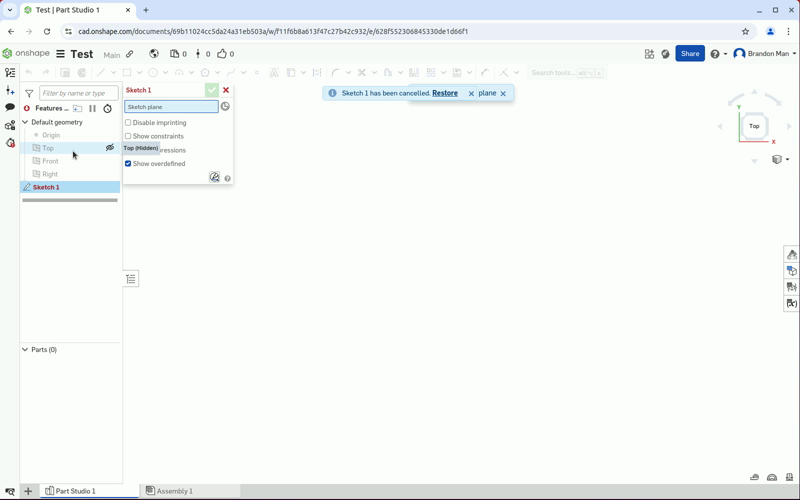
click(73, 150)
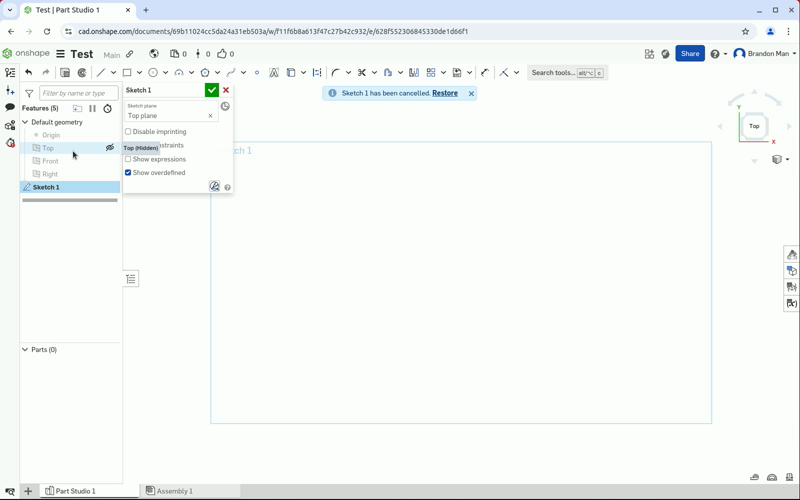
mouse_move(73, 352)
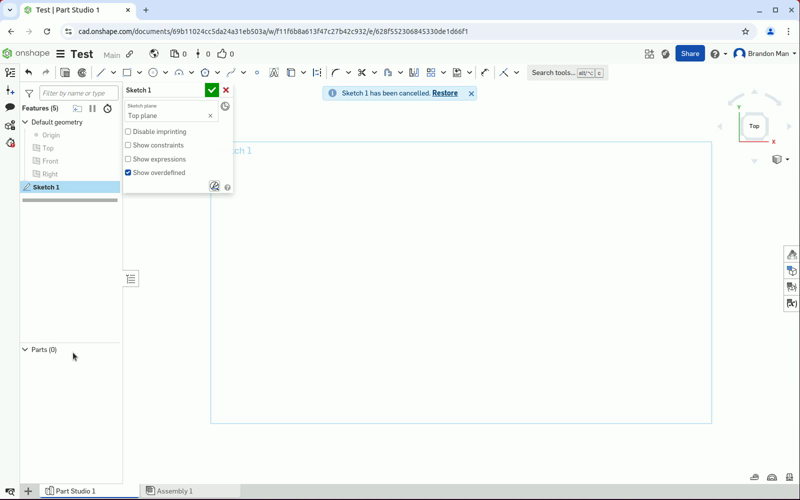
key(y)
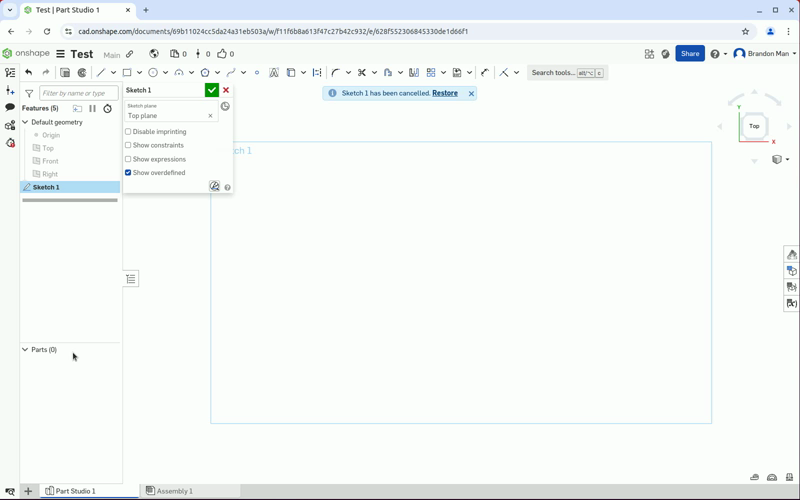
key(a)
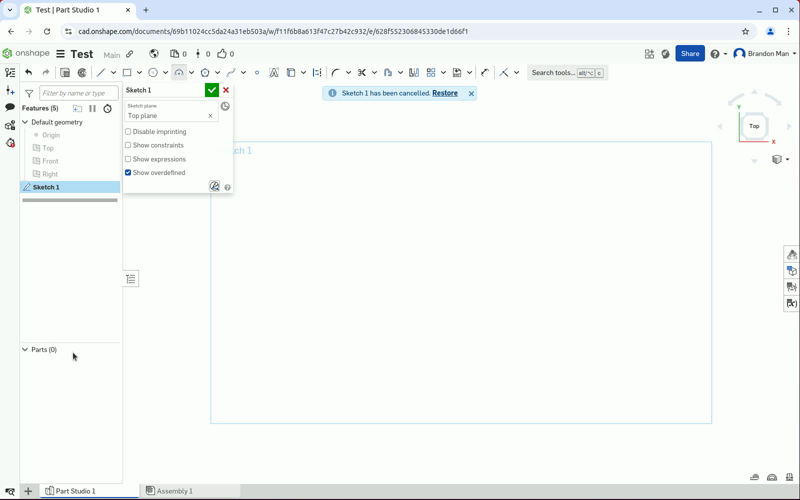
key_down(shift)
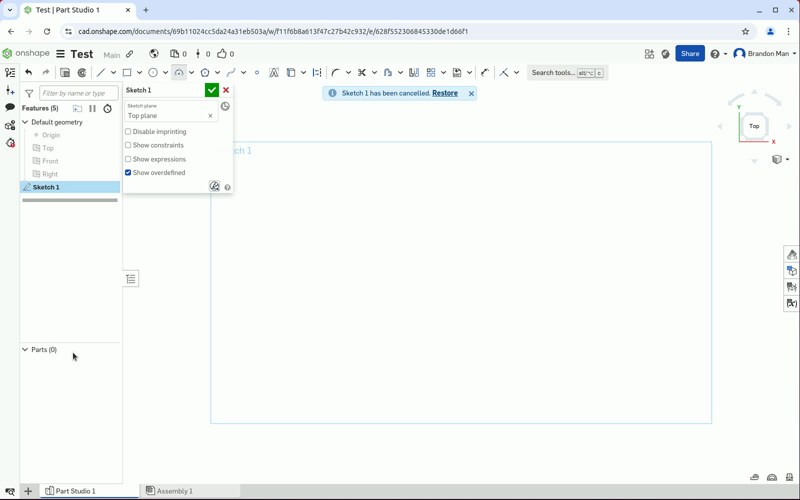
mouse_move(385, 307)
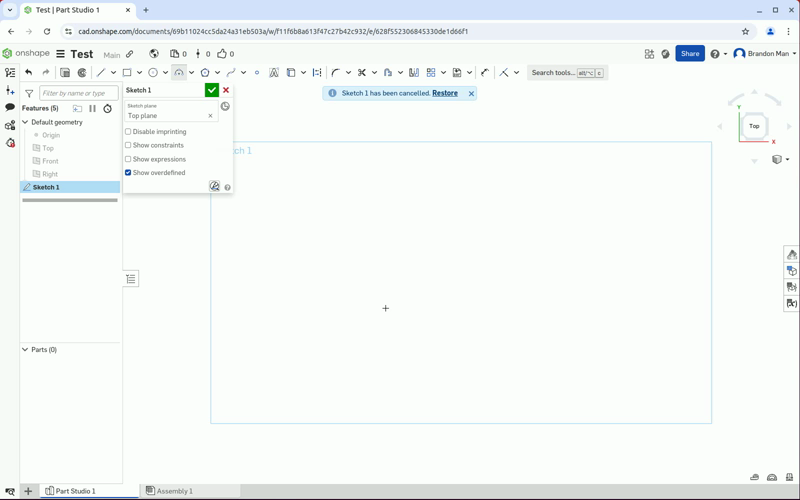
click(385, 307)
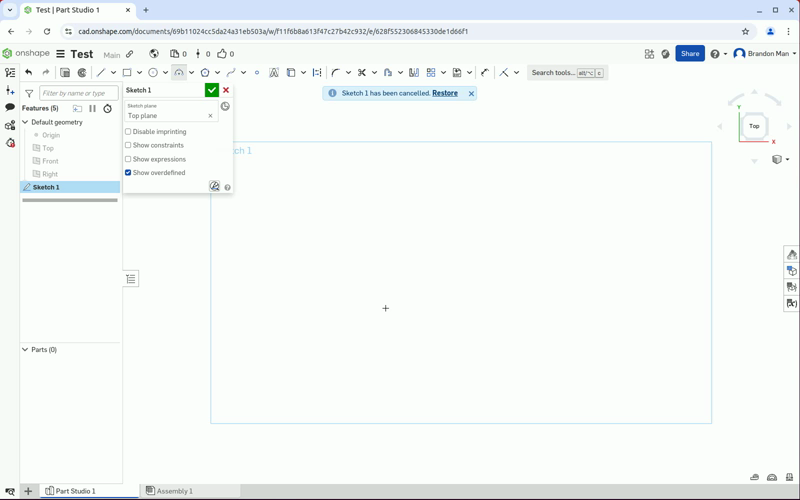
key_up(shift)
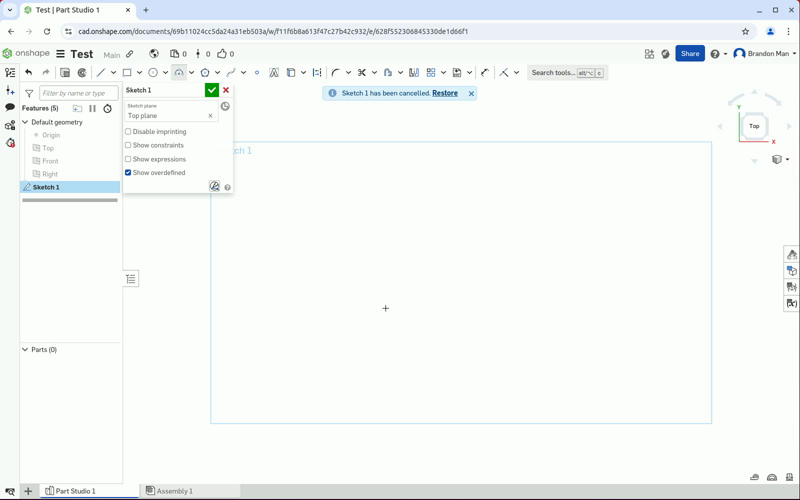
key_down(shift)
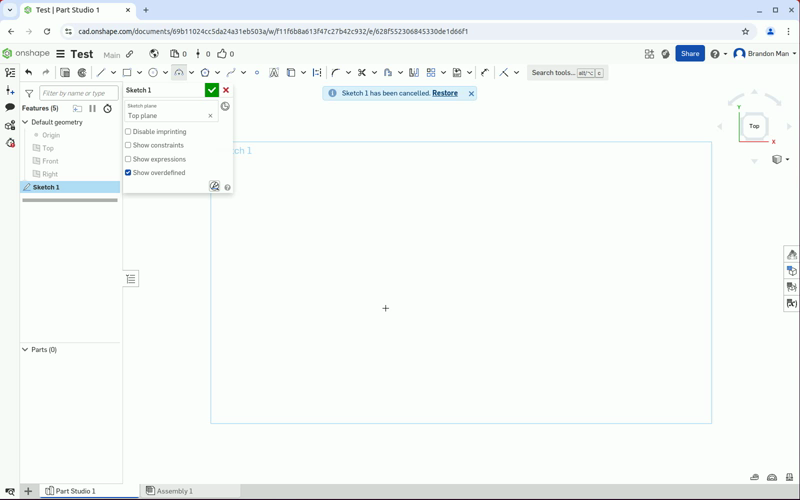
mouse_move(398, 320)
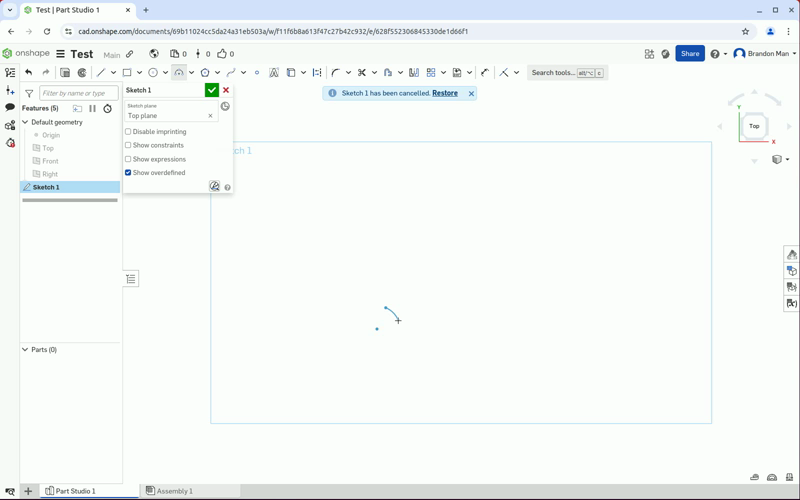
click(398, 320)
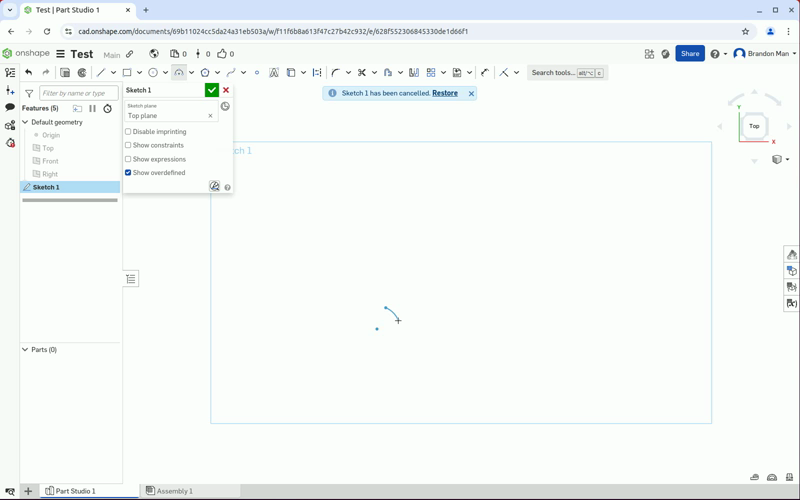
mouse_move(389, 316)
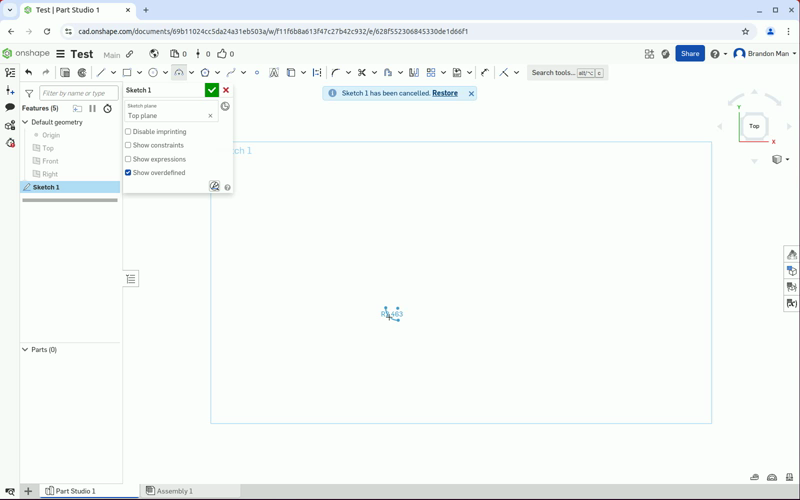
click(389, 316)
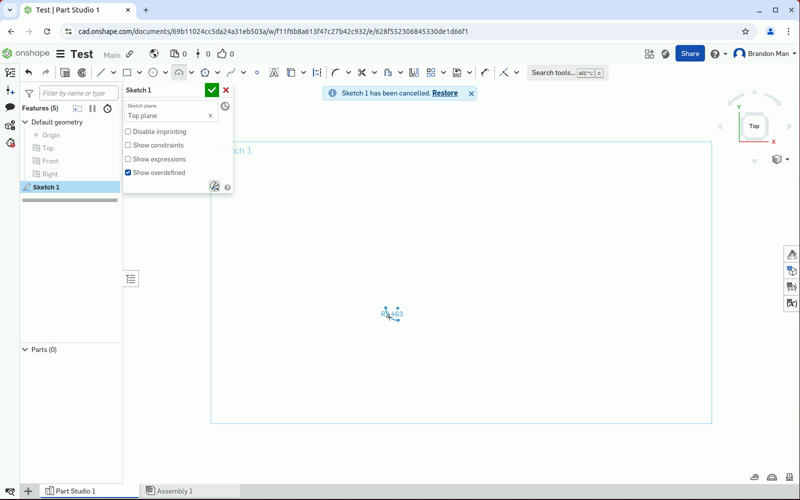
key_up(shift)
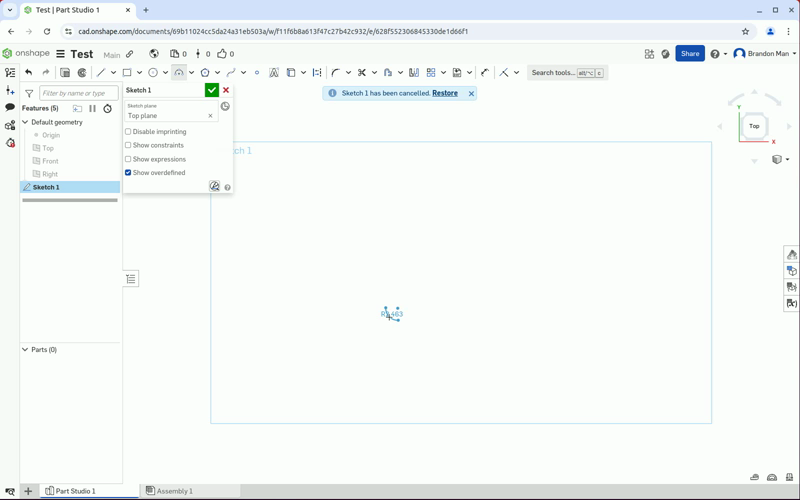
key(esc)
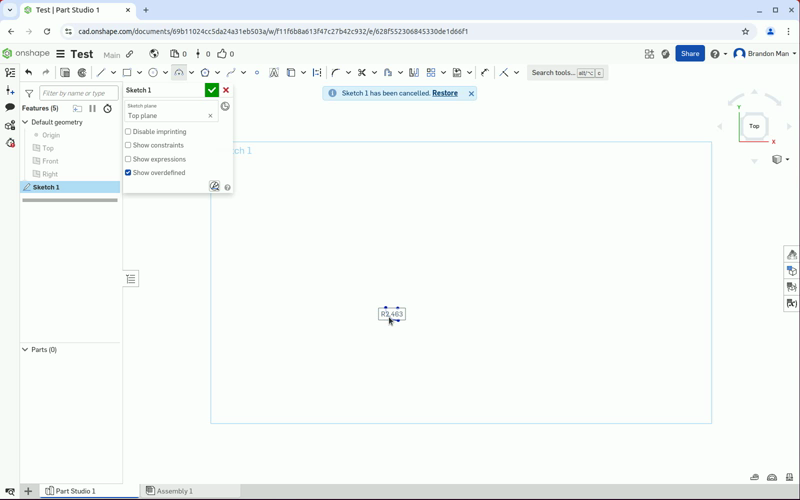
key(l)
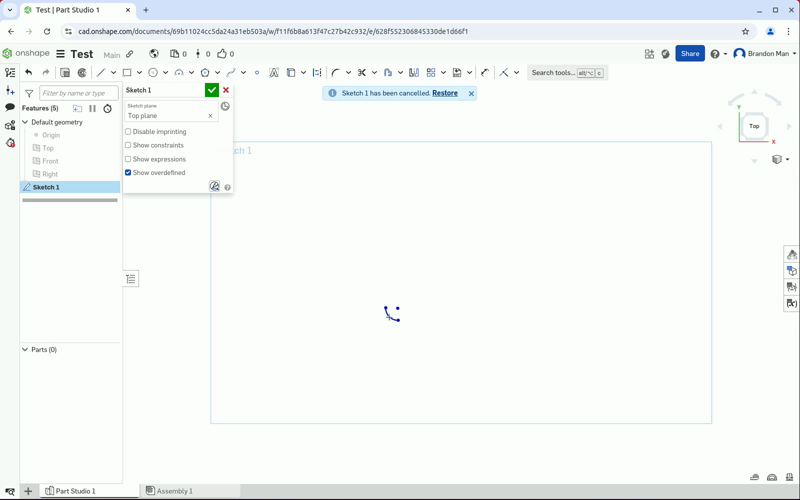
mouse_move(398, 320)
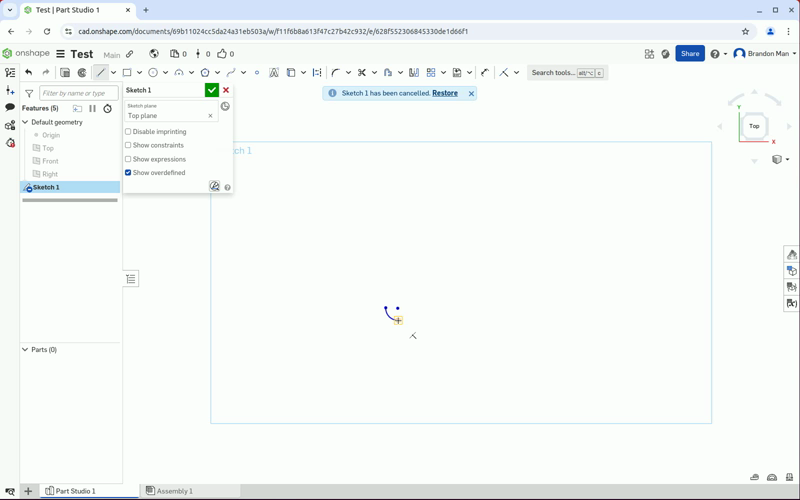
click(398, 320)
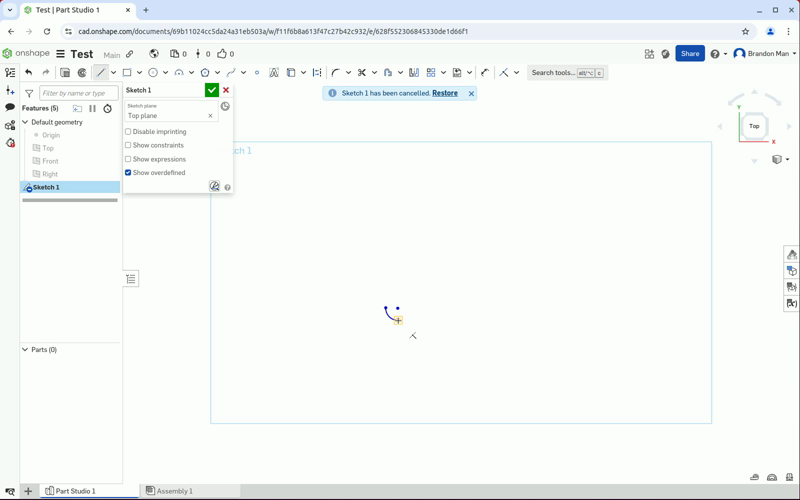
key_down(shift)
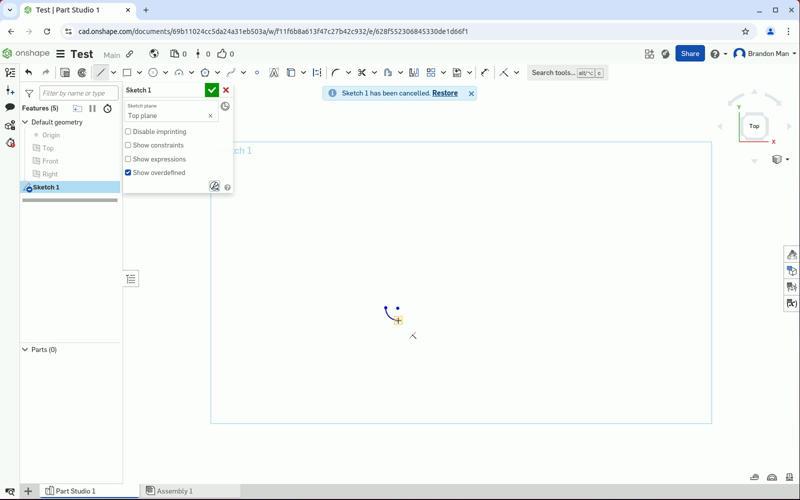
mouse_move(522, 320)
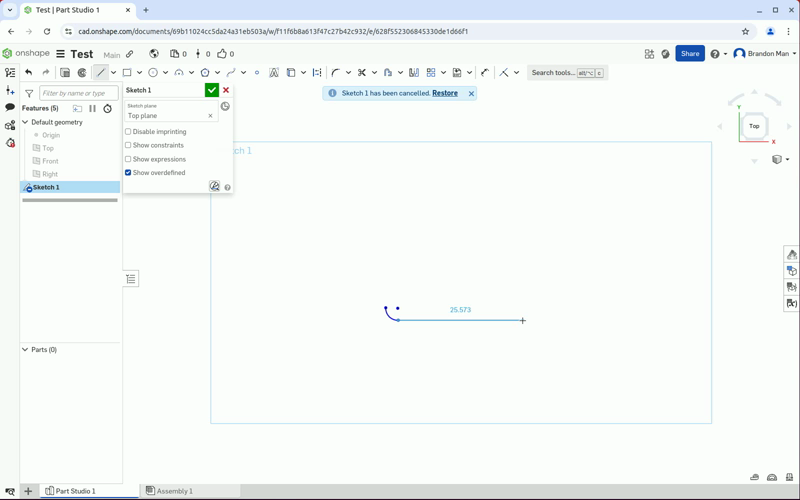
click(522, 320)
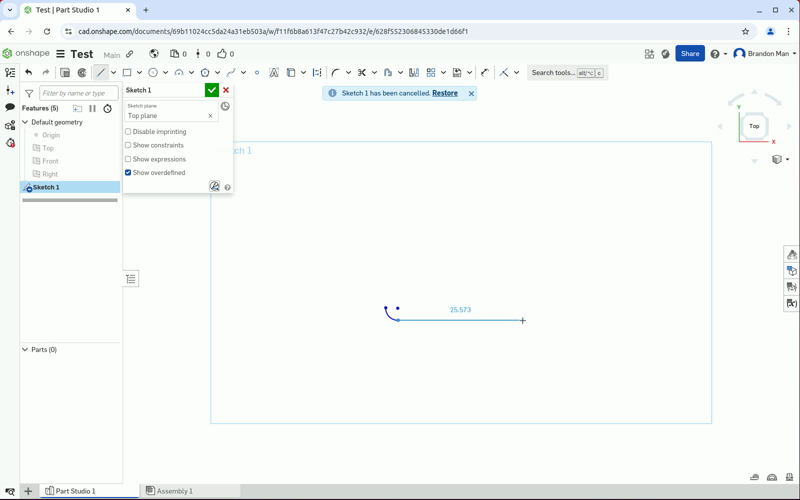
key_up(shift)
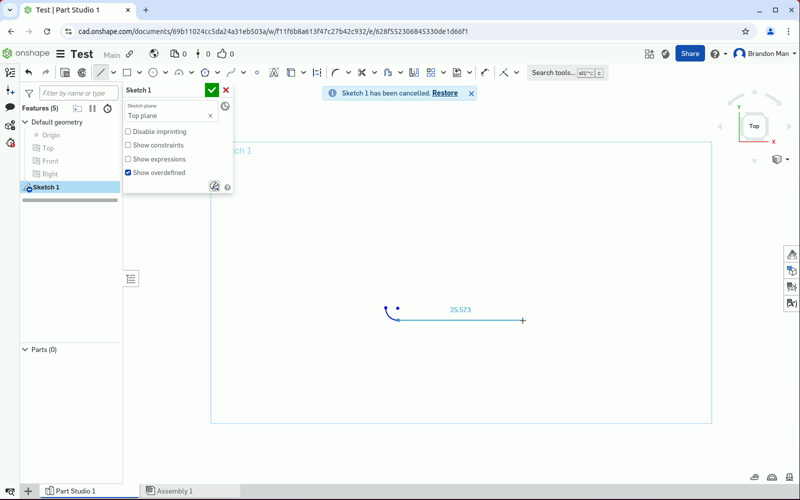
key(esc)
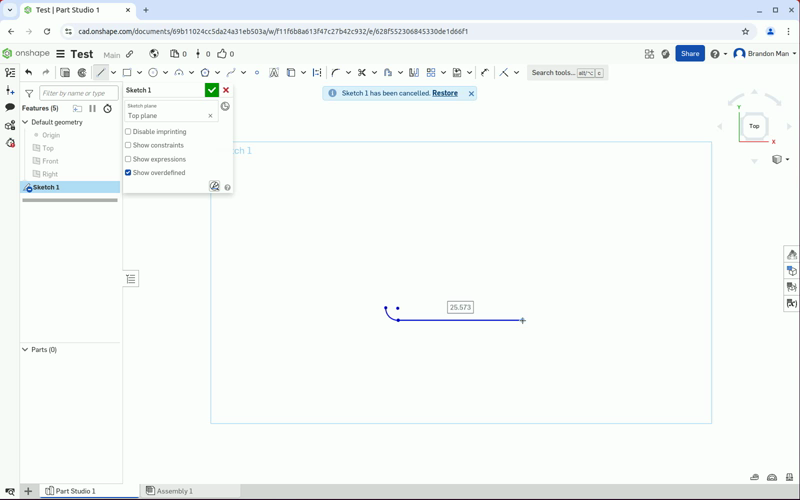
key(a)
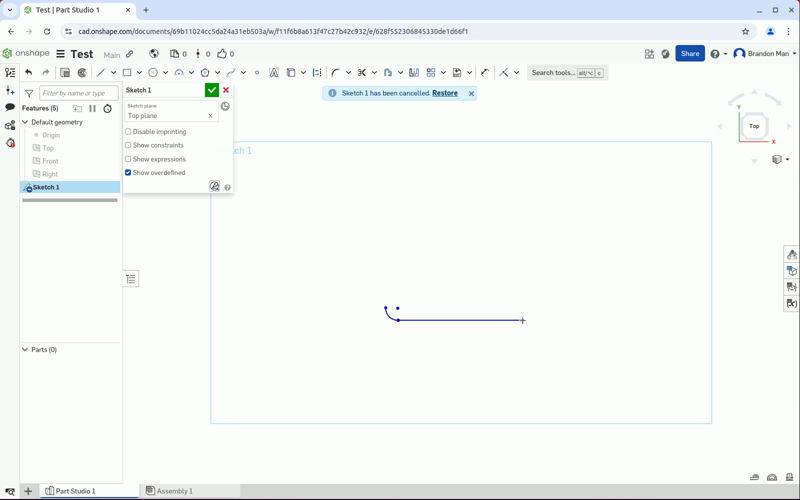
mouse_move(522, 320)
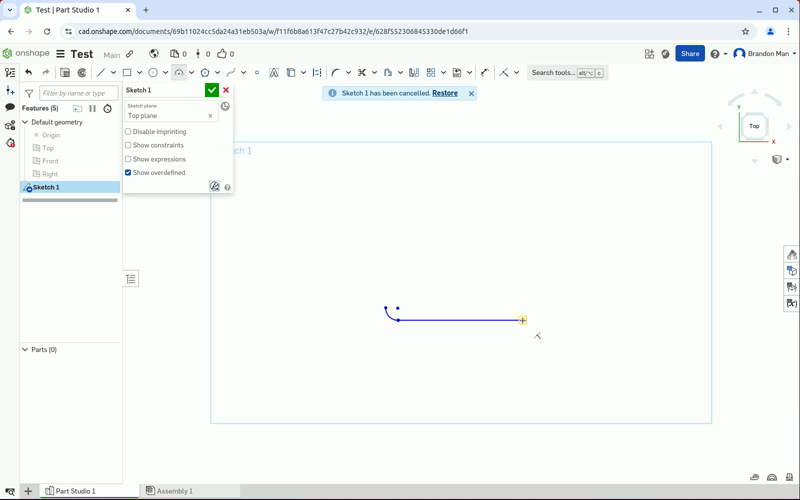
click(522, 320)
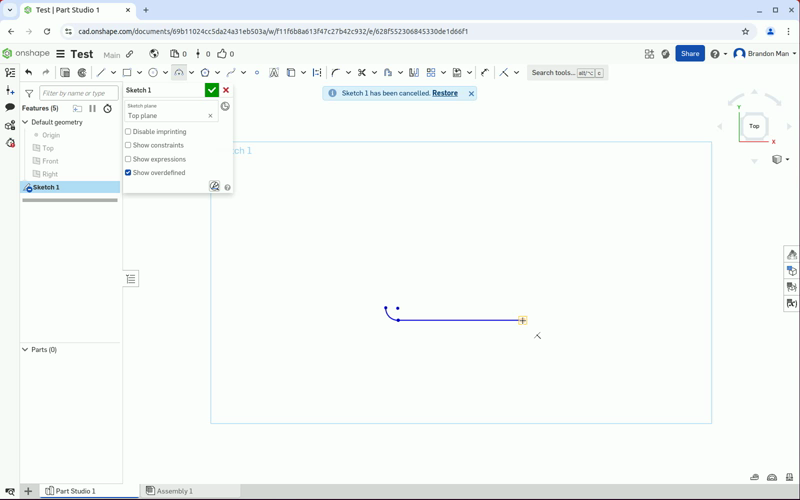
key_down(shift)
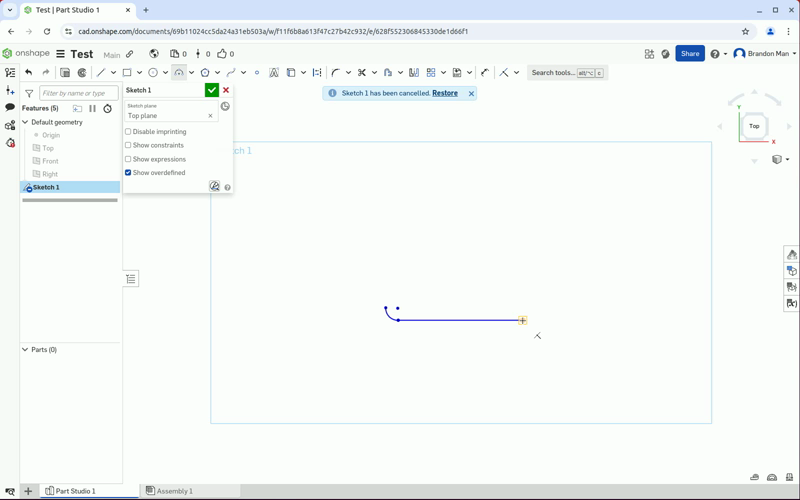
mouse_move(535, 307)
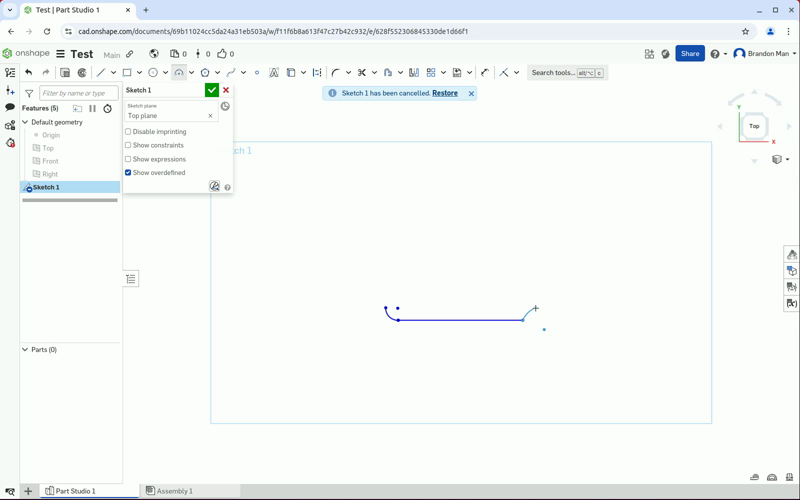
click(535, 307)
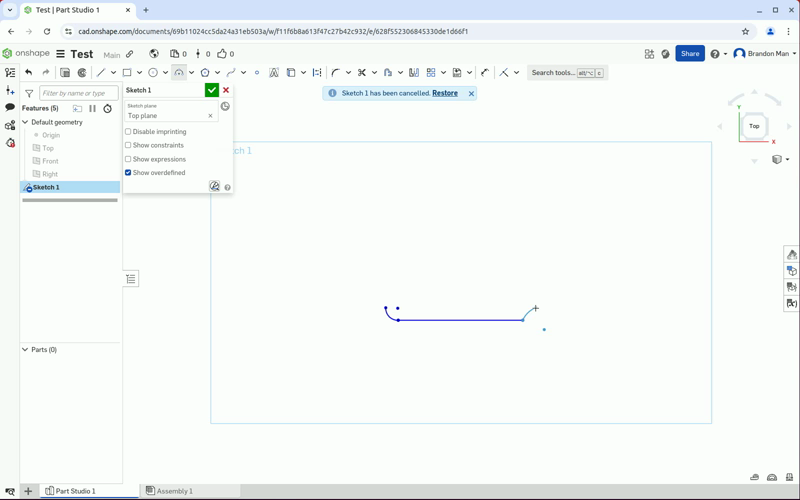
mouse_move(531, 316)
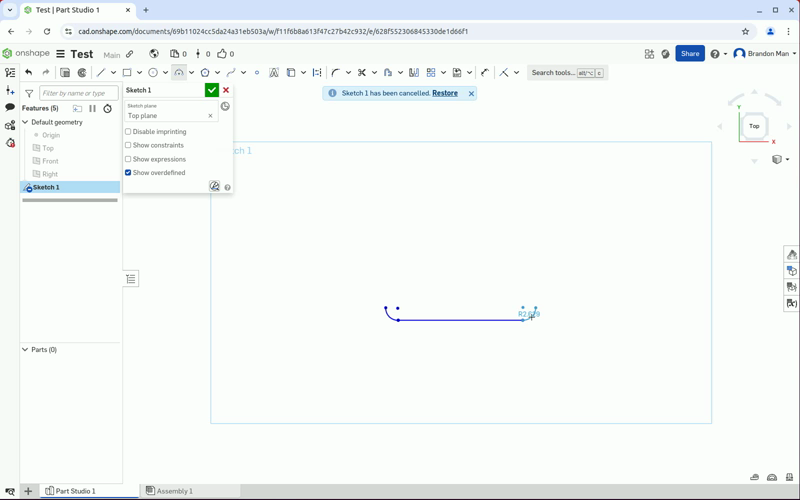
click(531, 316)
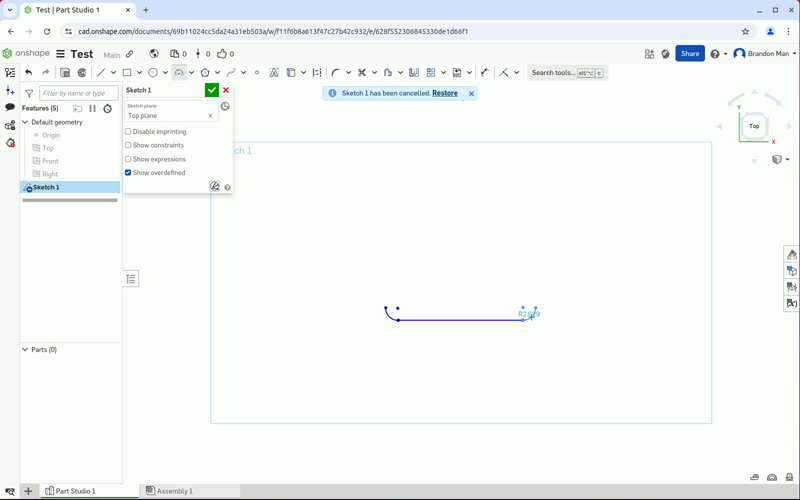
key_up(shift)
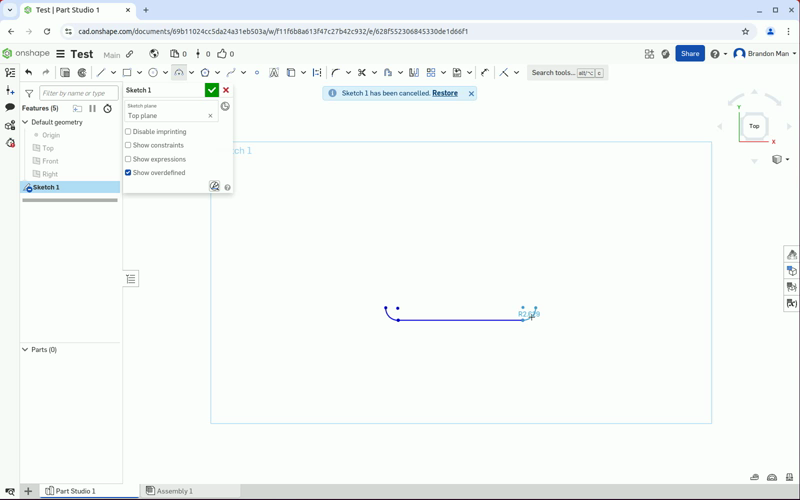
key(esc)
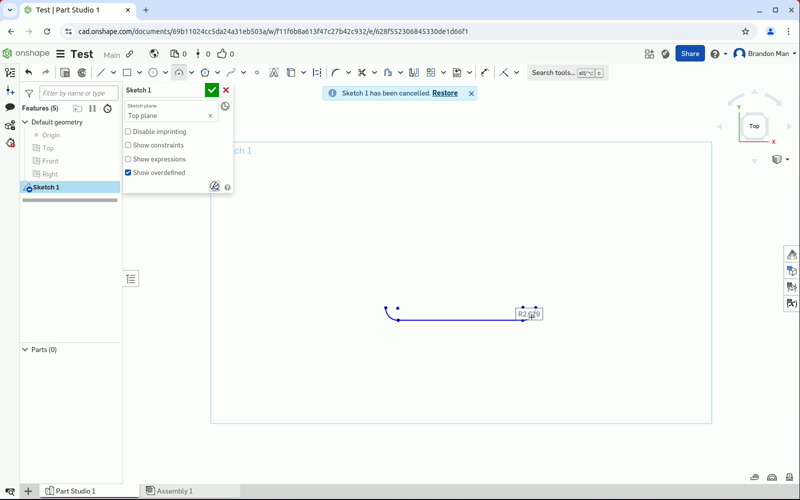
key(l)
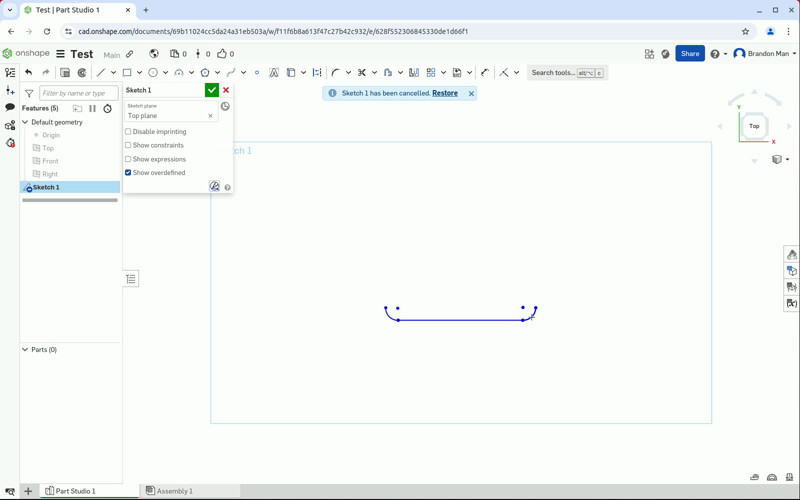
mouse_move(535, 307)
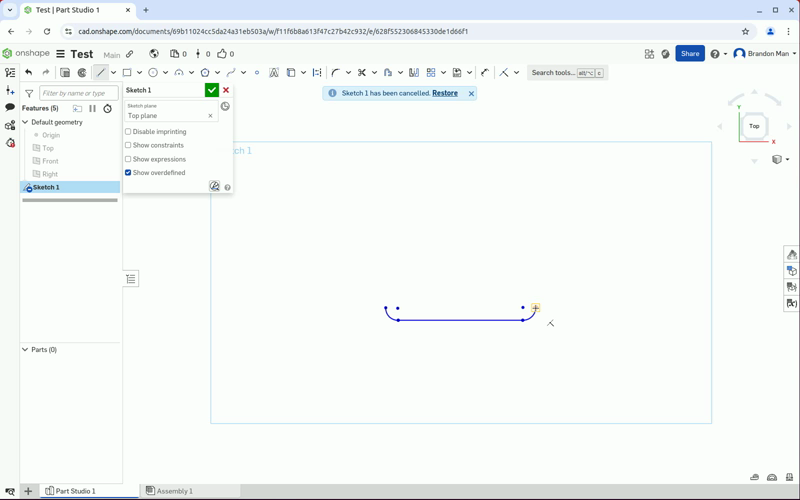
click(535, 307)
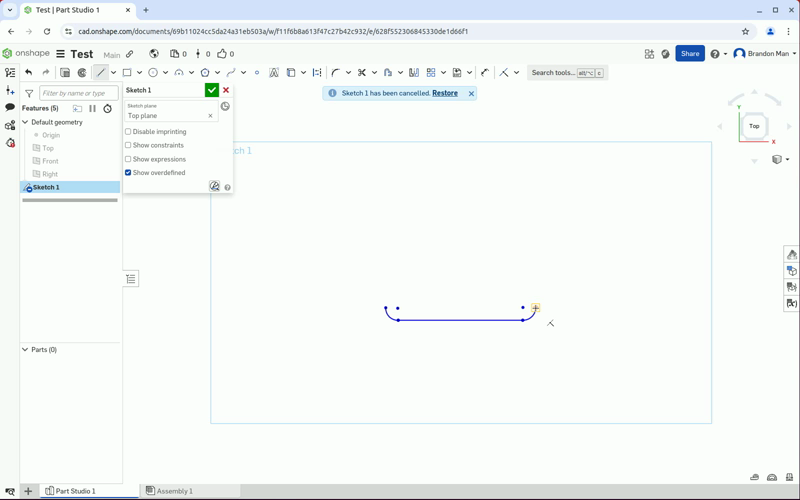
key_down(shift)
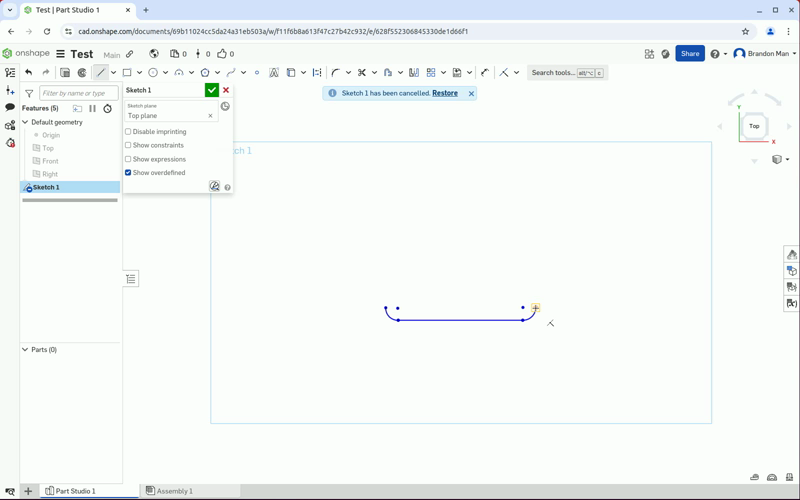
mouse_move(565, 307)
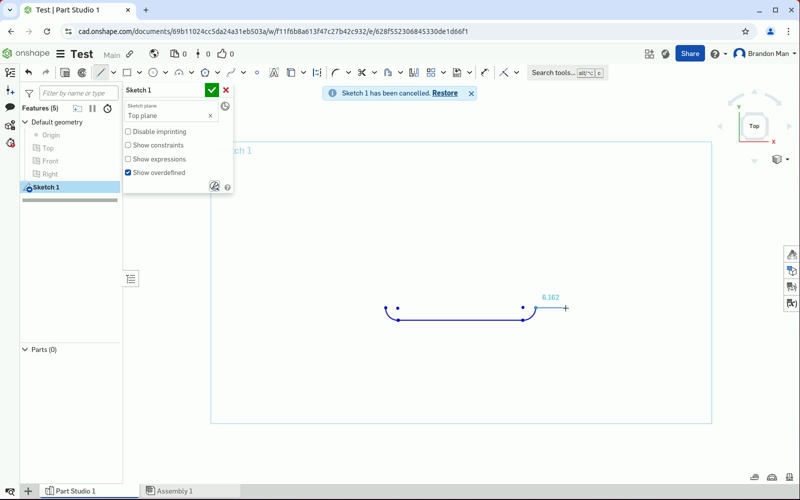
mouse_move(535, 293)
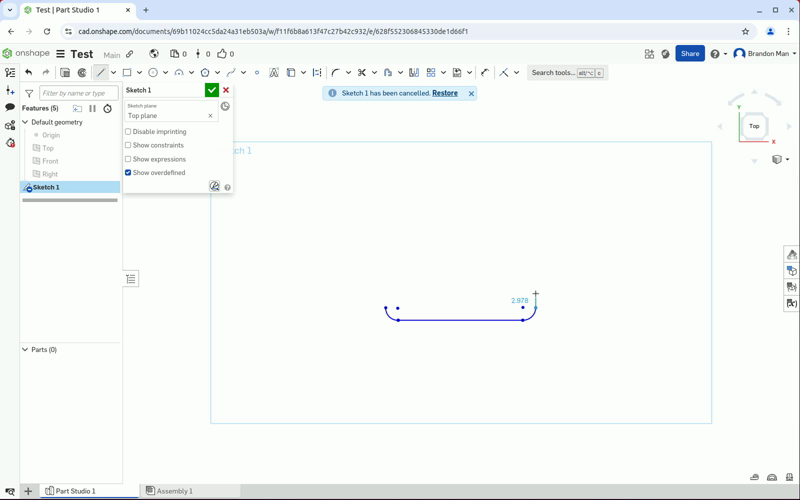
click(535, 293)
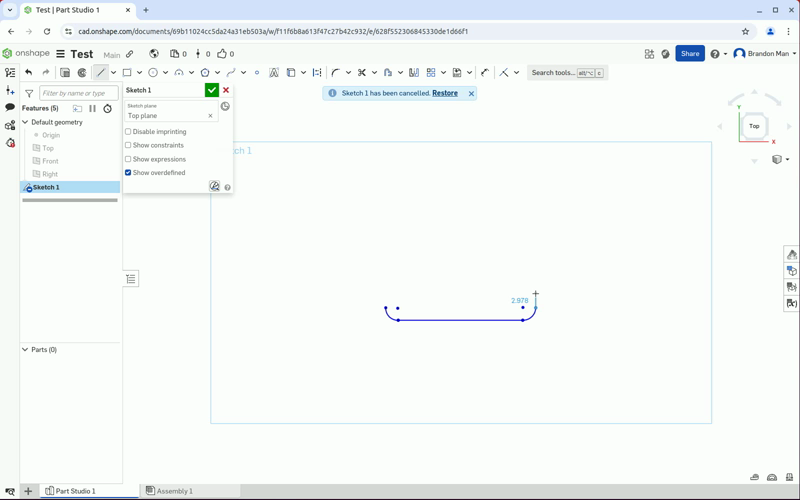
key_up(shift)
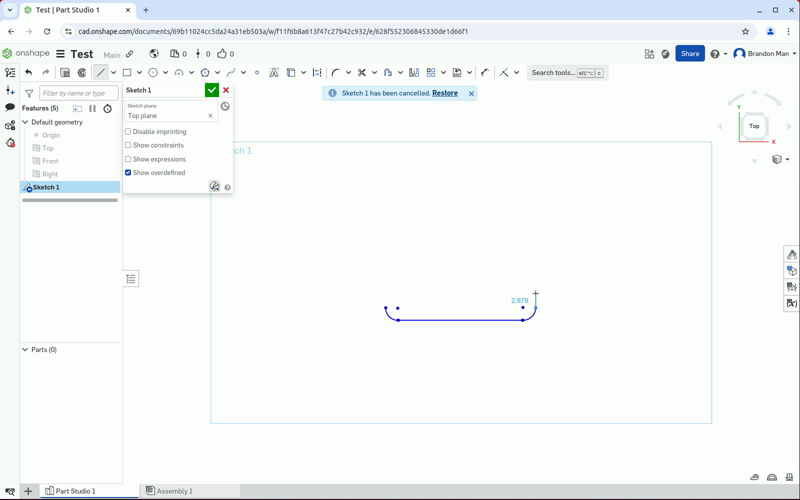
key_down(shift)
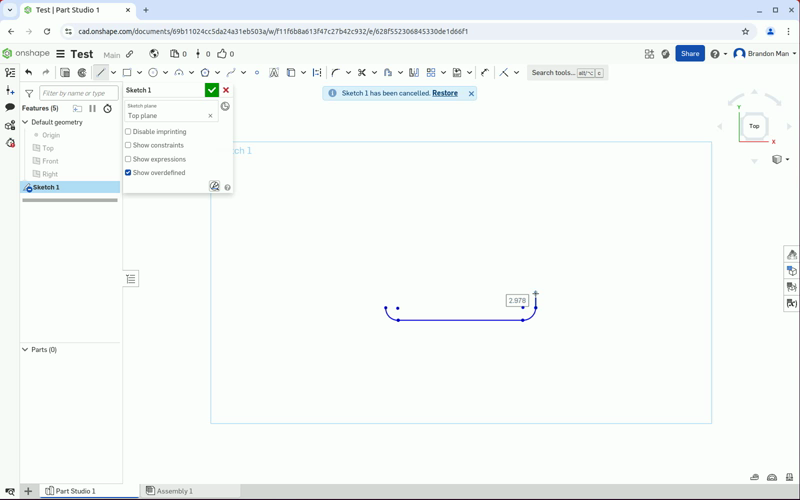
mouse_move(423, 293)
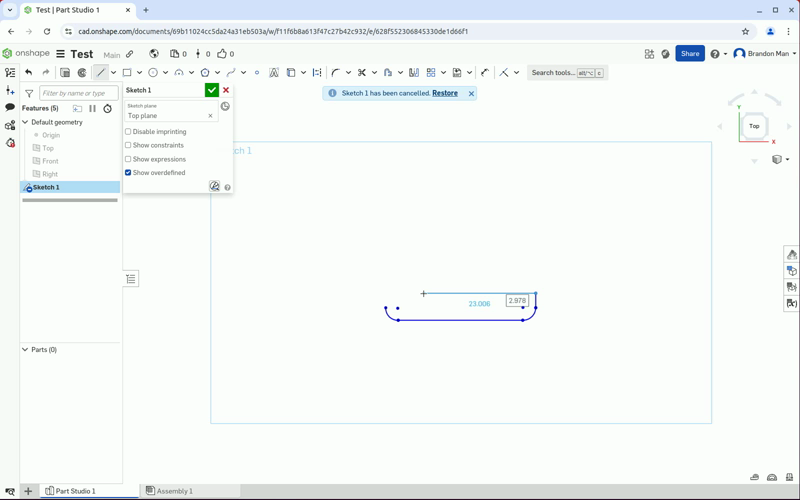
click(423, 293)
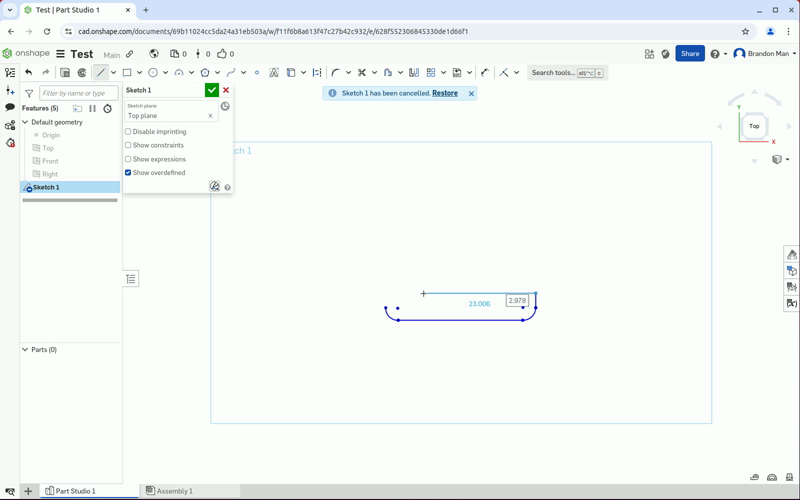
key_up(shift)
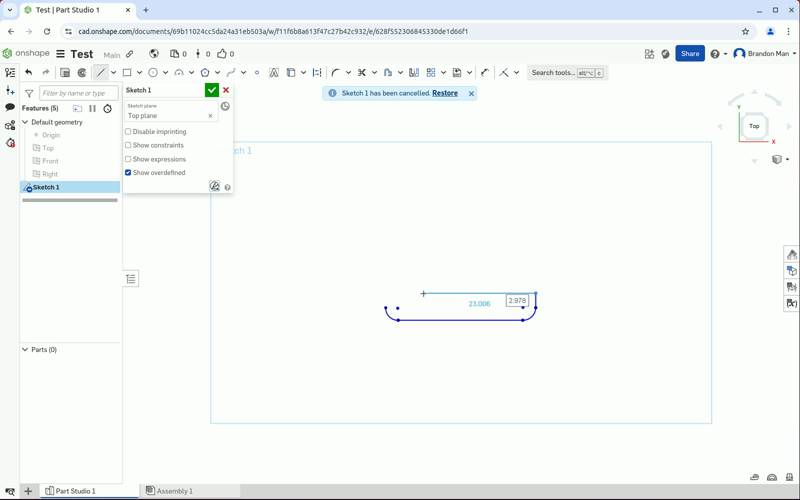
key(esc)
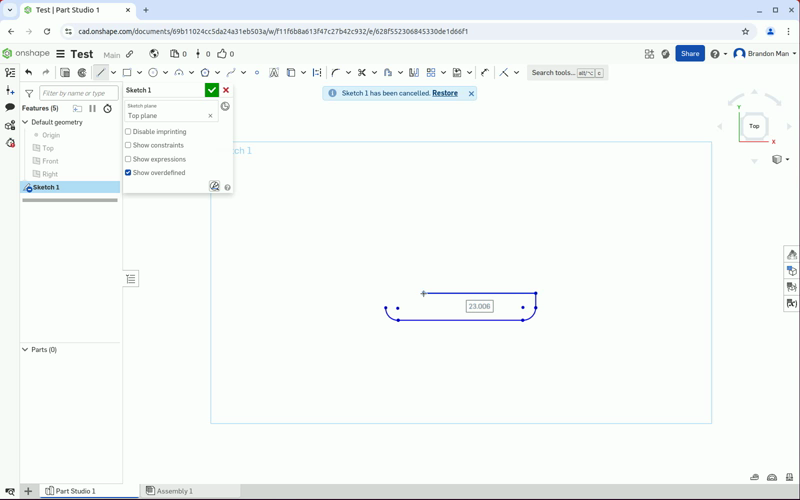
key(a)
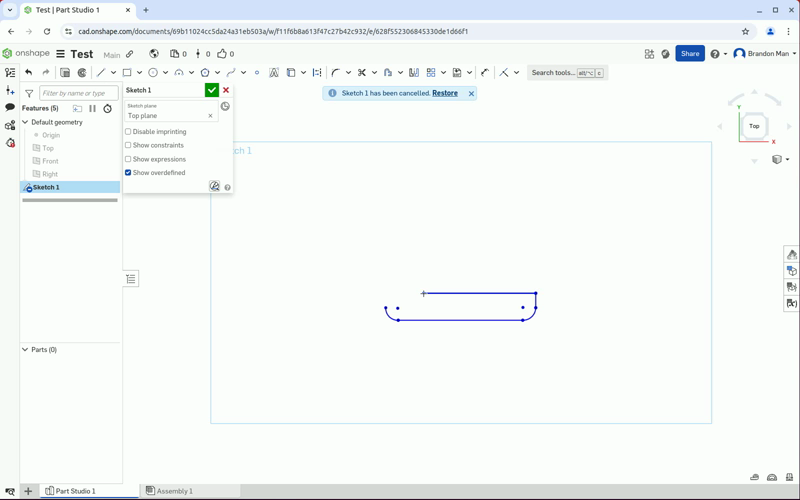
mouse_move(423, 293)
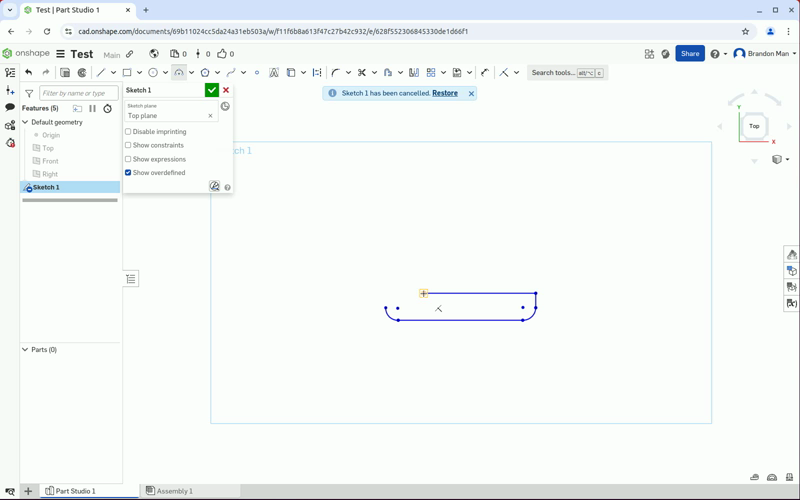
click(423, 293)
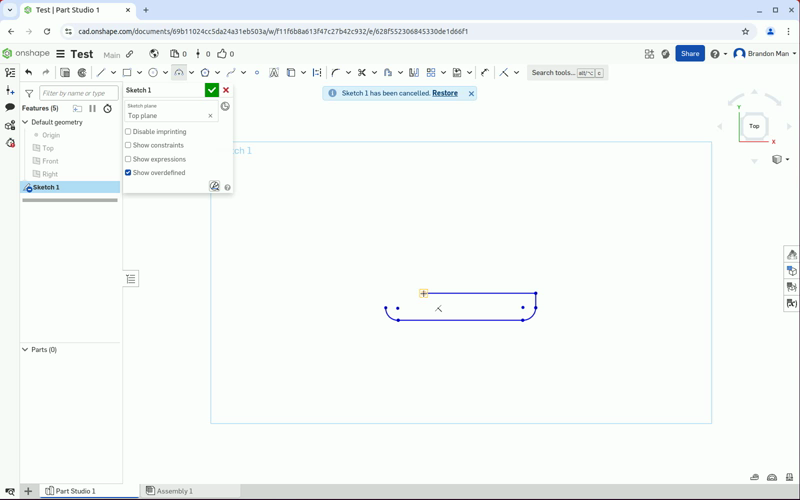
key_down(shift)
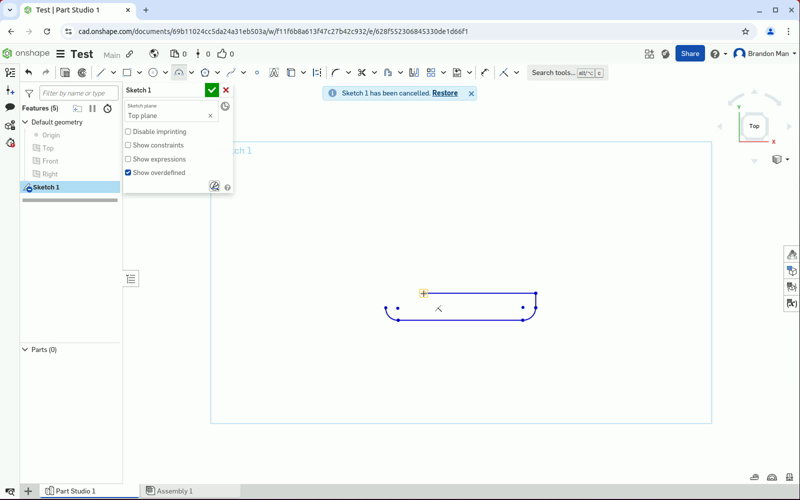
mouse_move(423, 271)
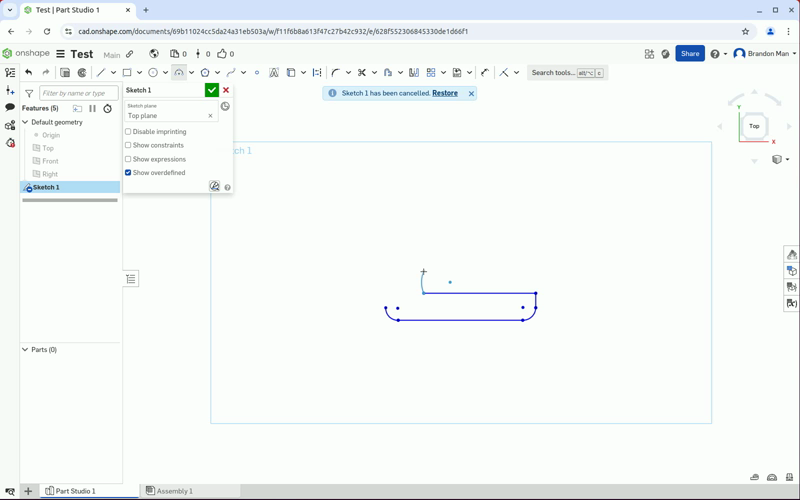
click(423, 271)
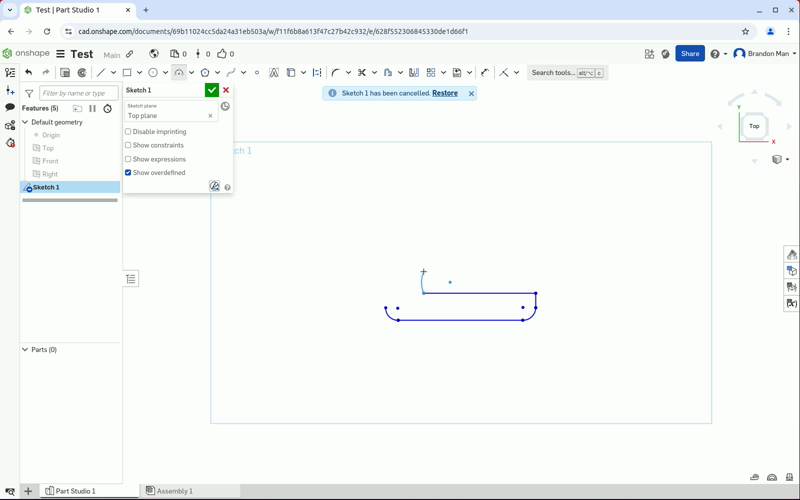
mouse_move(403, 282)
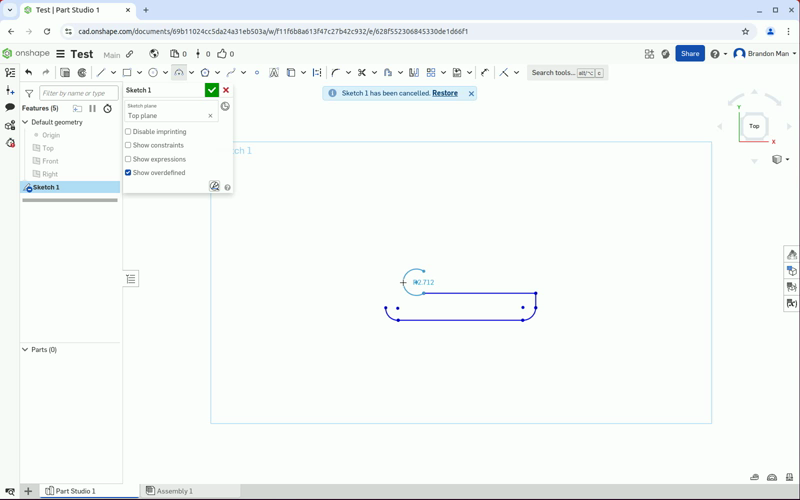
click(403, 282)
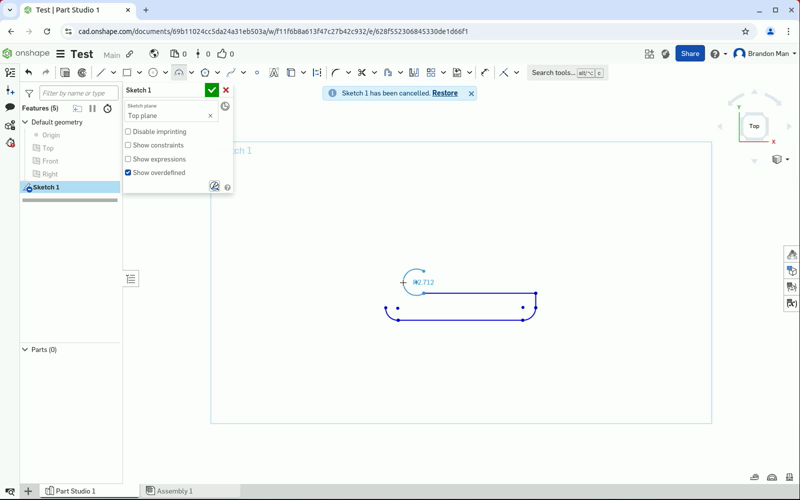
key_up(shift)
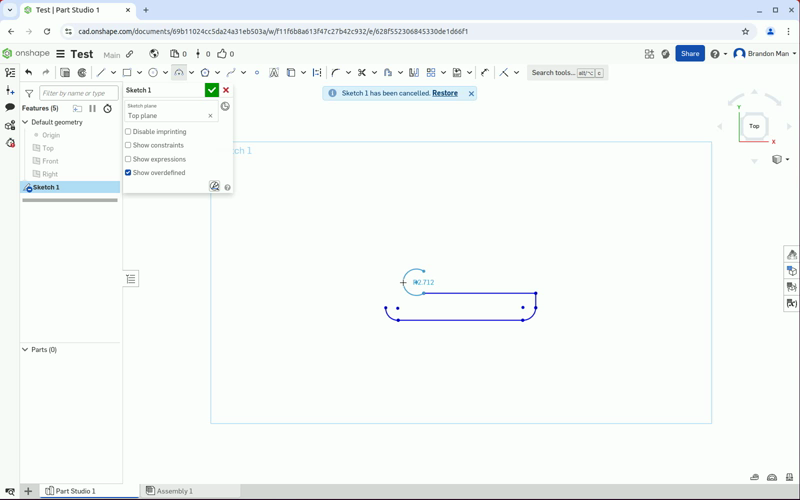
key(esc)
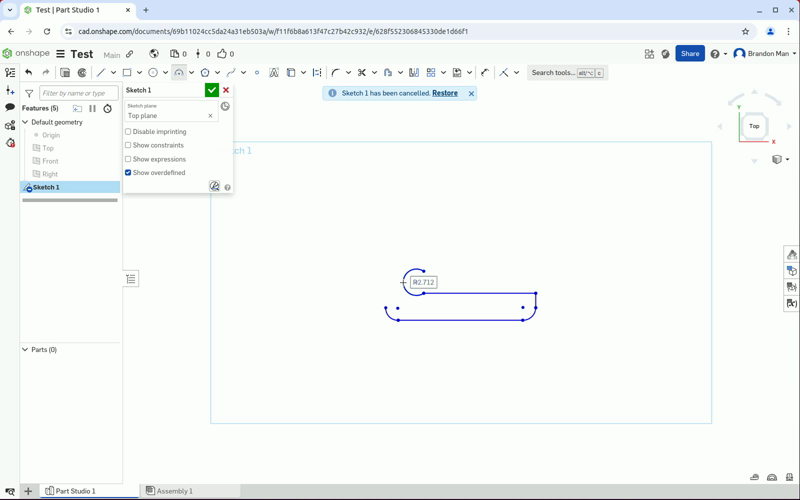
key(l)
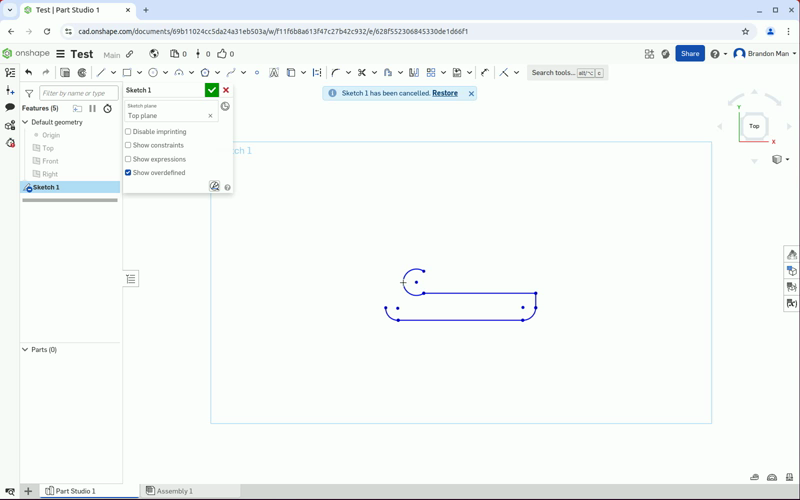
mouse_move(423, 271)
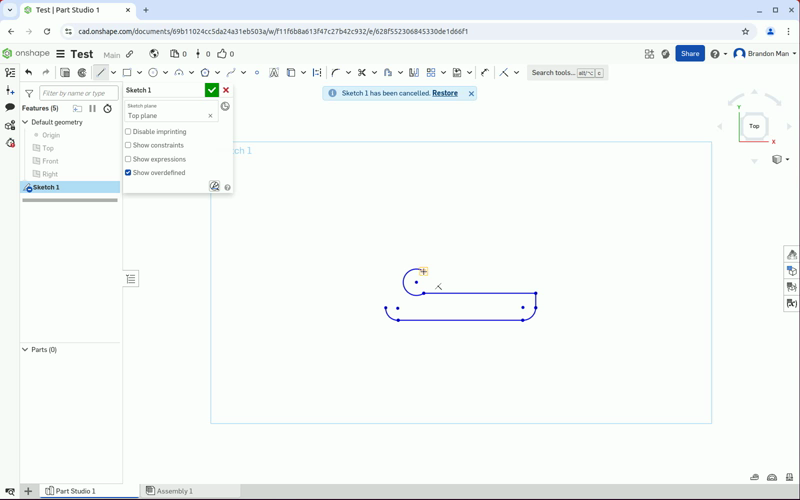
click(423, 271)
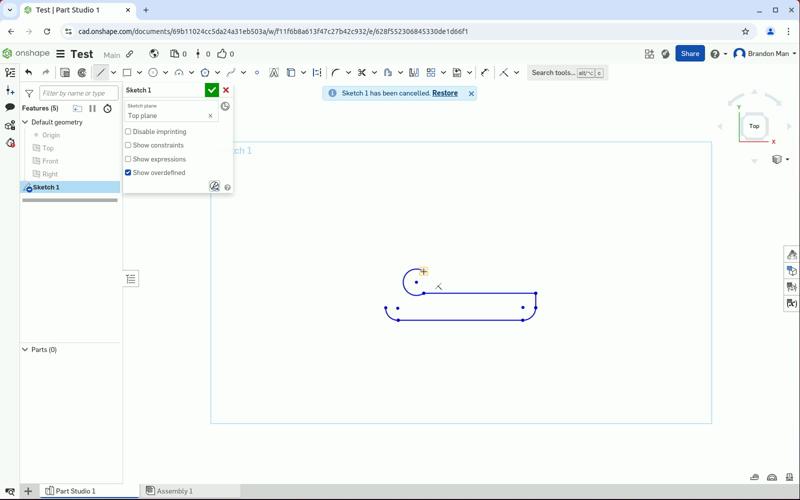
key_down(shift)
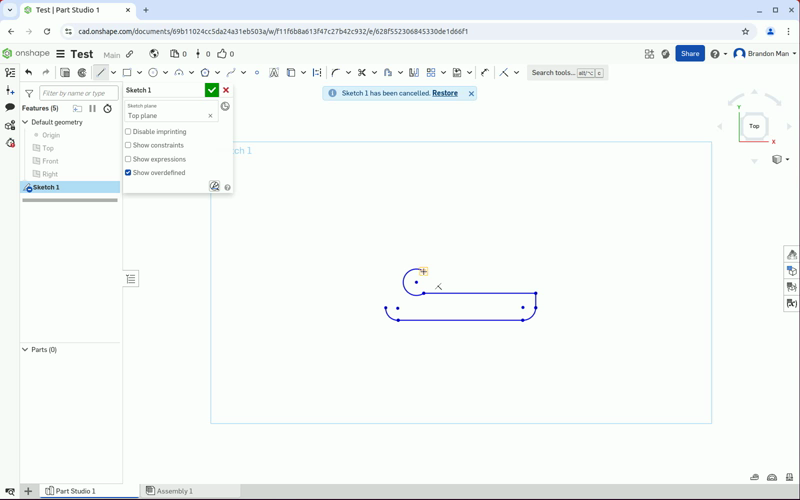
mouse_move(535, 271)
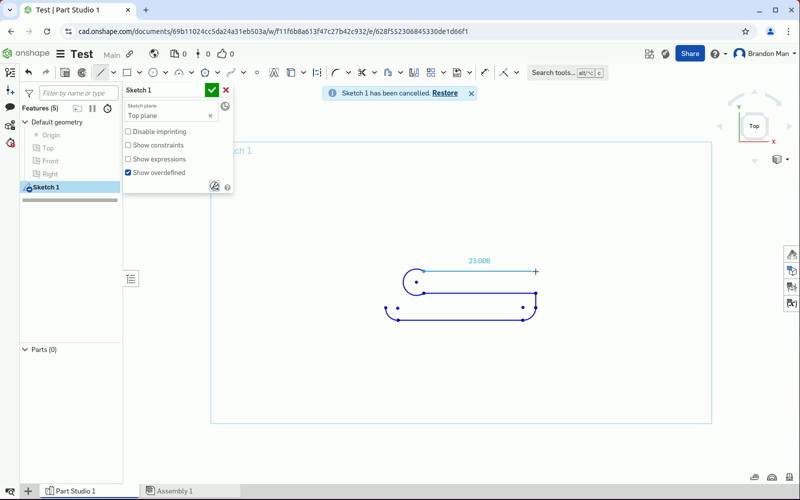
click(535, 271)
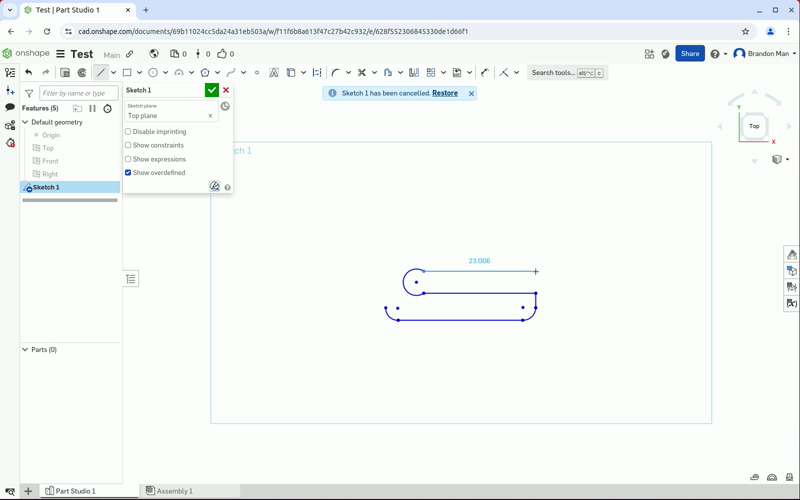
key_up(shift)
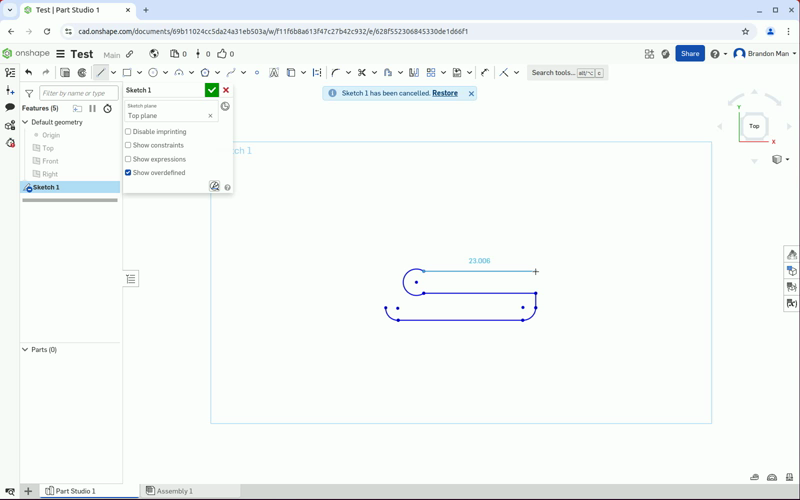
key_down(shift)
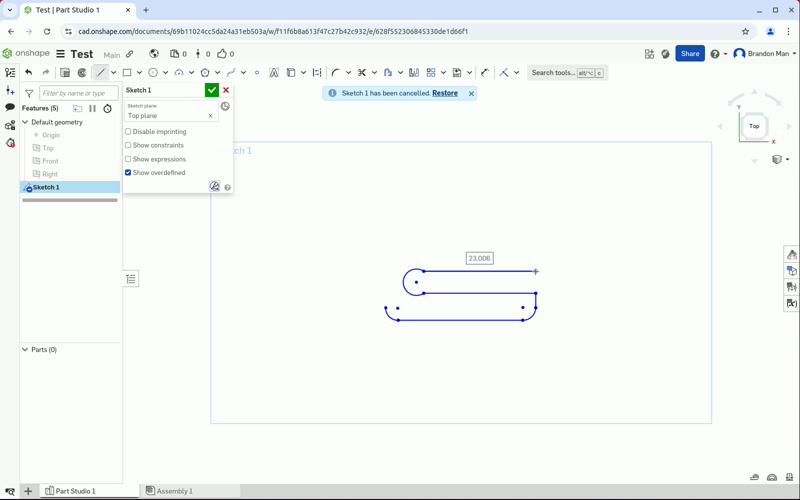
mouse_move(565, 271)
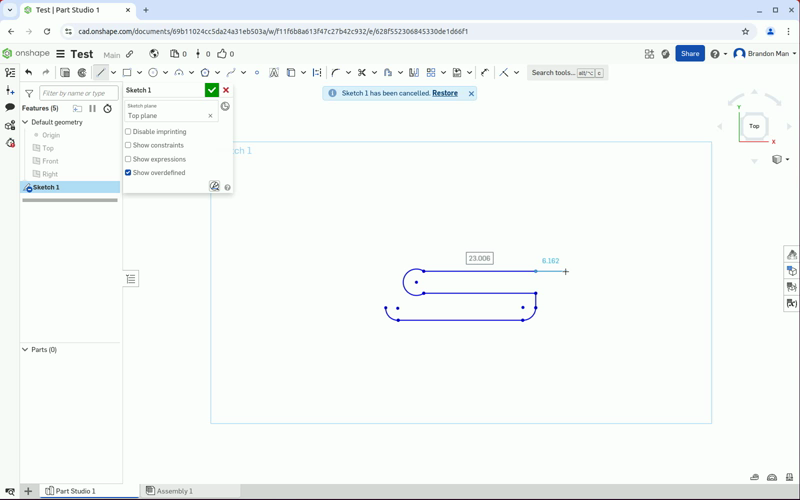
mouse_move(535, 257)
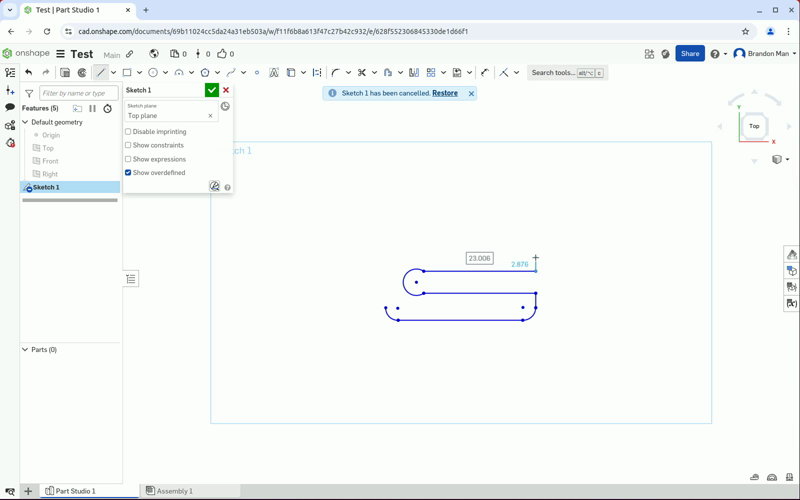
click(535, 257)
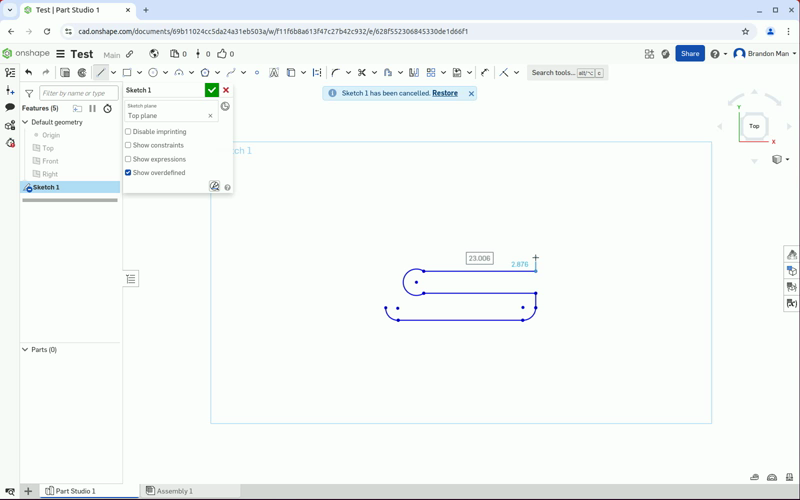
key_up(shift)
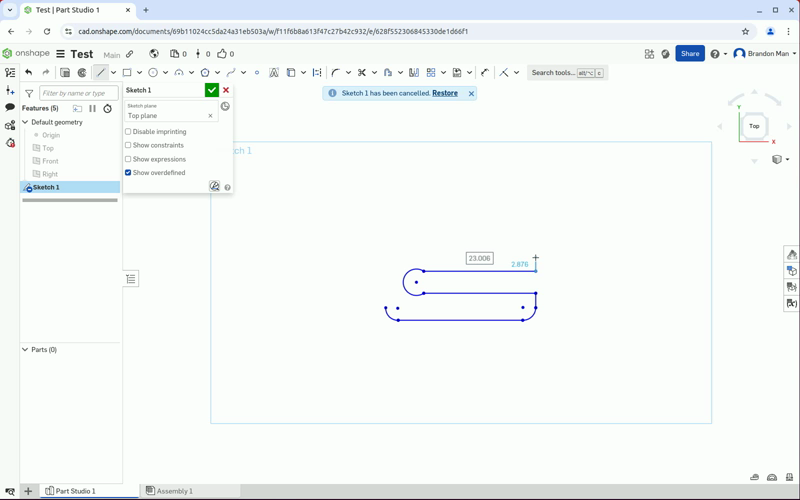
key(esc)
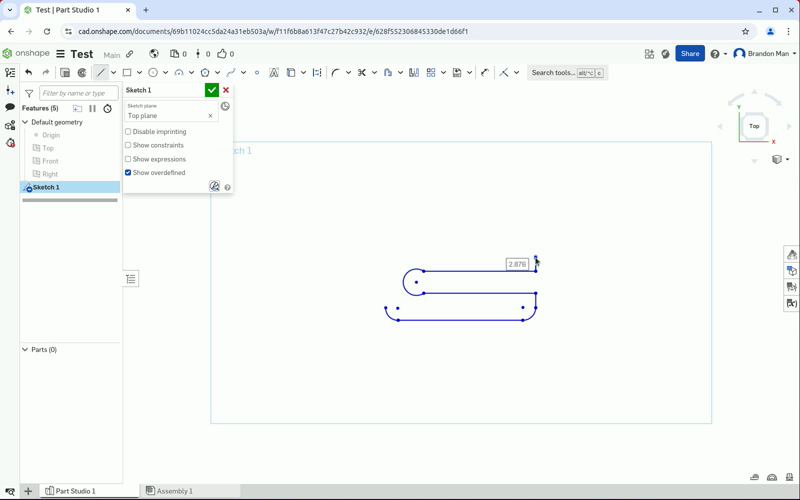
key(a)
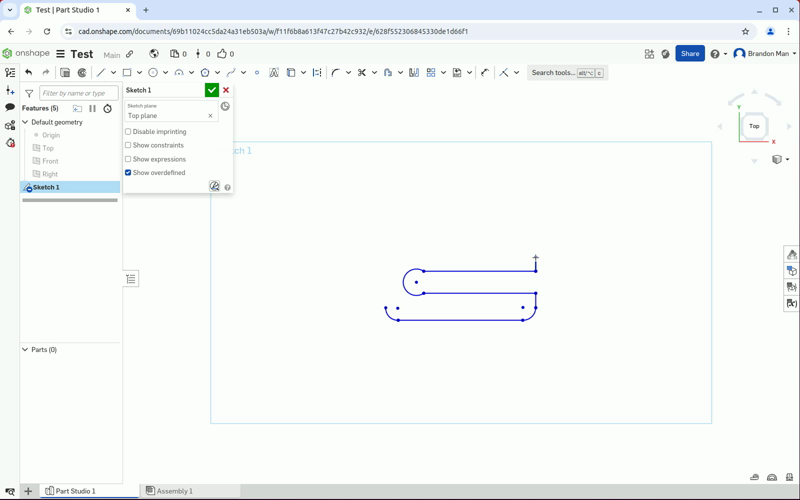
mouse_move(535, 257)
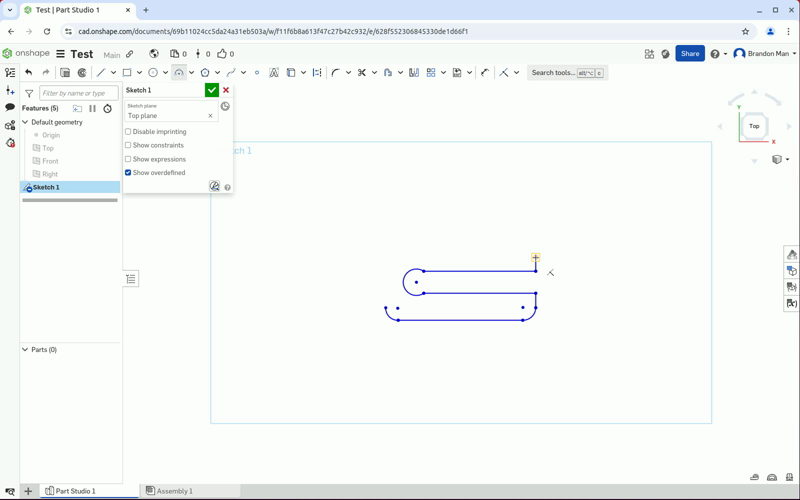
click(535, 257)
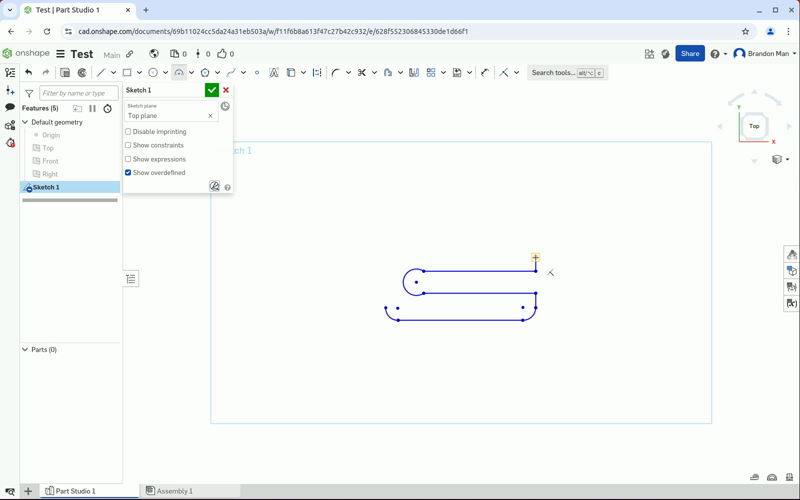
key_down(shift)
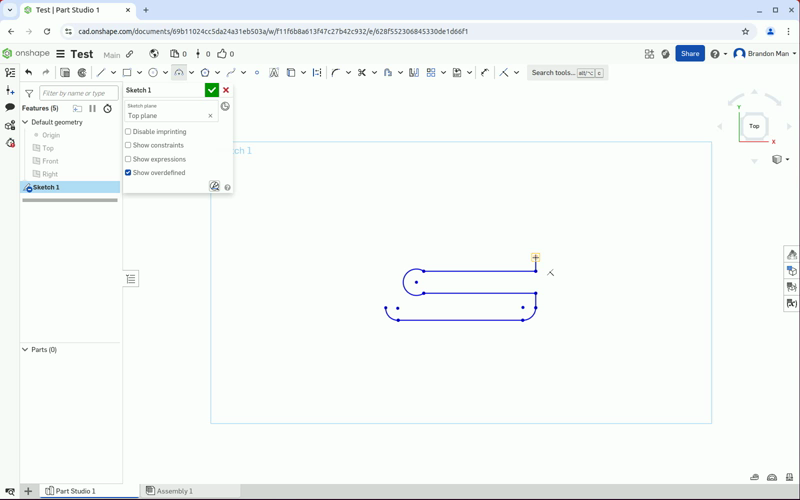
mouse_move(522, 244)
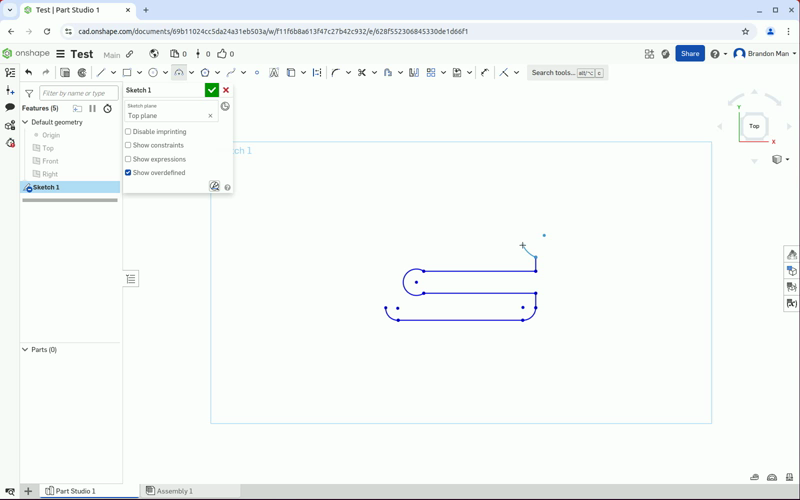
click(522, 244)
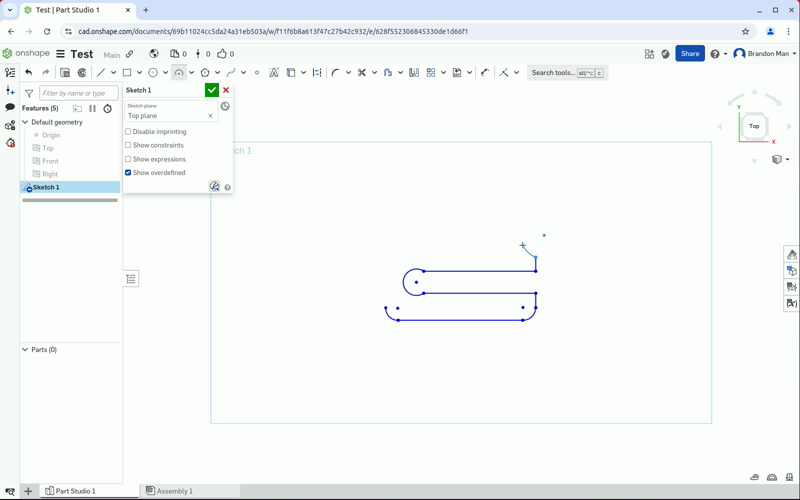
mouse_move(531, 248)
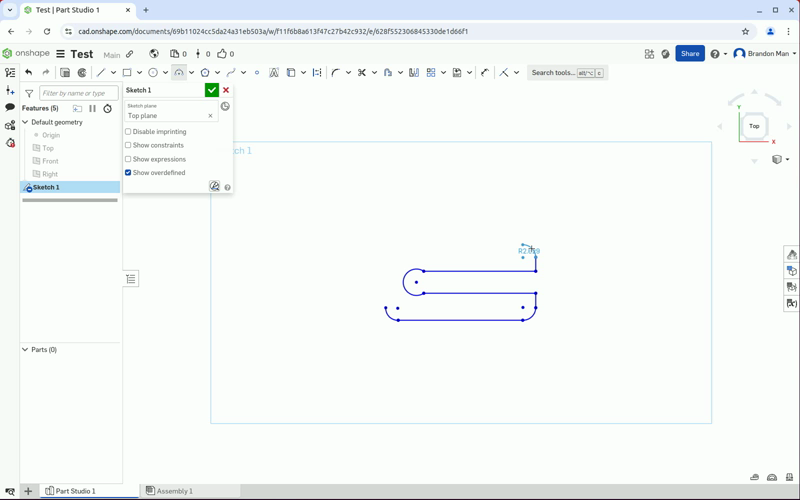
click(531, 248)
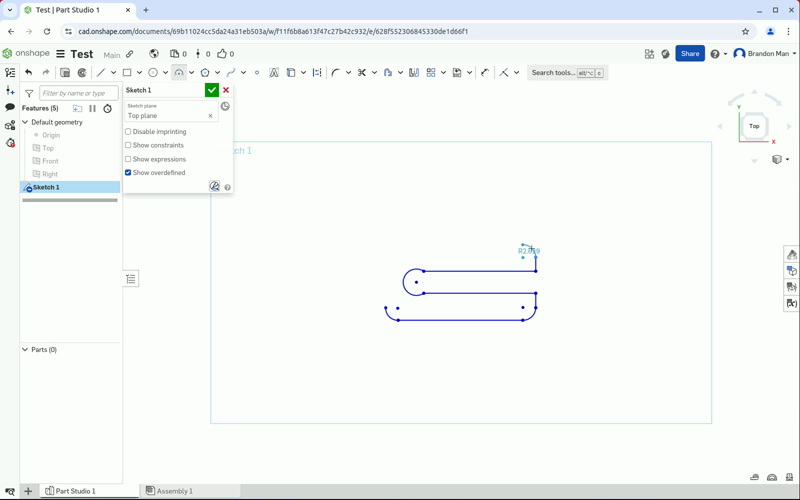
key_up(shift)
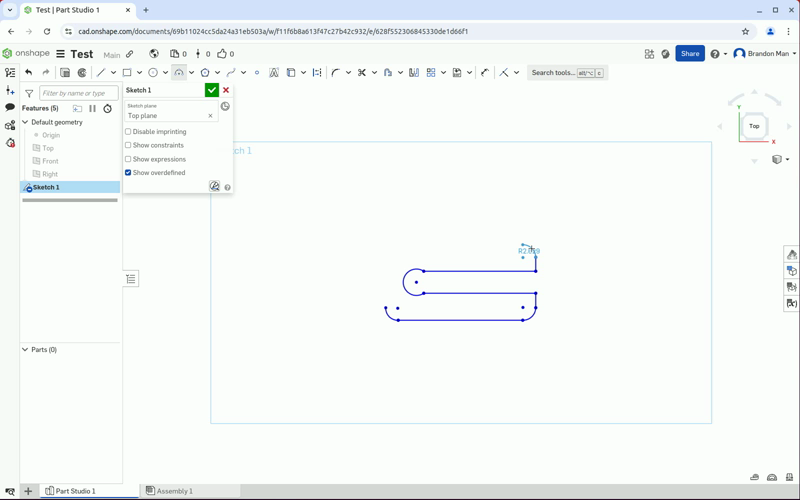
key(esc)
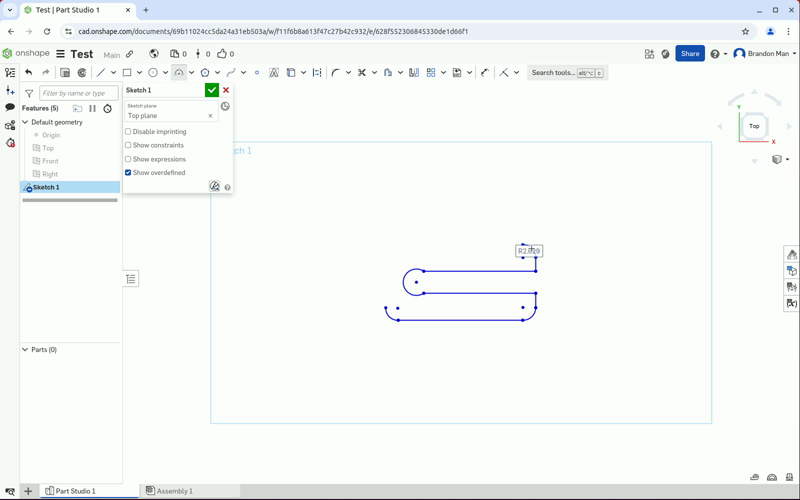
key(l)
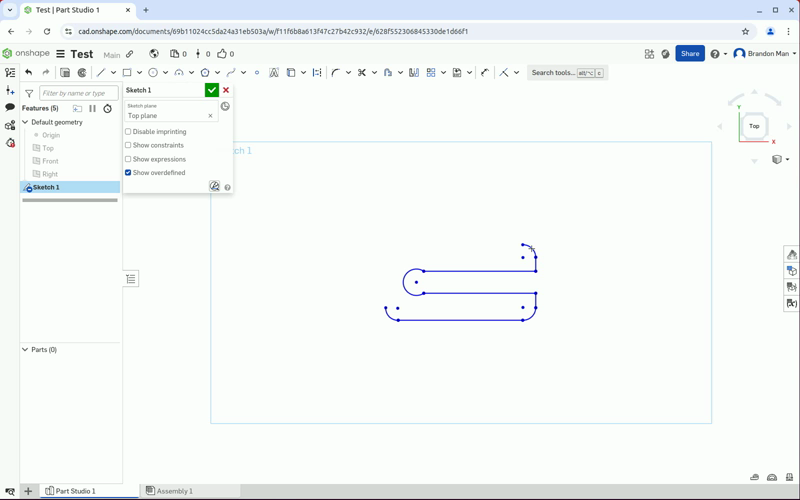
mouse_move(522, 244)
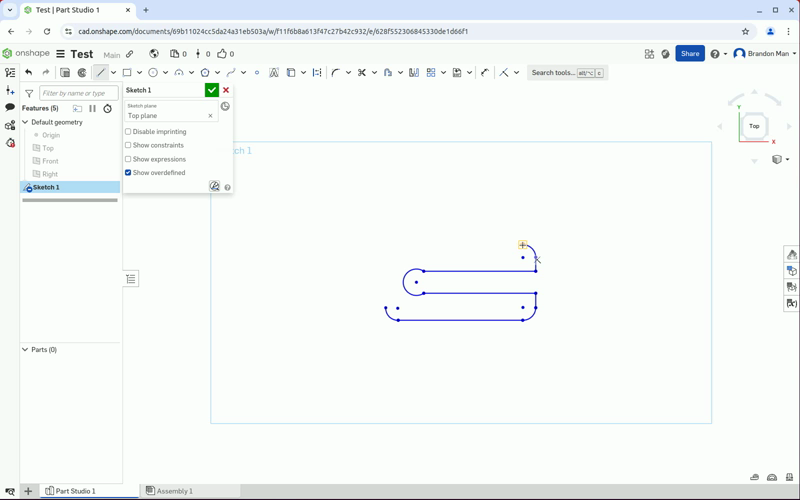
click(522, 244)
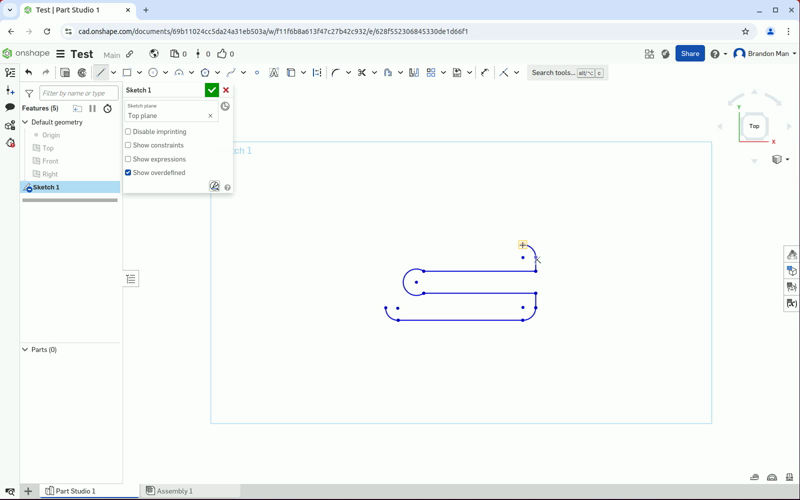
key_down(shift)
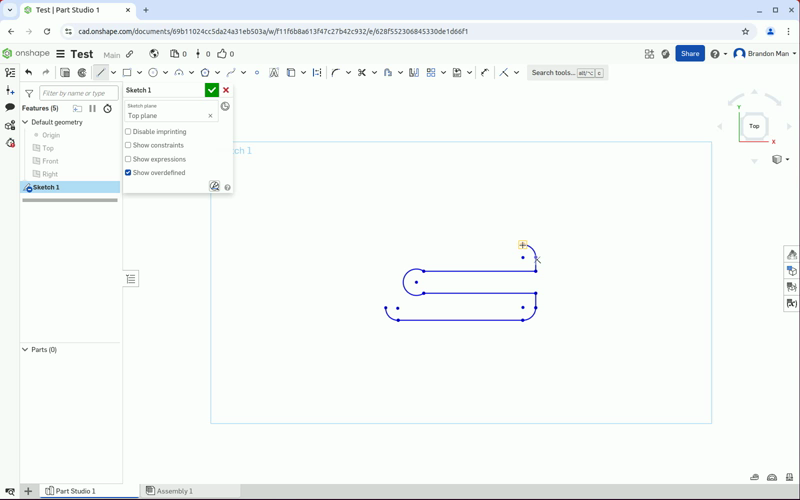
mouse_move(398, 244)
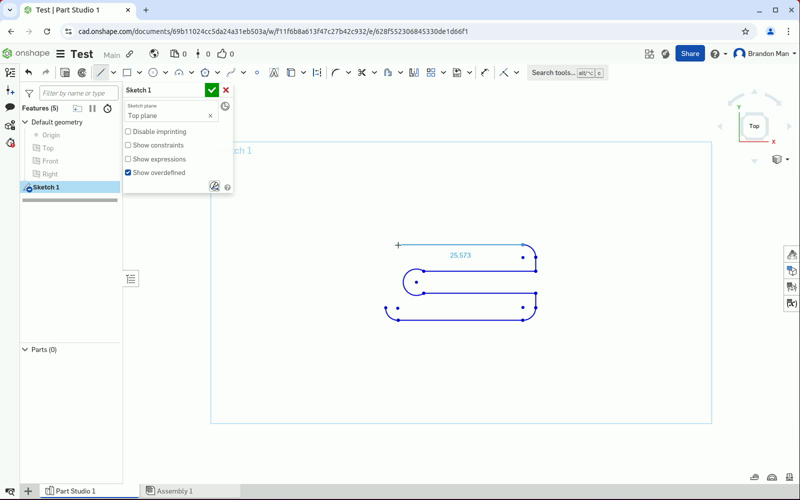
click(398, 244)
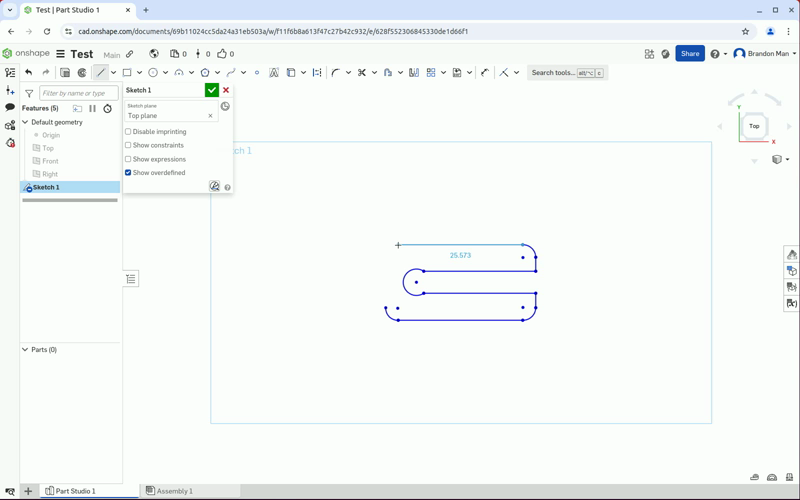
key_up(shift)
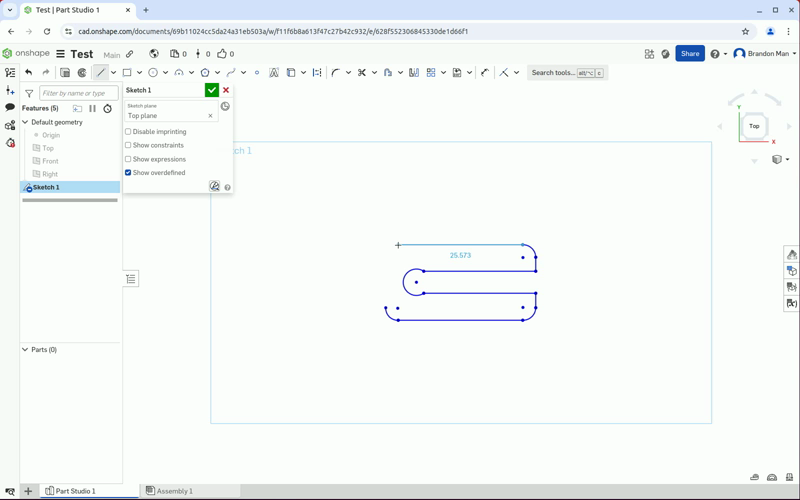
key(esc)
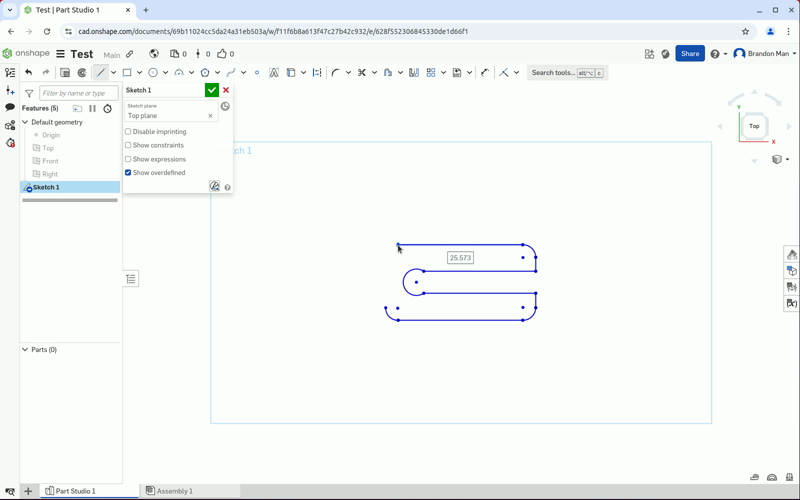
key(a)
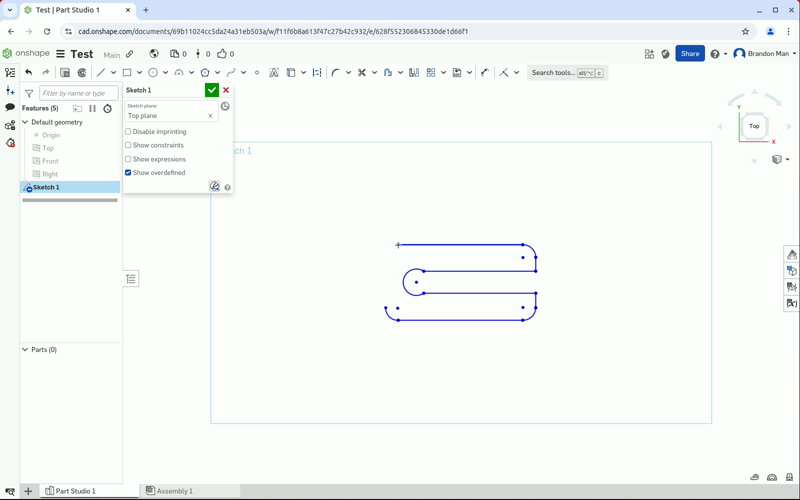
mouse_move(398, 244)
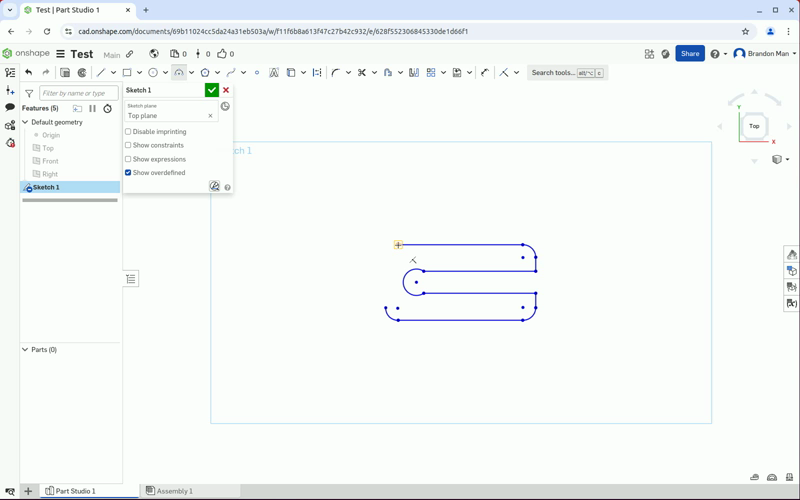
click(398, 244)
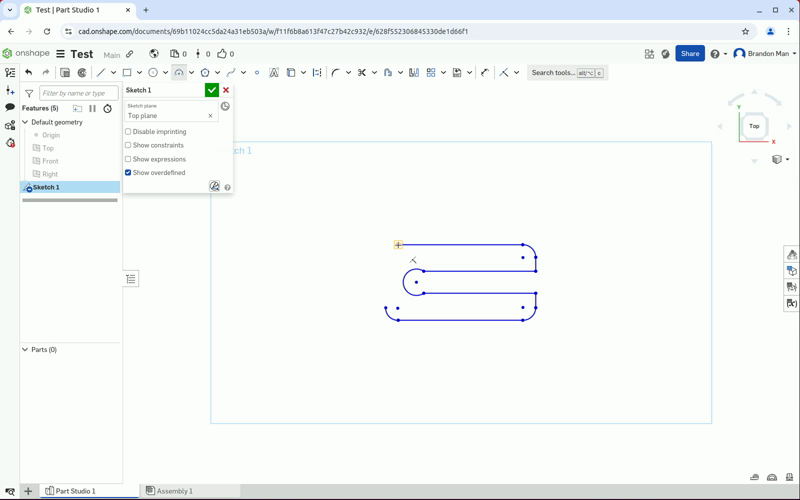
key_down(shift)
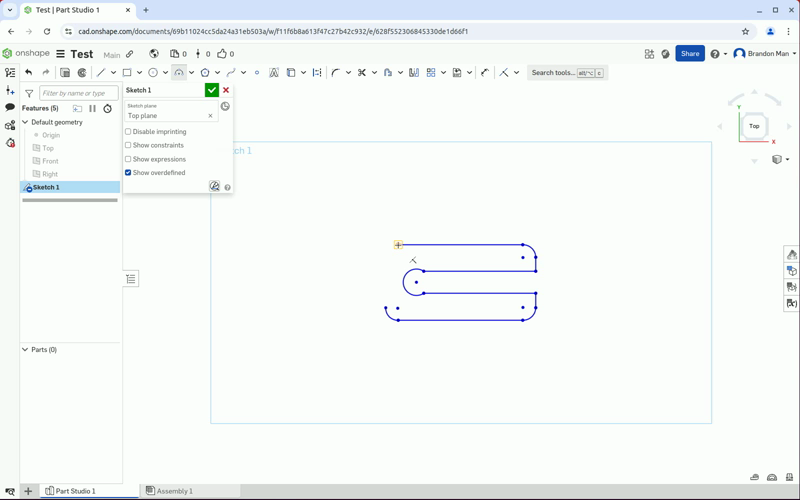
mouse_move(385, 257)
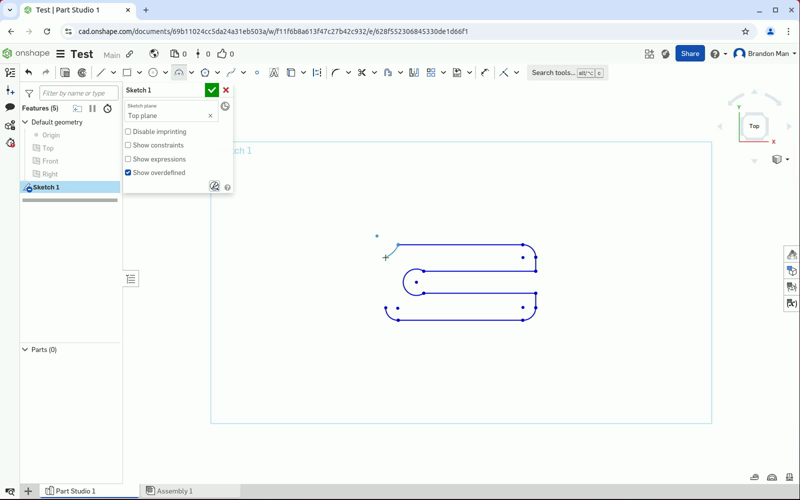
click(385, 257)
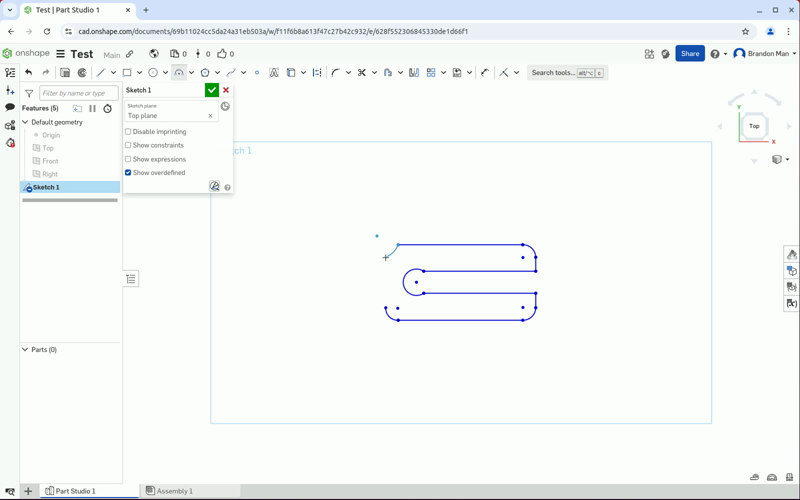
mouse_move(389, 248)
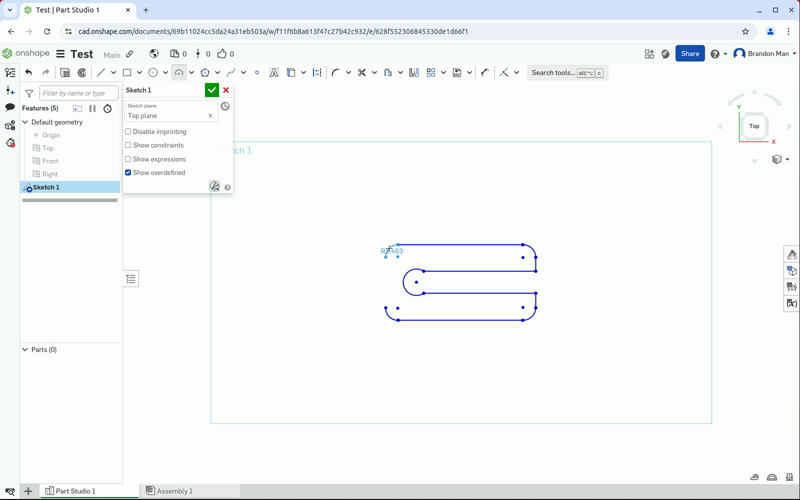
click(389, 248)
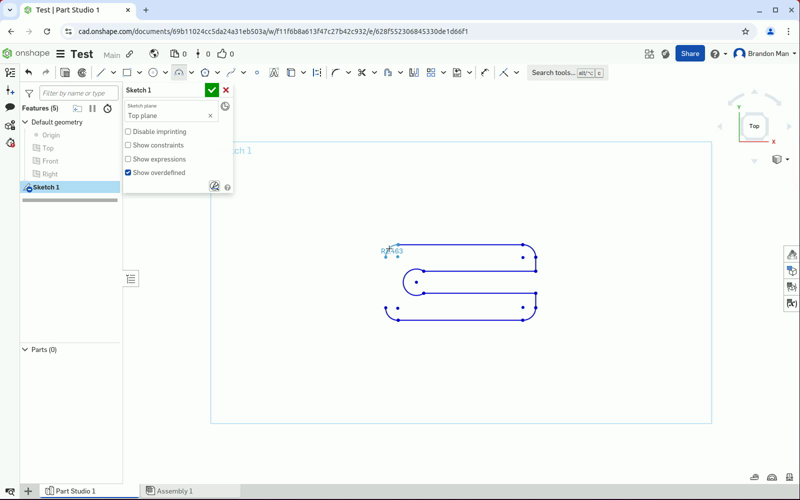
key_up(shift)
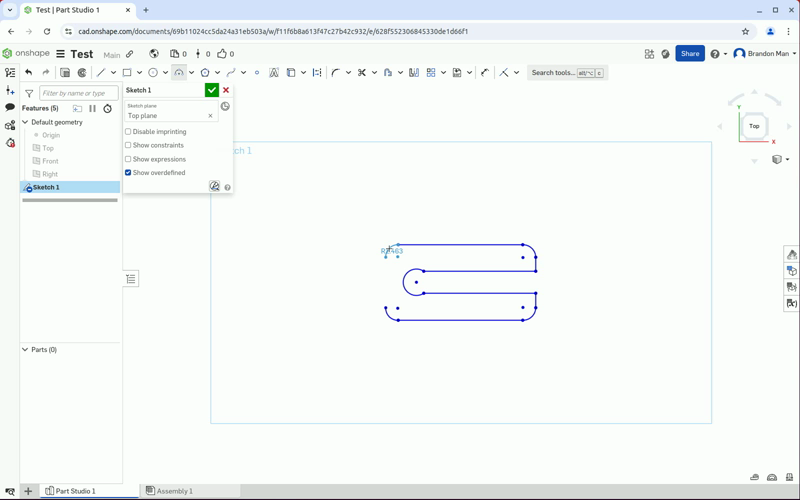
key(esc)
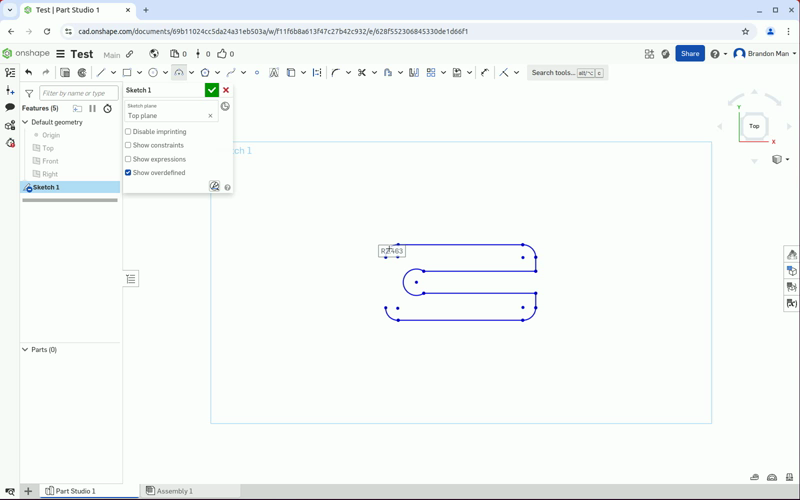
key(l)
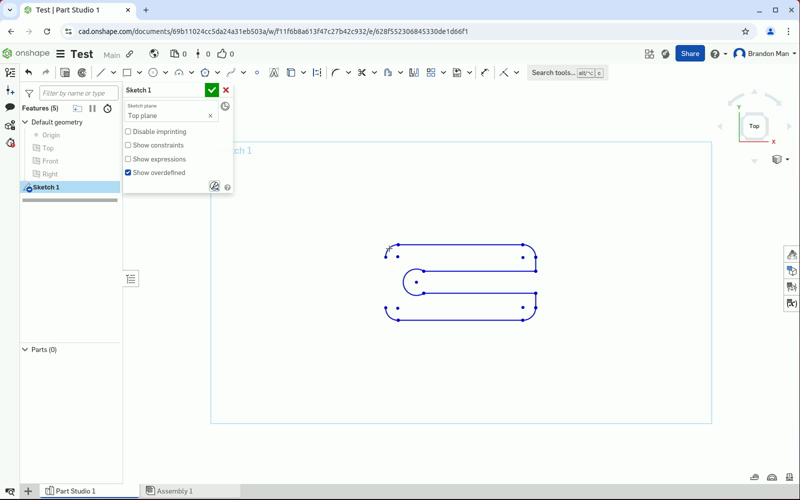
mouse_move(385, 257)
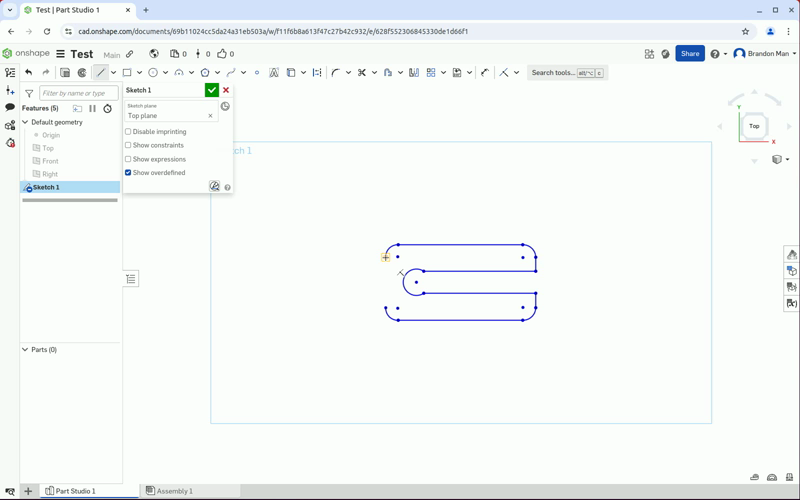
click(385, 257)
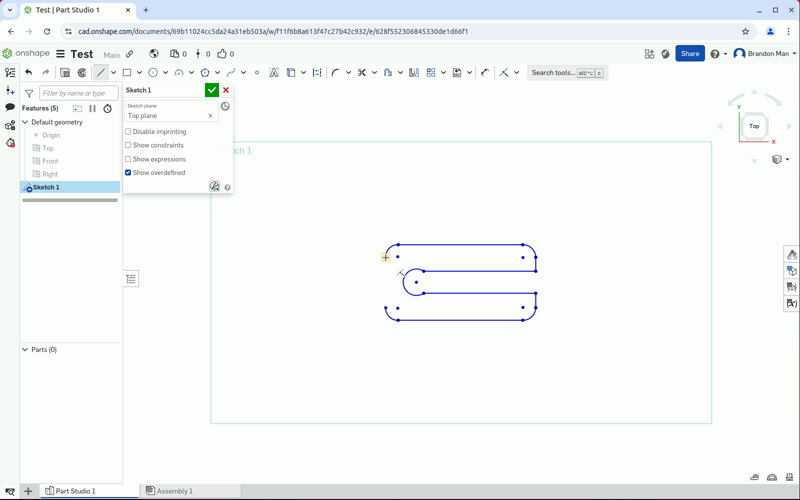
mouse_move(415, 257)
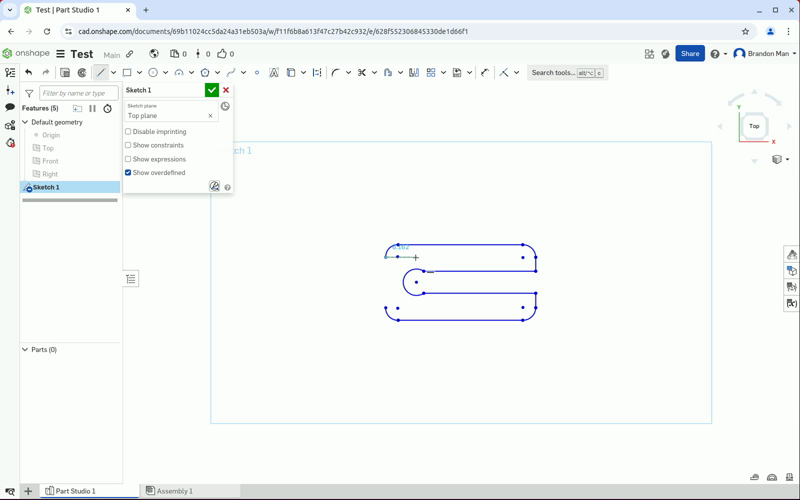
key_down(shift)
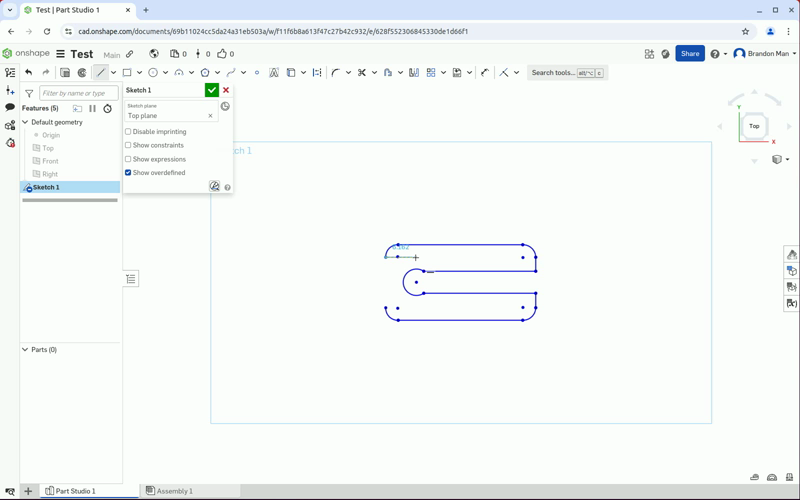
mouse_move(385, 307)
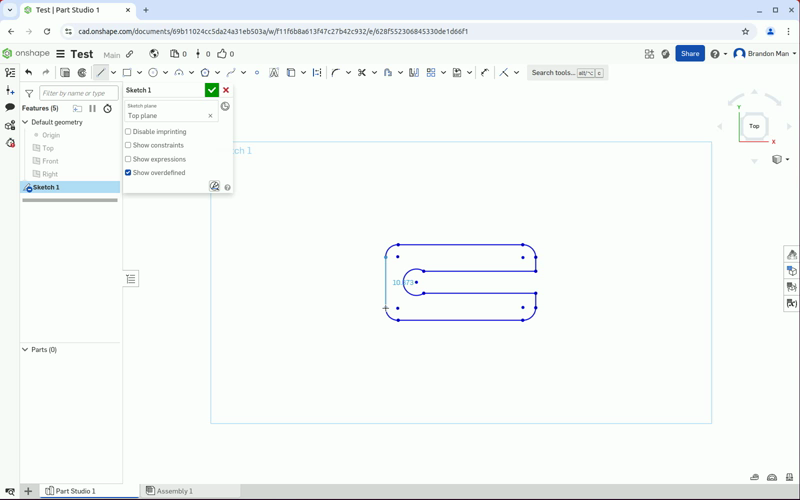
key_up(shift)
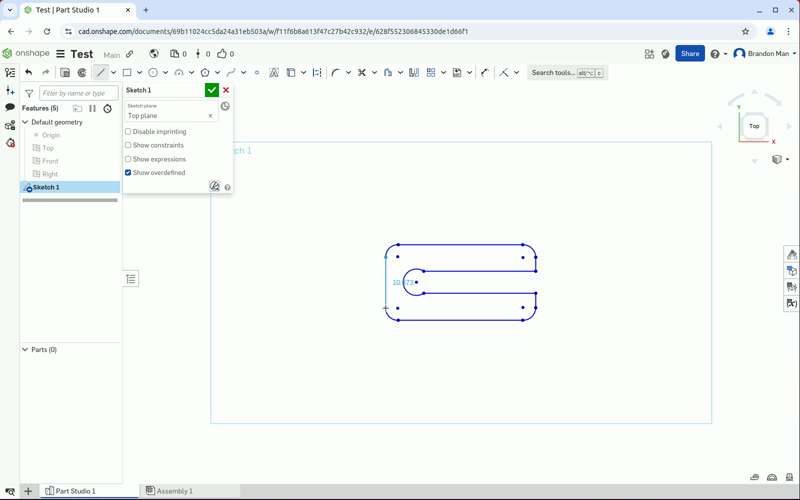
click(385, 307)
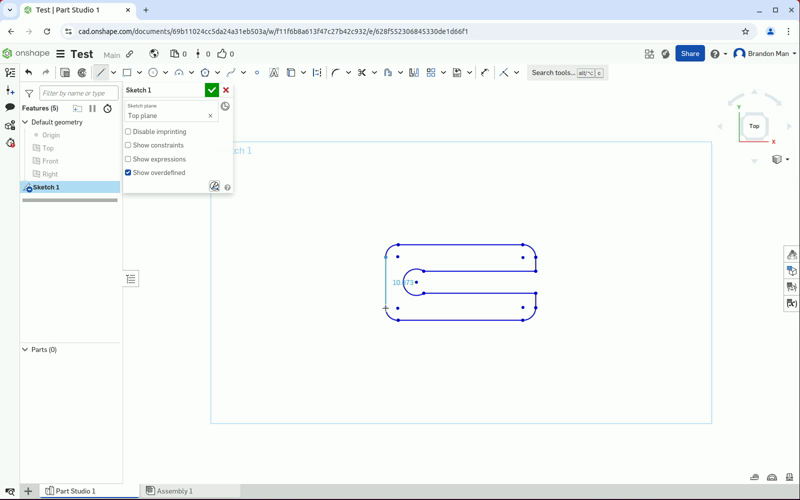
key(esc)
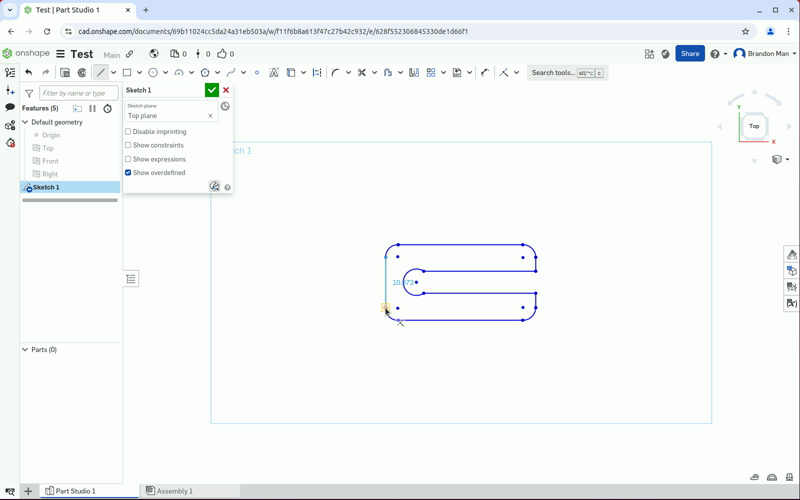
mouse_move(442, 301)
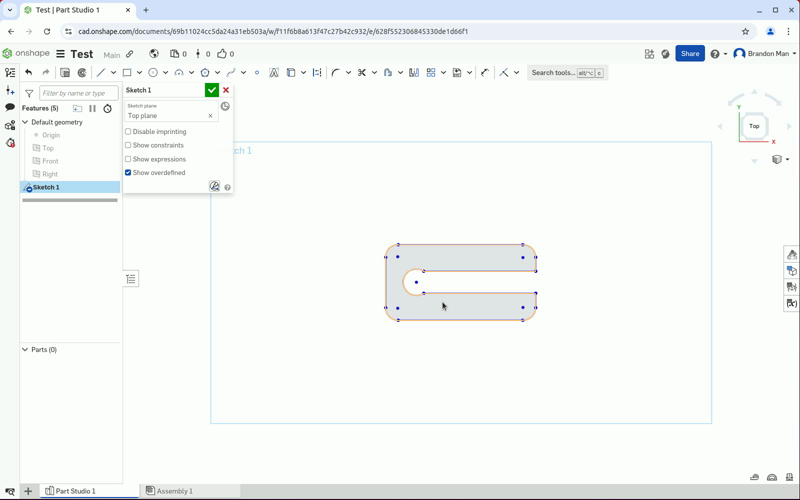
click(442, 301)
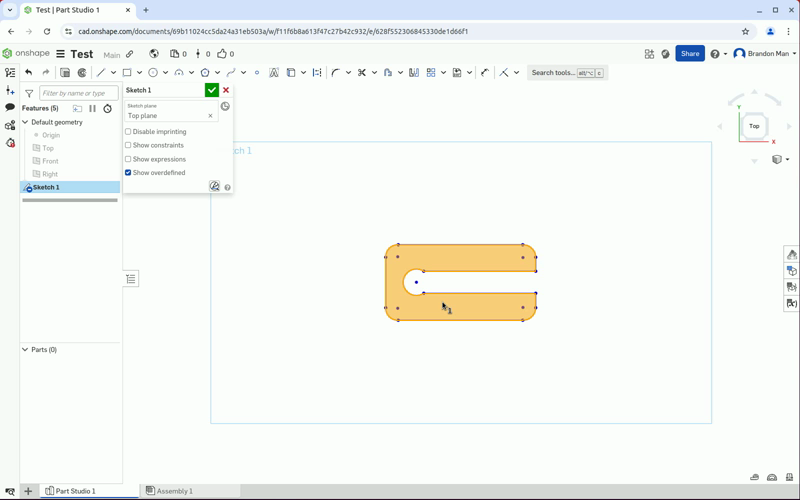
mouse_move(73, 352)
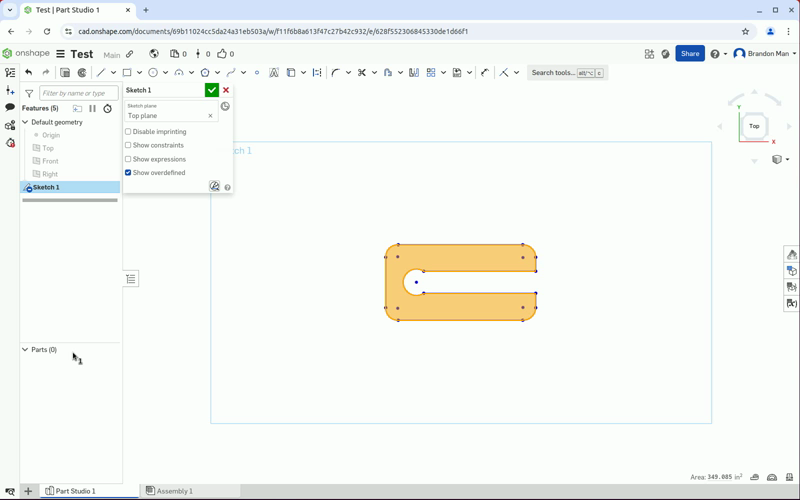
key(shift+y)
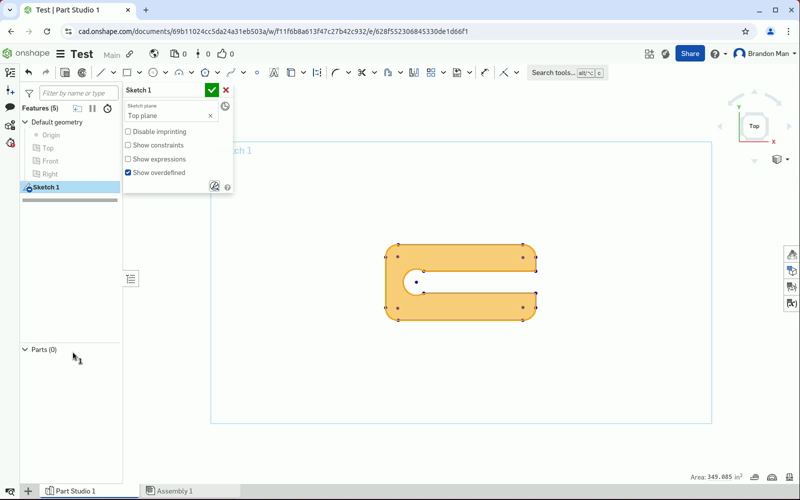
key(shift+e)
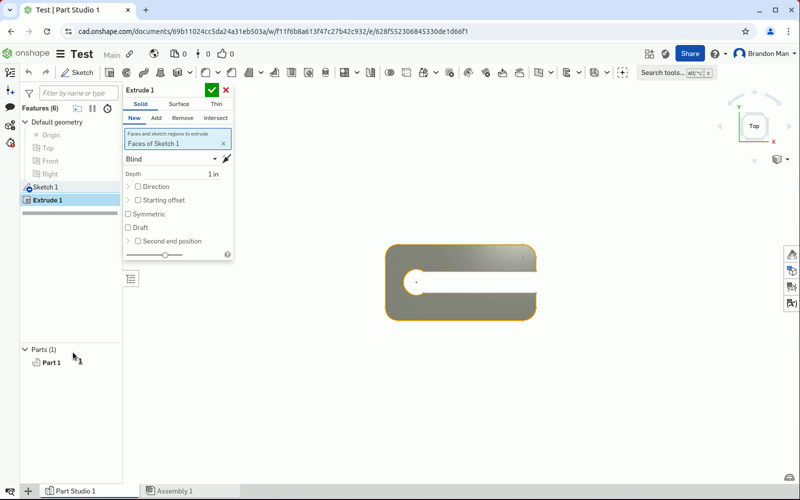
mouse_move(143, 106)
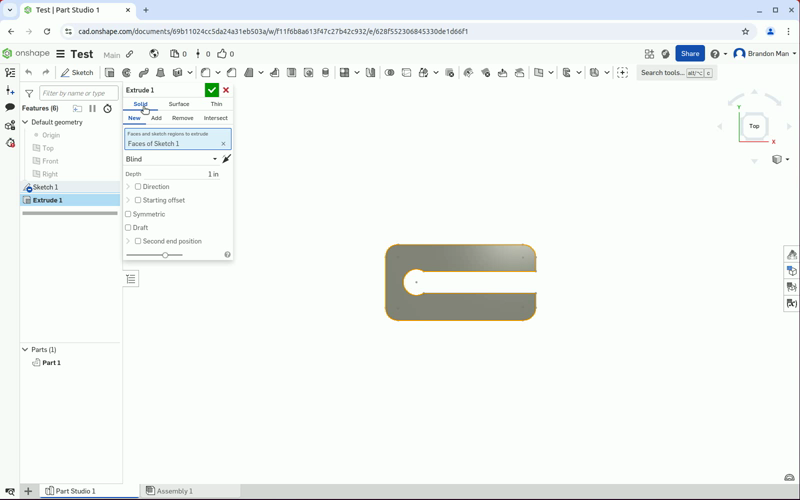
click(143, 106)
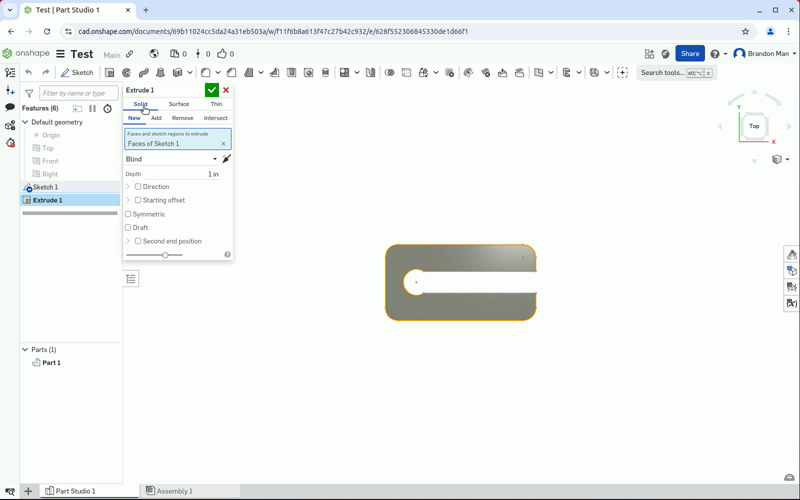
mouse_move(137, 120)
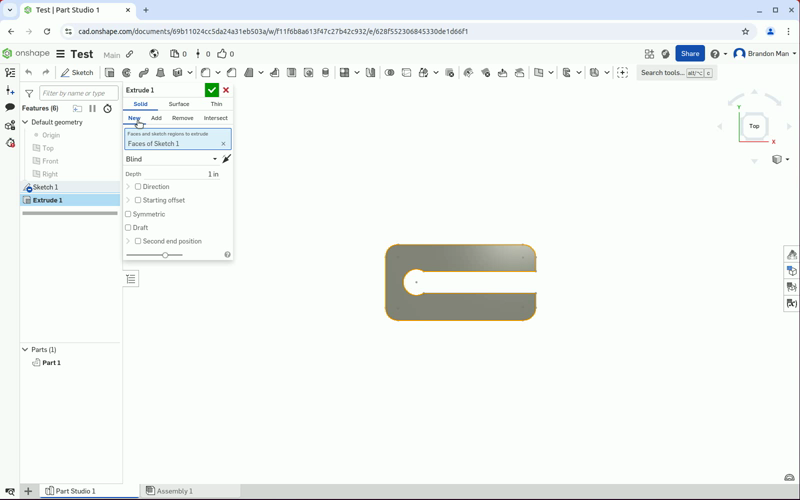
click(137, 120)
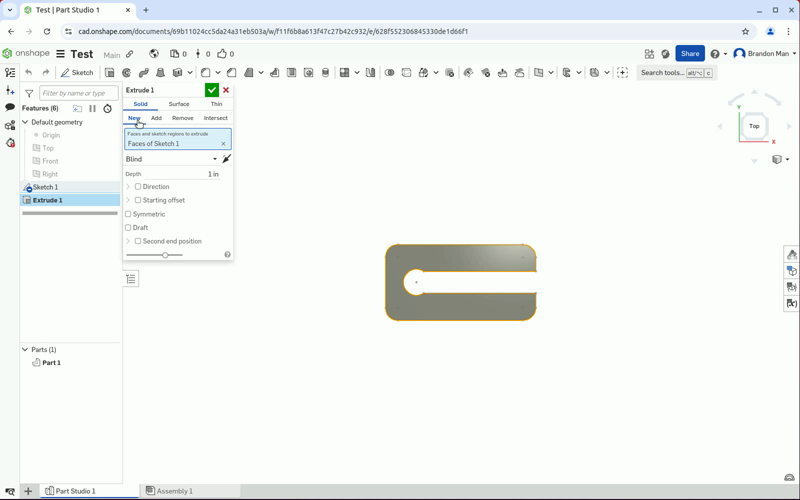
key(tab, 4)
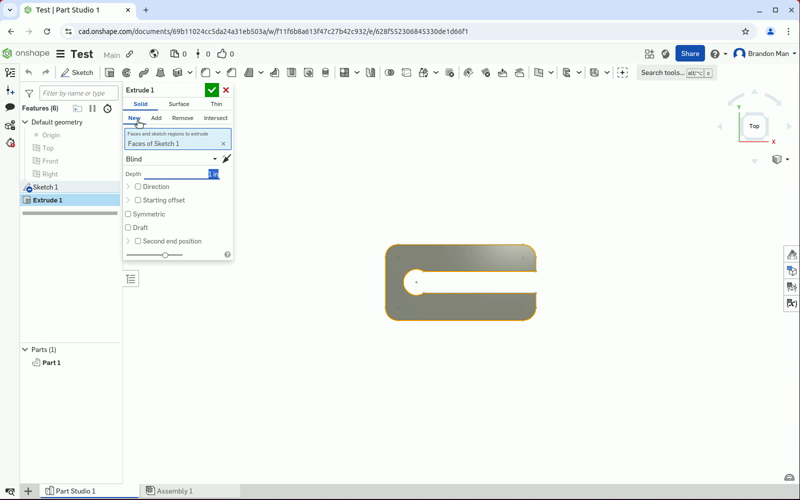
text(23.108)
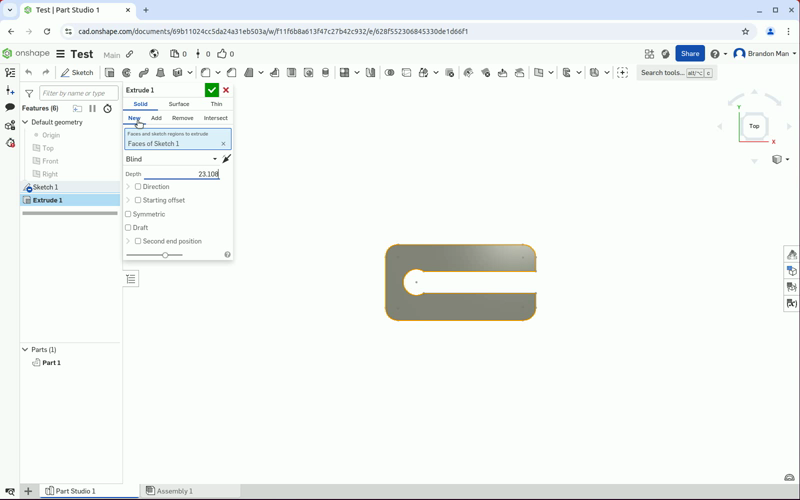
key(enter)
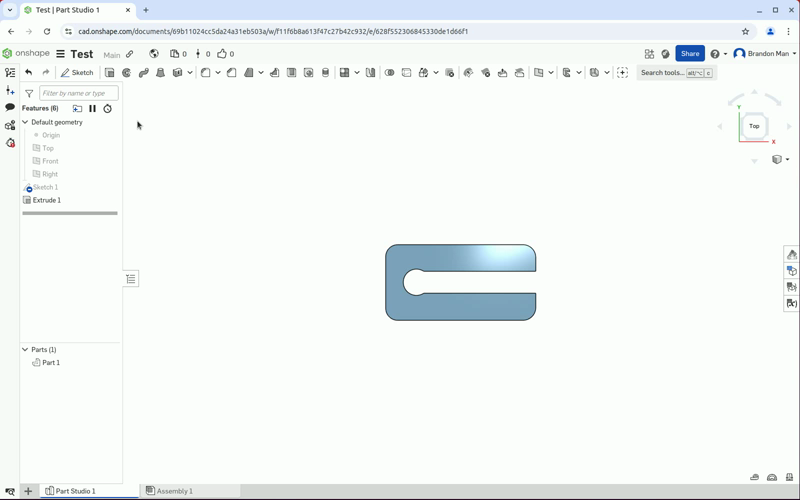
key(shift+h)
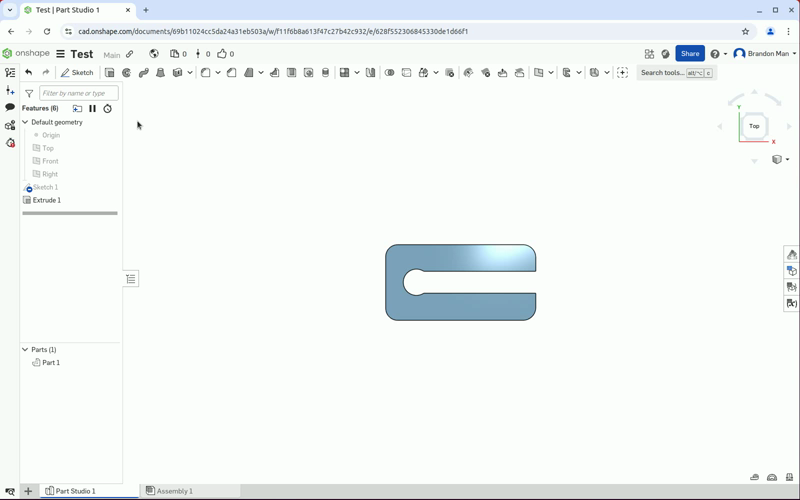
key(shift+h)
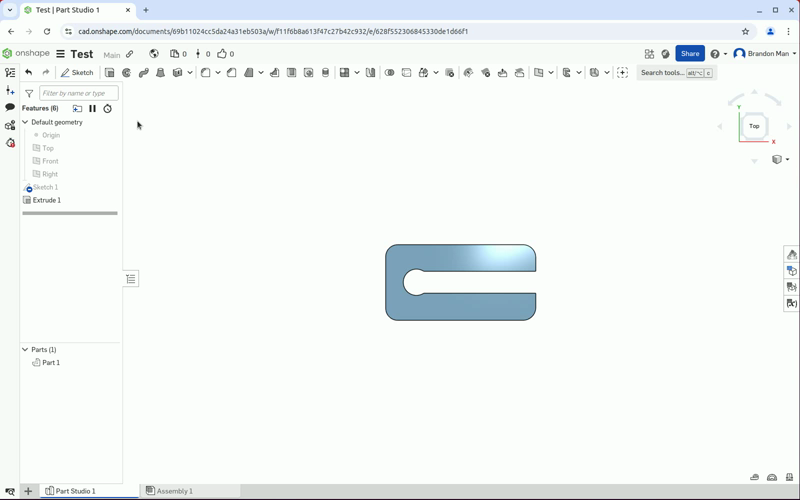
mouse_move(73, 189)
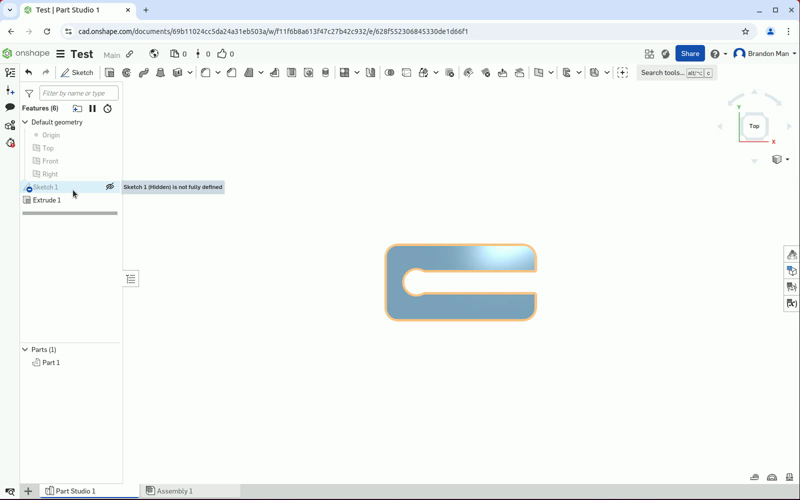
click(73, 189)
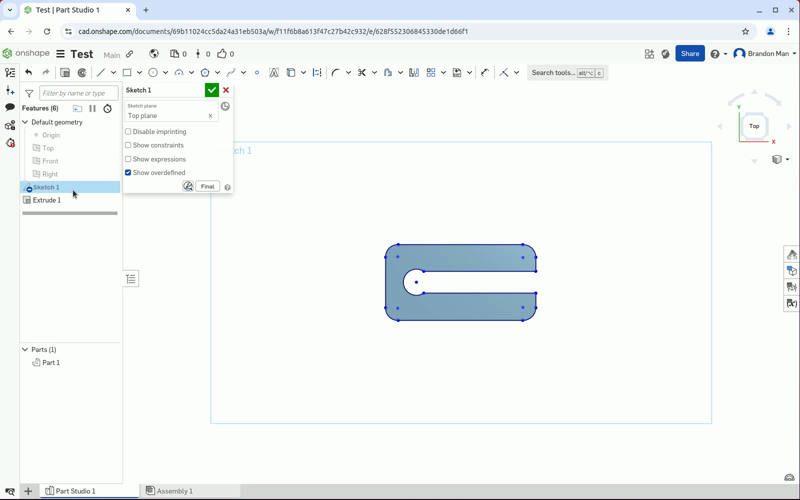
mouse_move(229, 92)
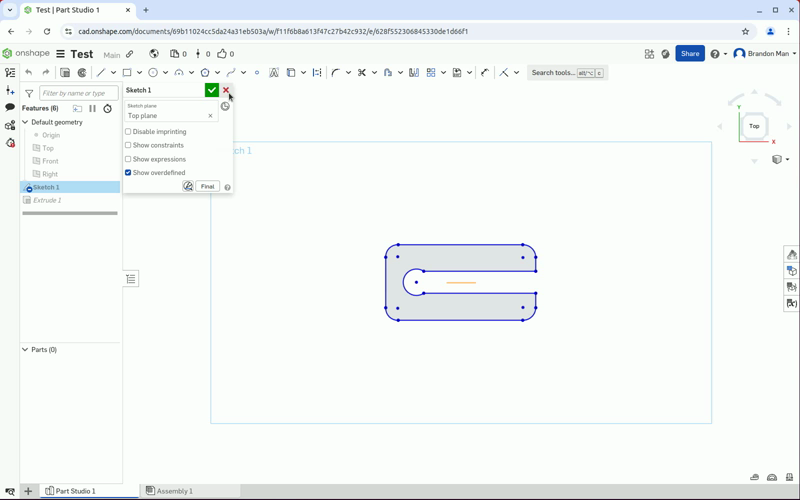
click(229, 92)
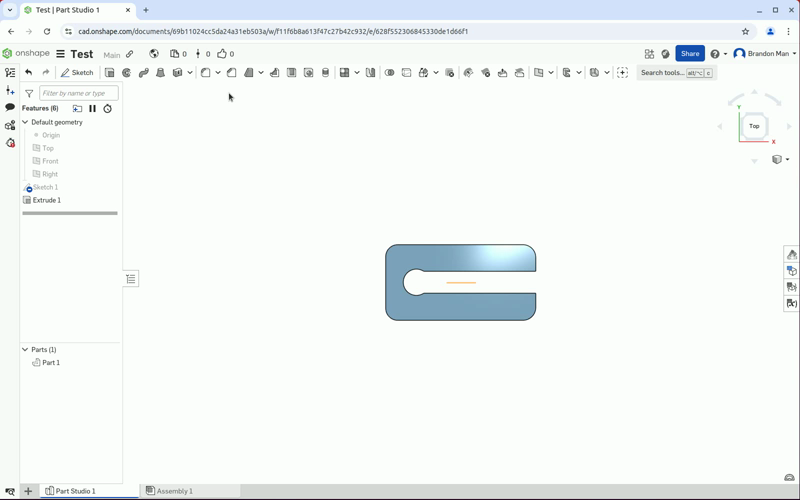
mouse_move(73, 352)
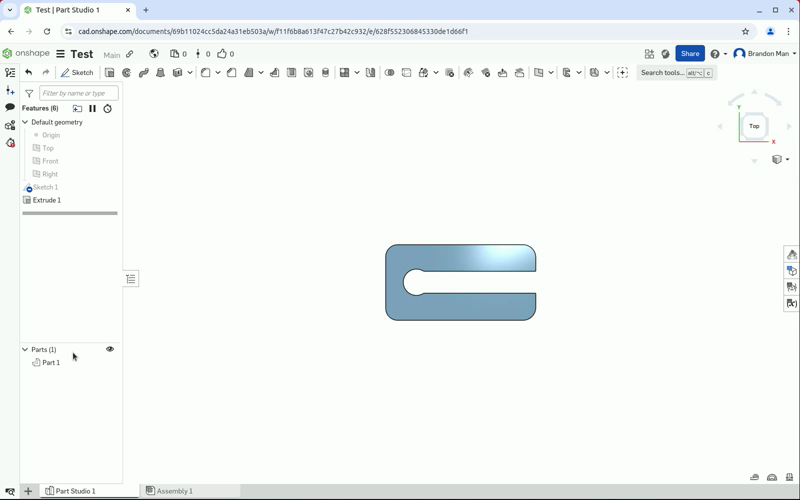
key(y)
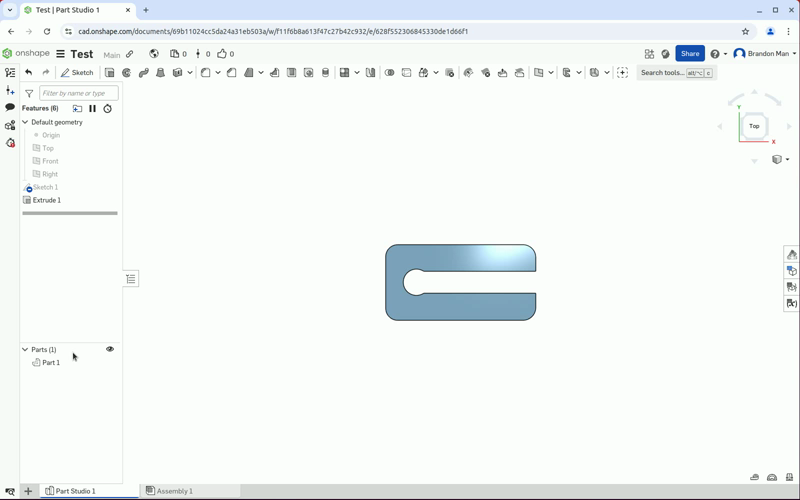
key(shift+p)
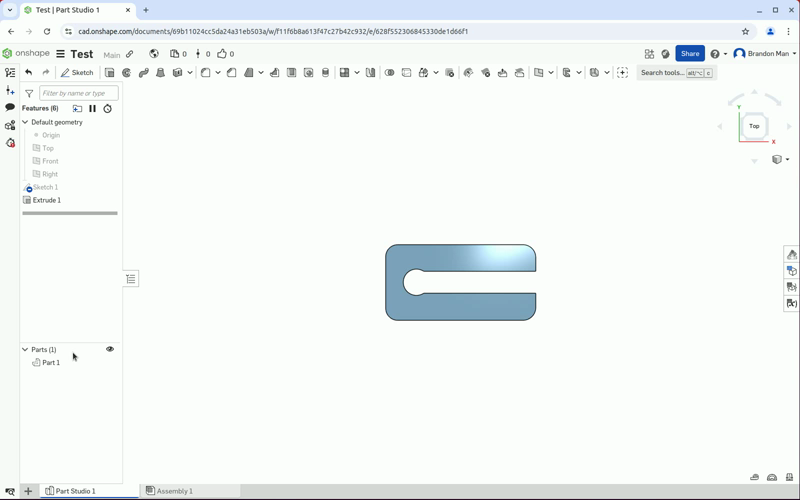
key(space)
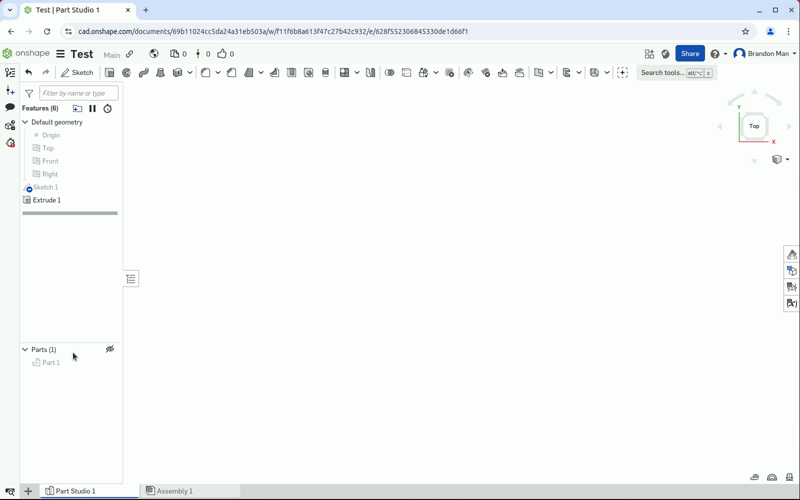
key_down(shift)
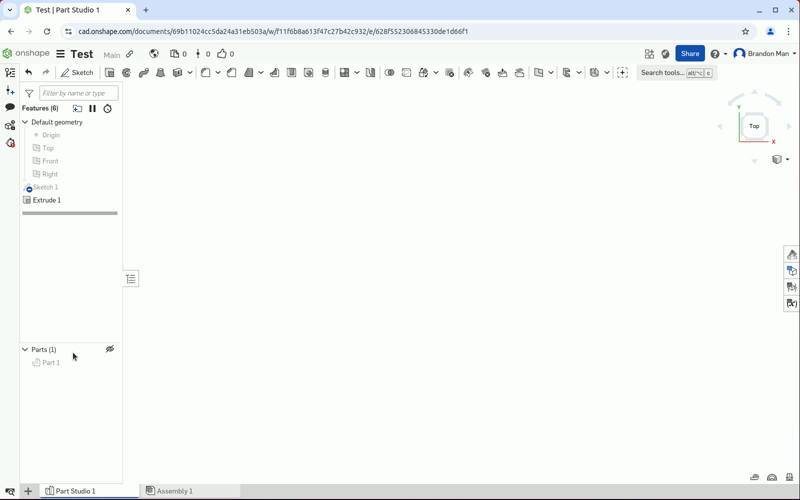
key(up)
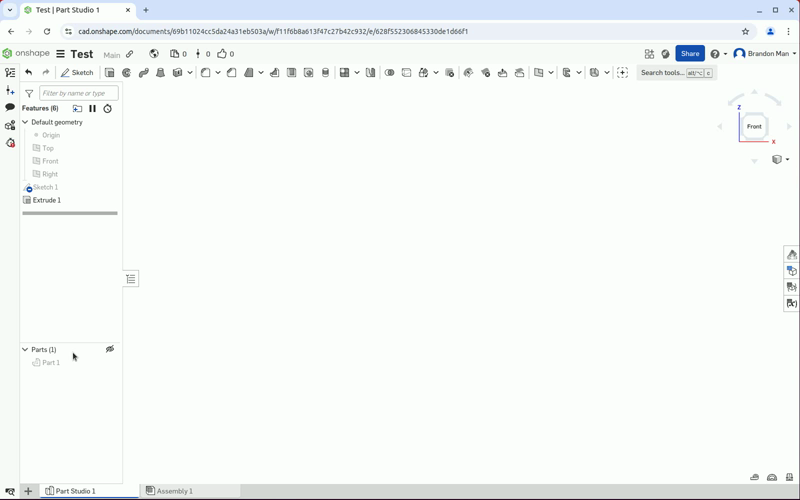
key_up(shift)
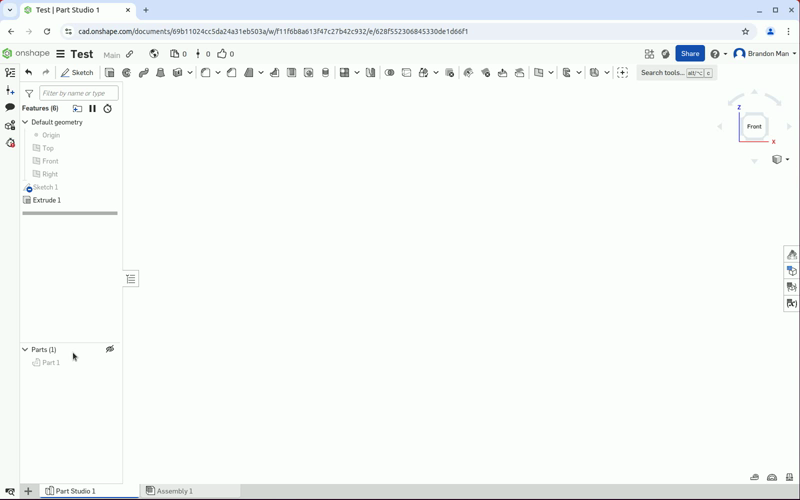
mouse_move(73, 352)
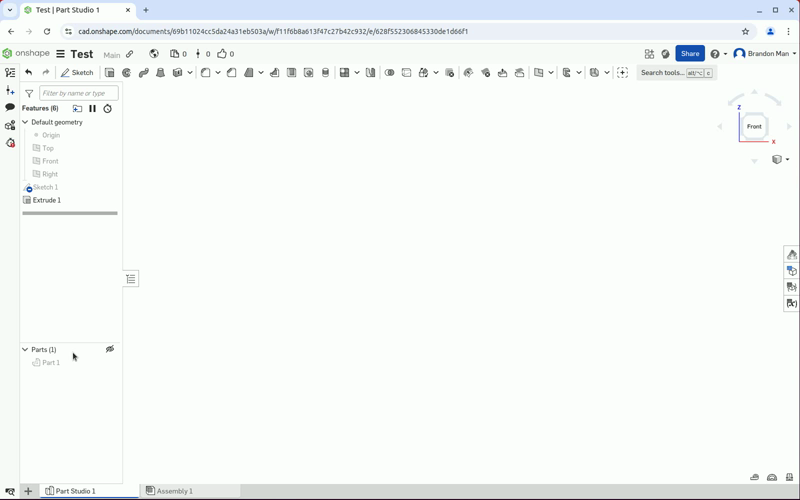
key(shift+y)
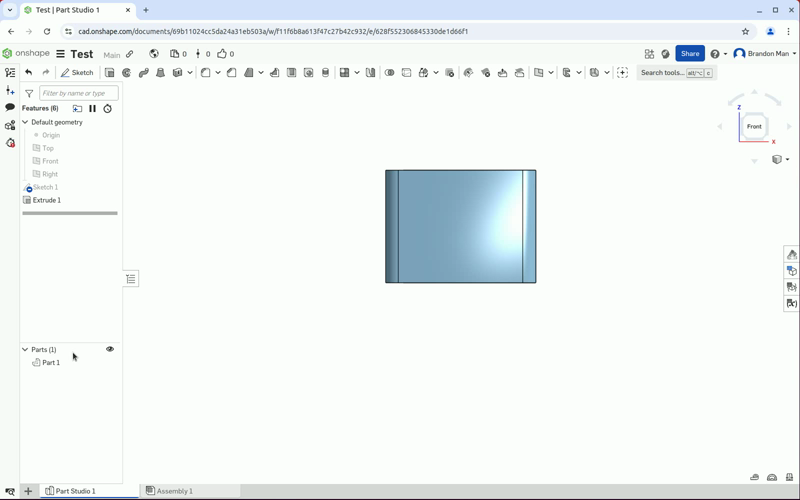
mouse_move(541, 75)
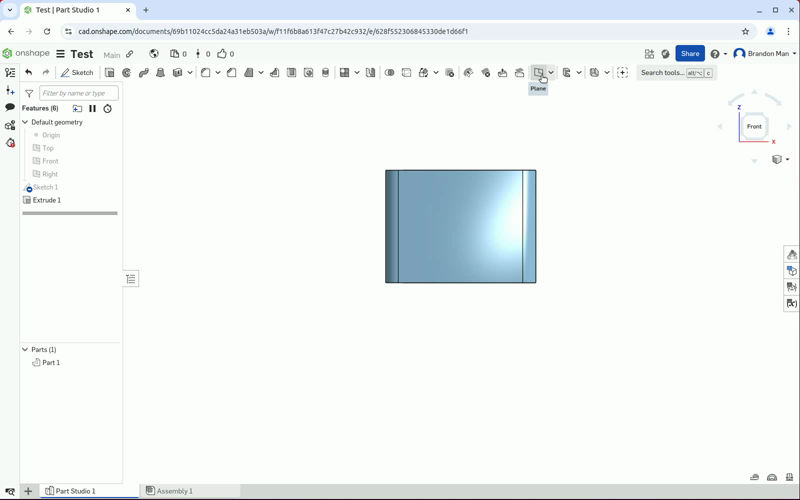
click(541, 75)
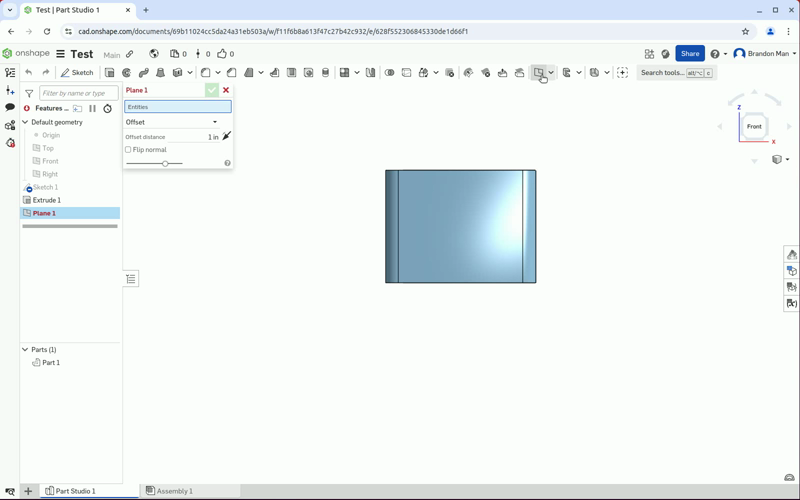
mouse_move(73, 163)
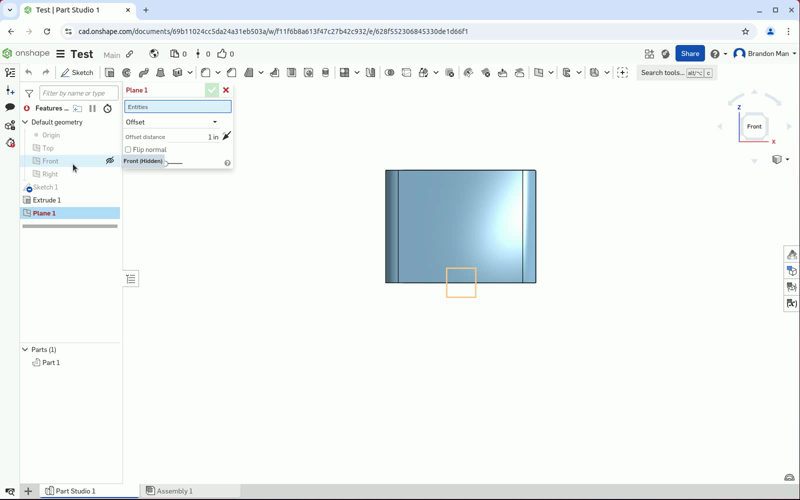
click(73, 163)
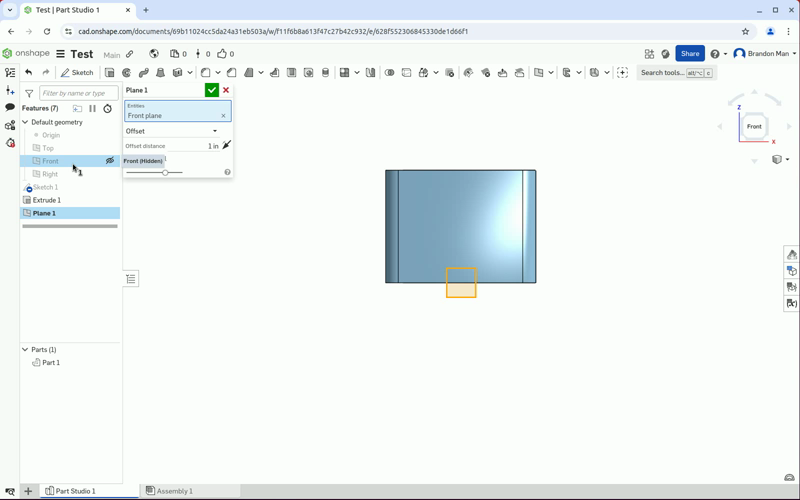
key(tab, 2)
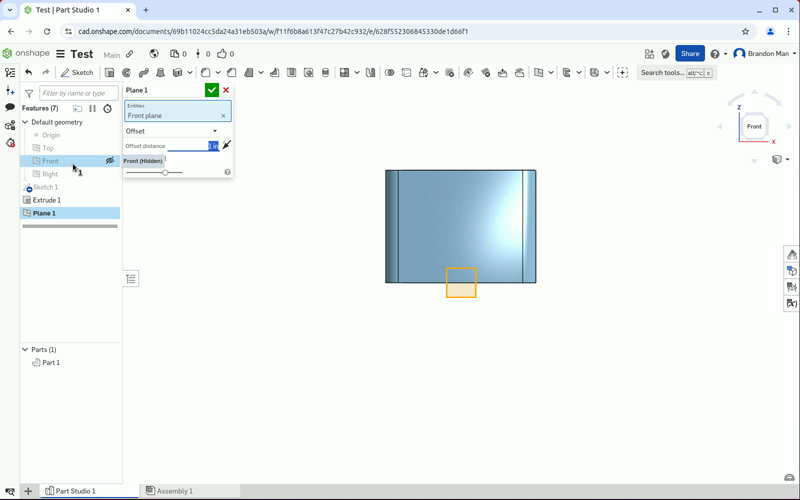
text(7.703)
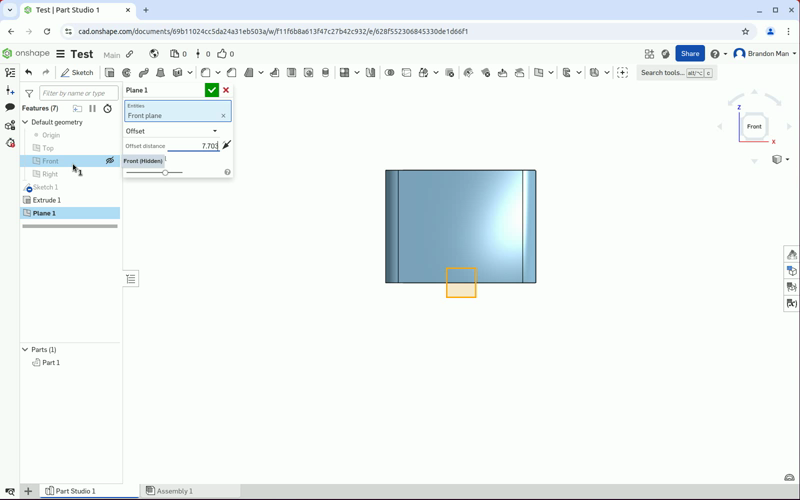
key(enter, 2)
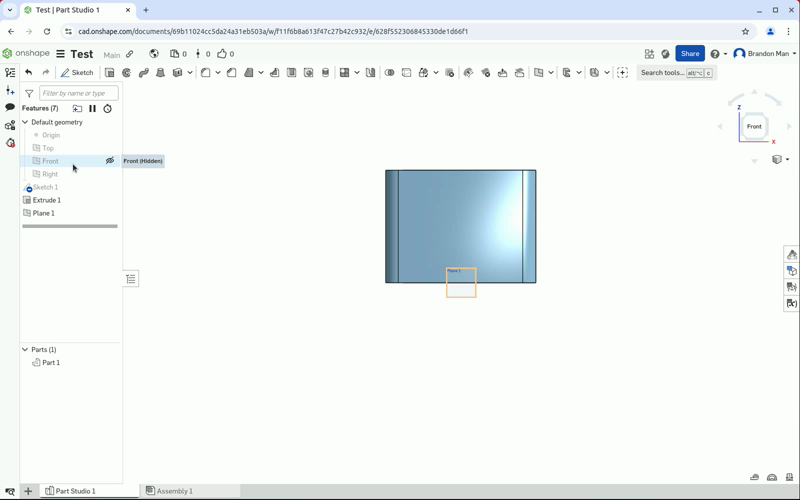
key(shift+s)
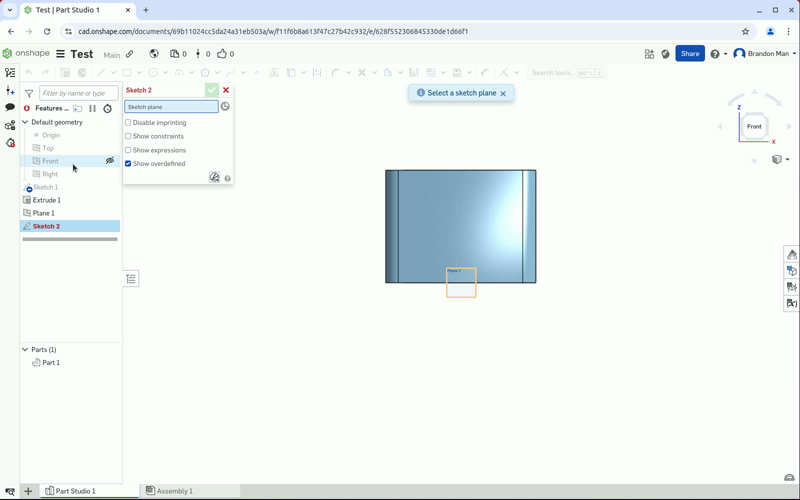
mouse_move(73, 215)
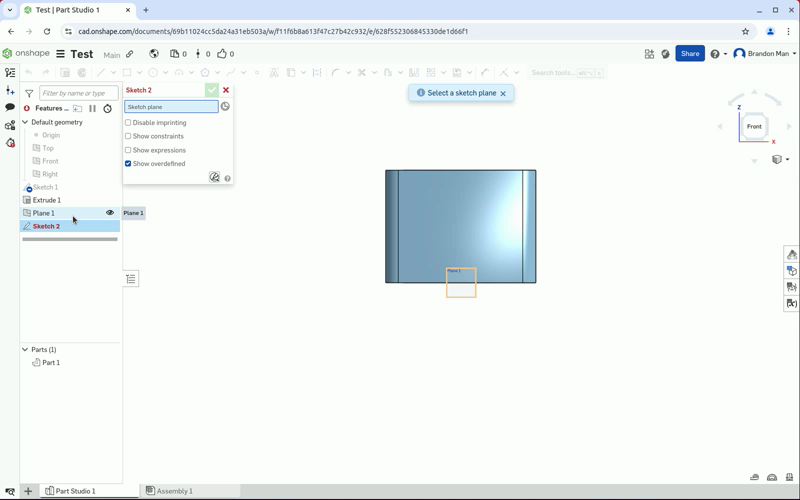
click(73, 215)
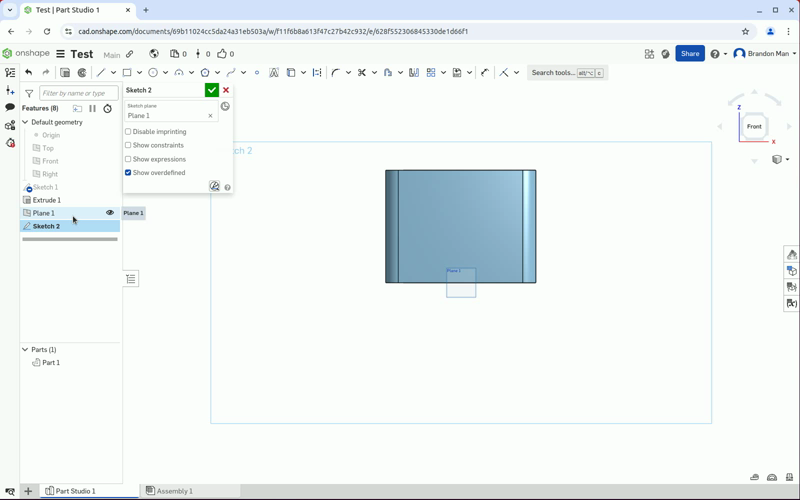
mouse_move(73, 352)
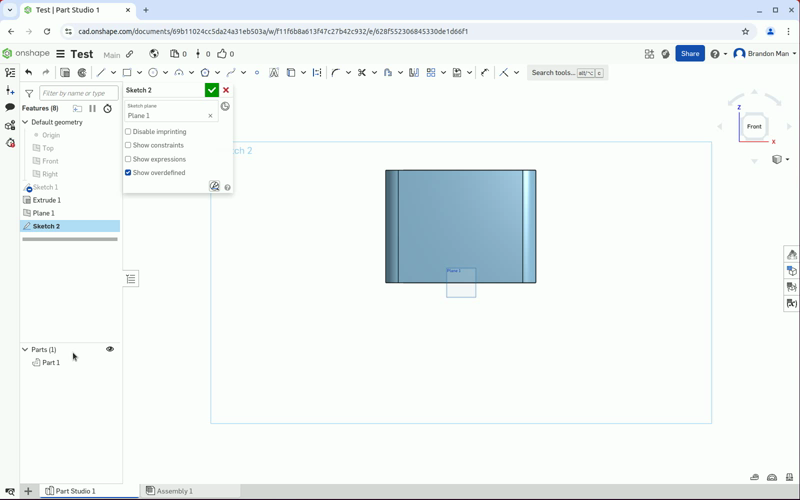
key(y)
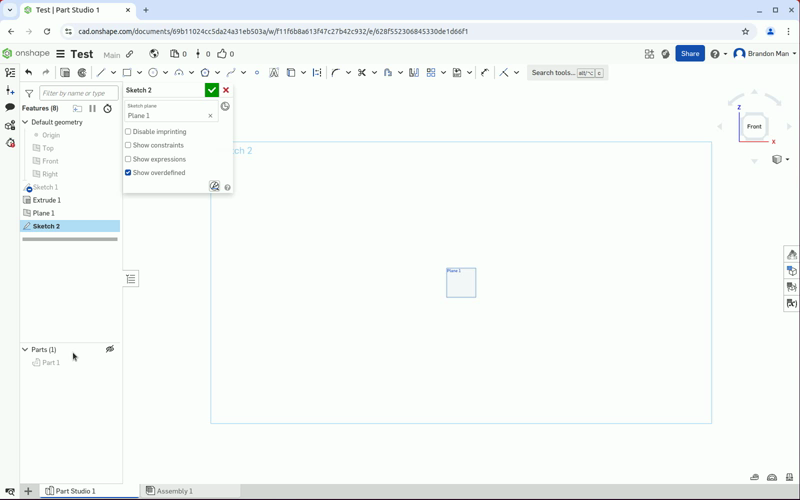
key(c)
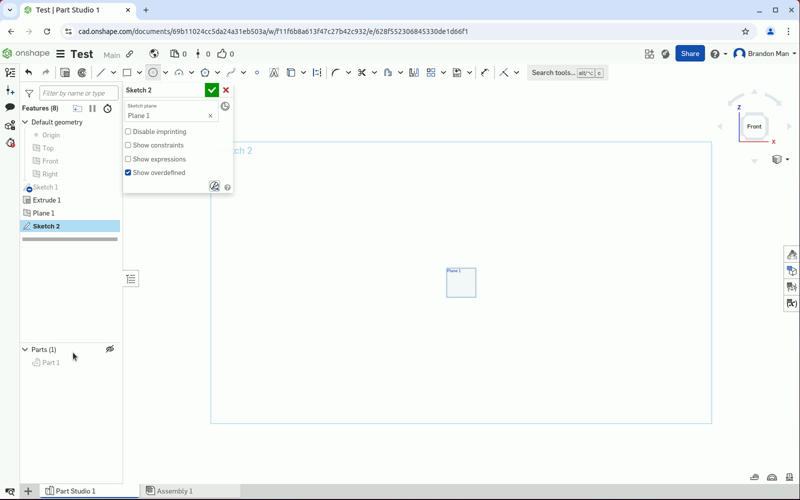
key_down(shift)
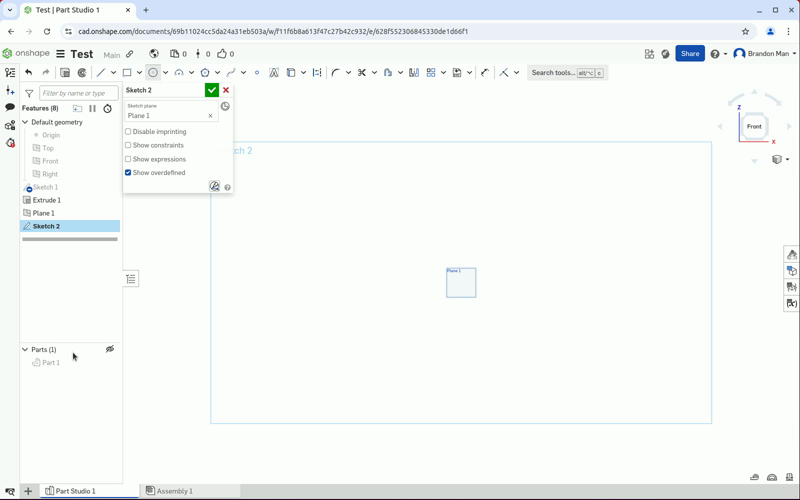
mouse_move(442, 226)
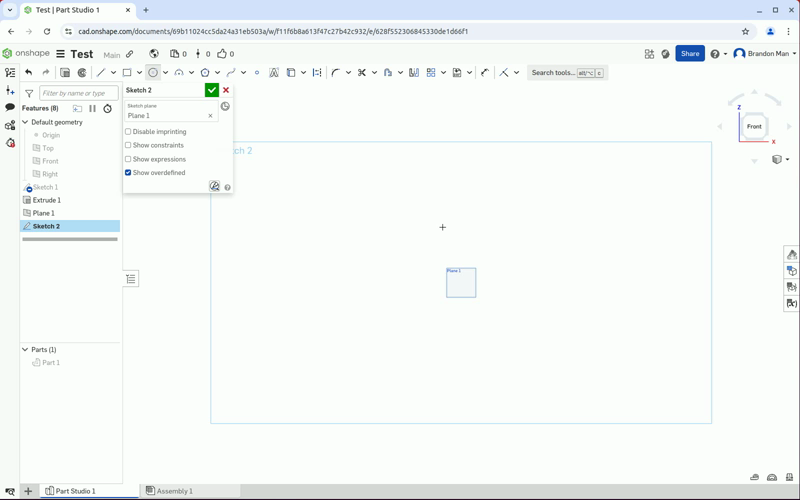
click(442, 226)
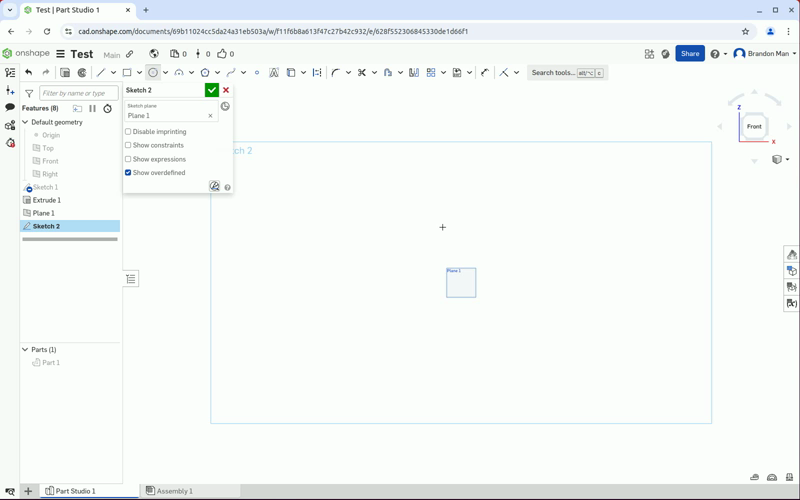
key_up(shift)
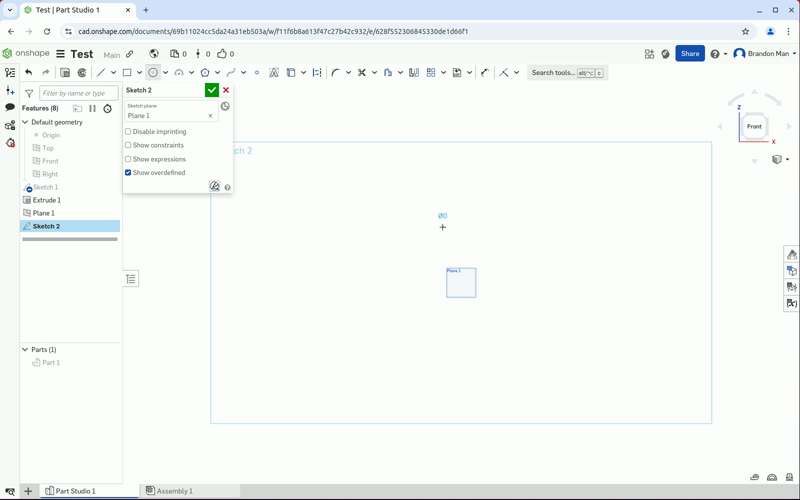
mouse_move(455, 226)
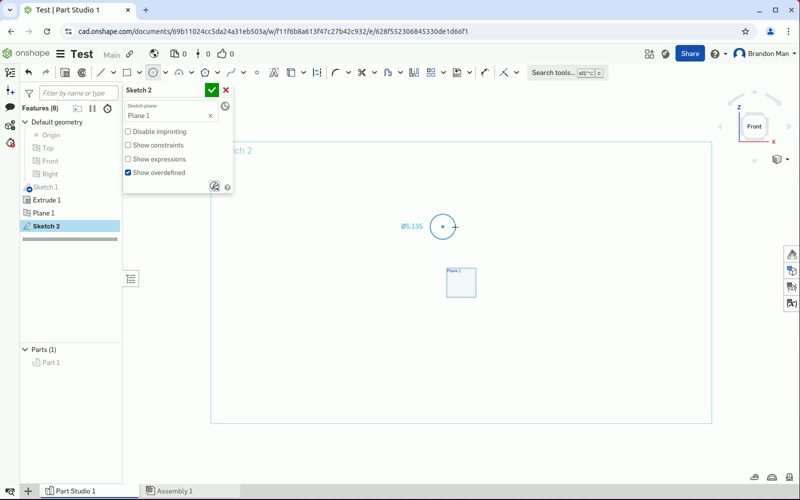
click(455, 226)
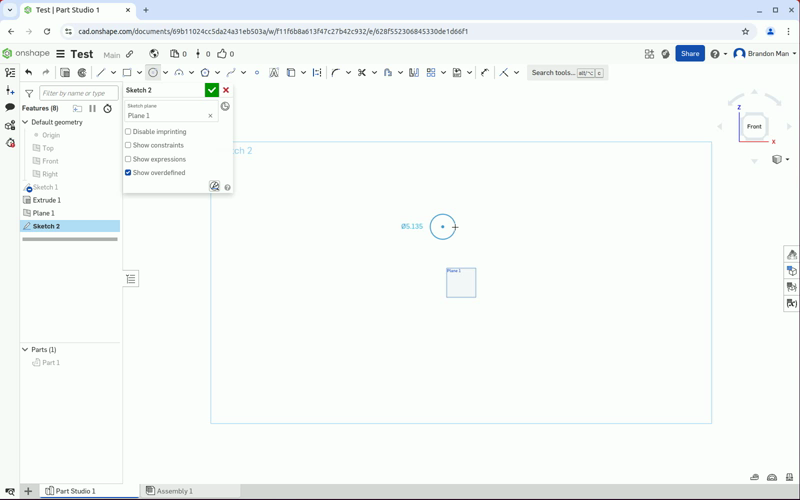
key(esc)
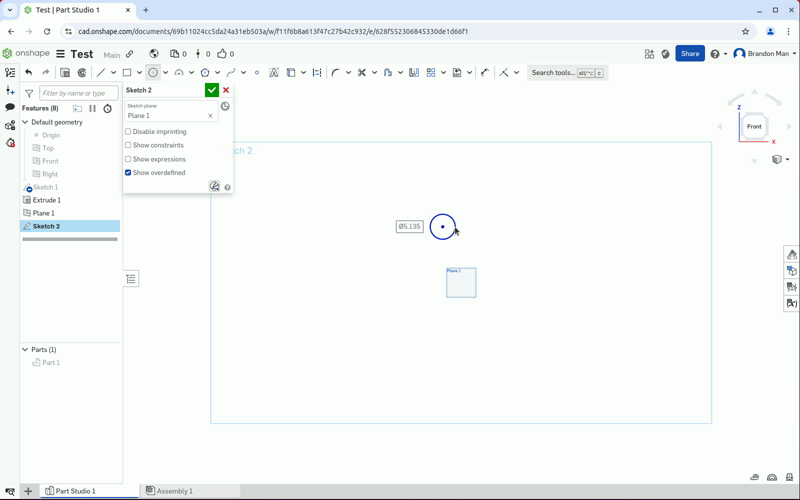
mouse_move(442, 235)
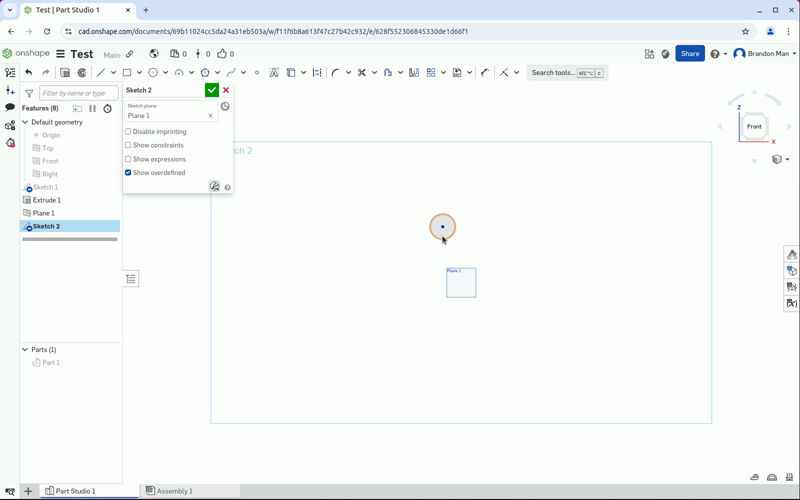
scroll(6)
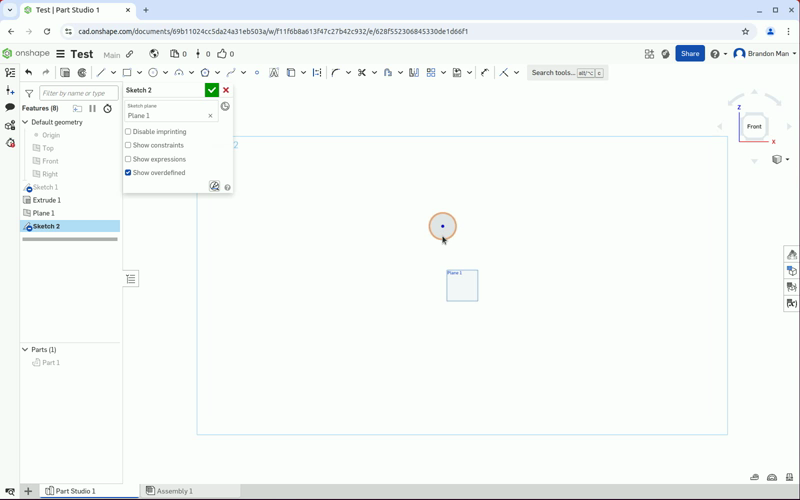
scroll(6)
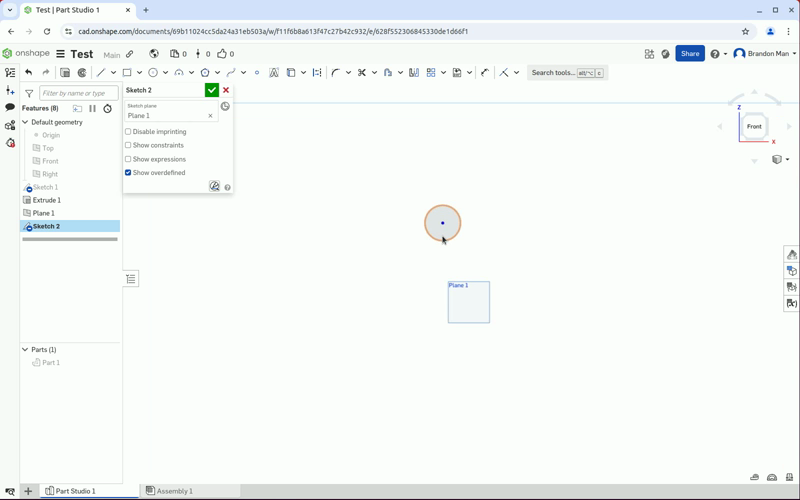
scroll(6)
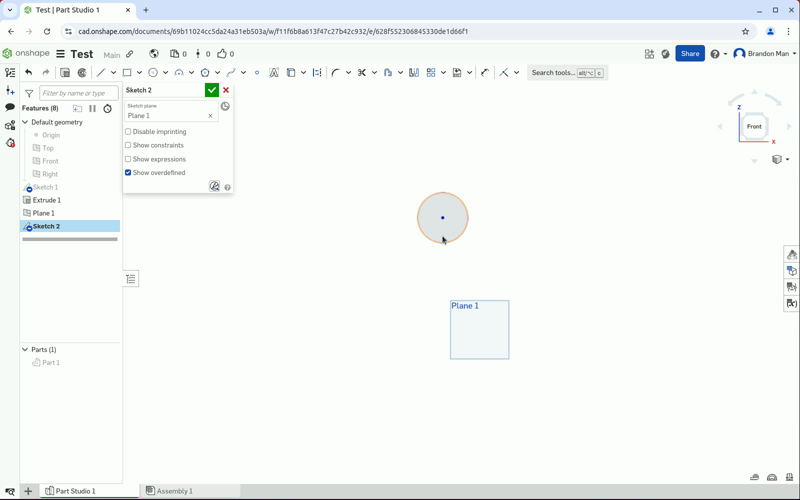
scroll(6)
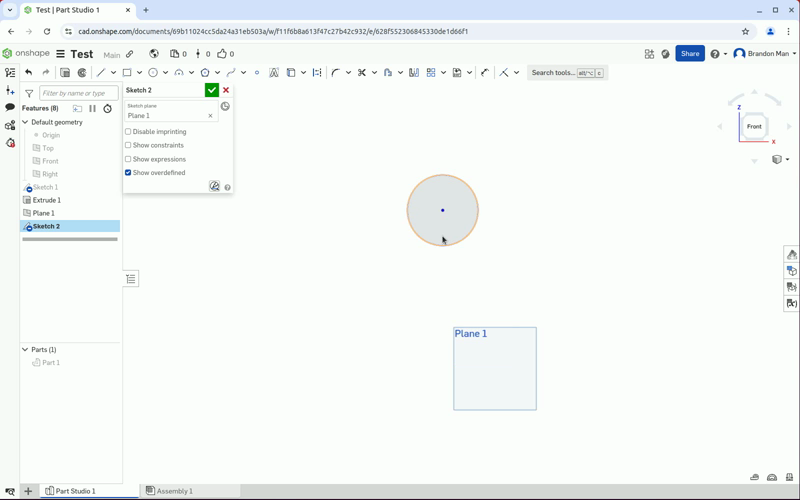
scroll(6)
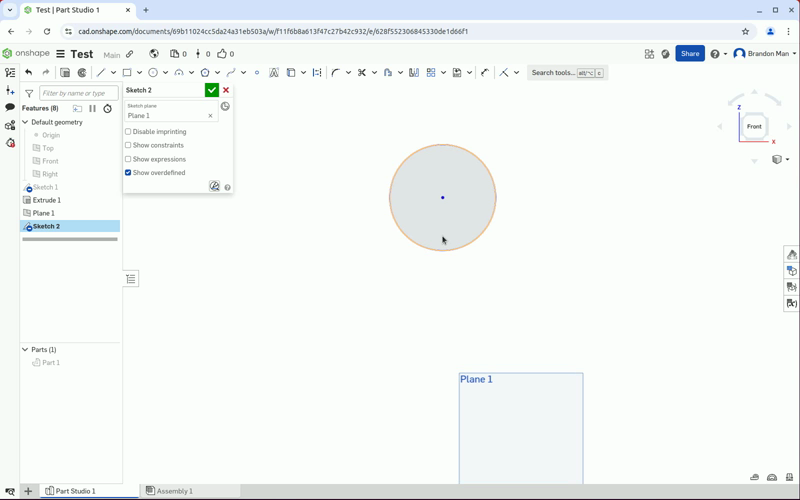
scroll(6)
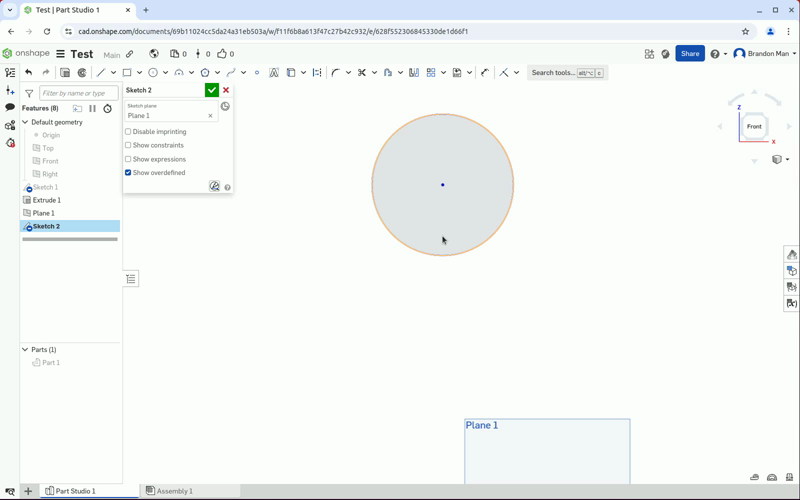
scroll(6)
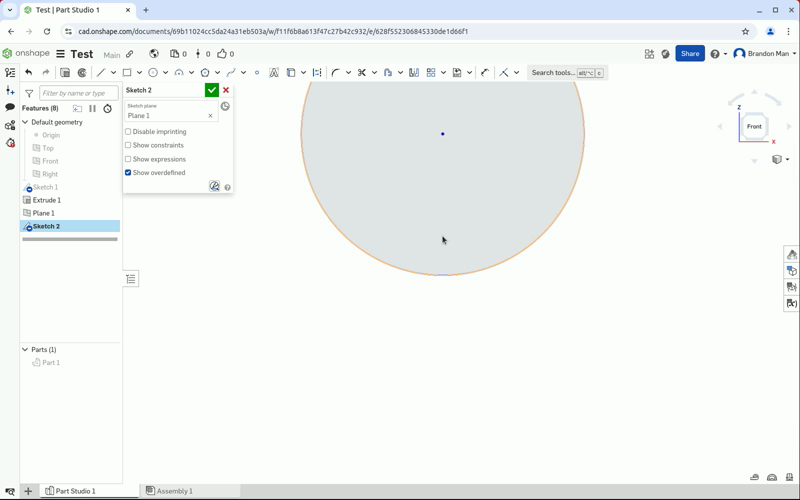
click(442, 235)
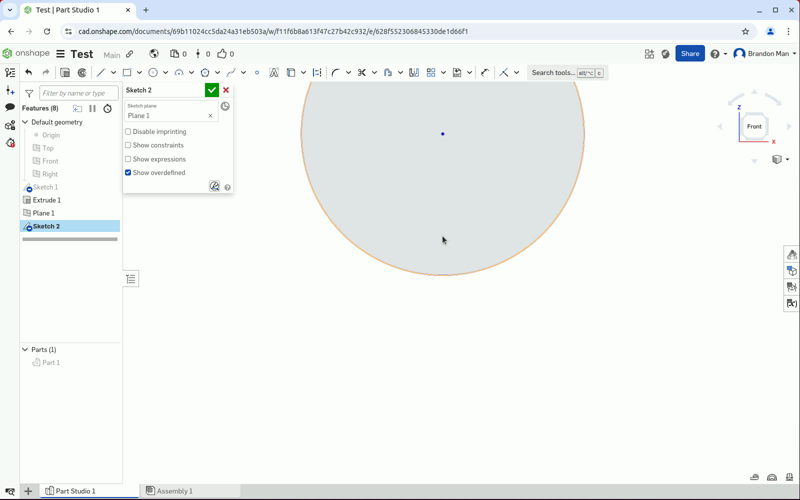
scroll(-6)
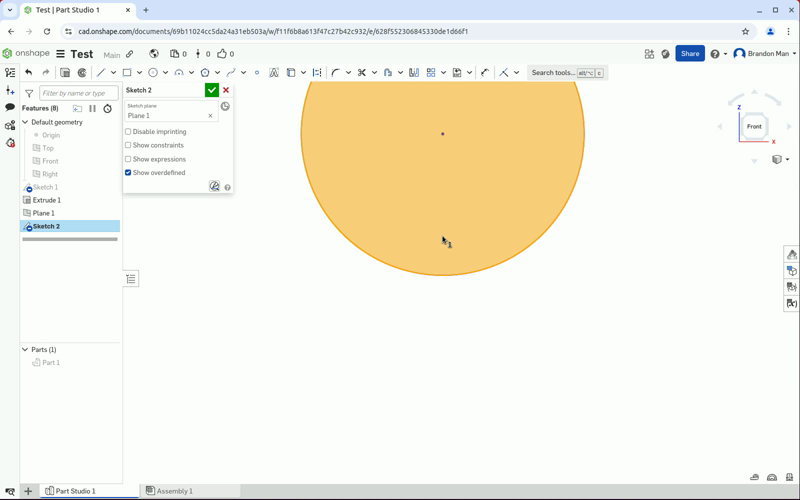
scroll(-6)
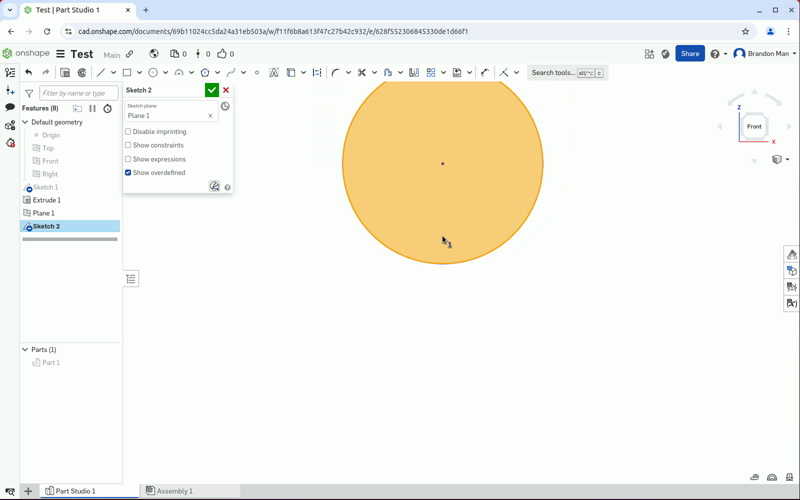
scroll(-6)
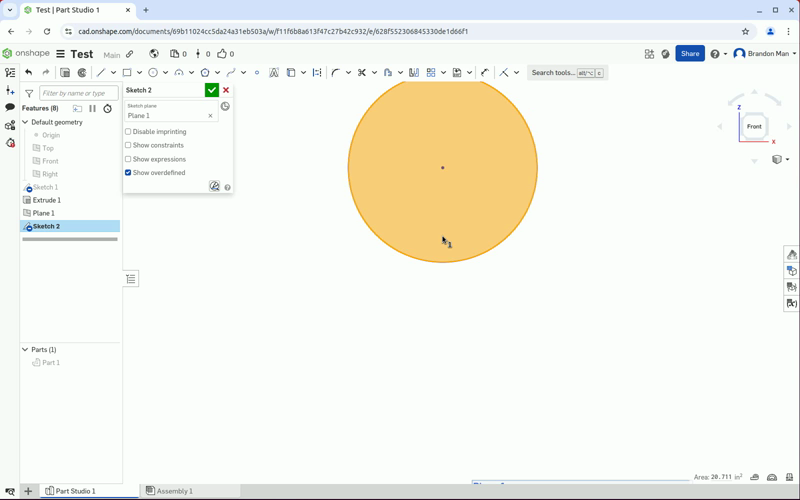
scroll(-6)
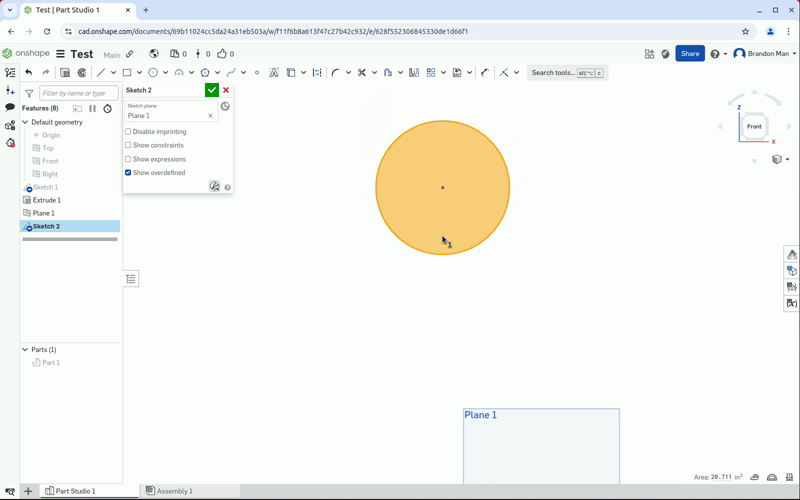
scroll(-6)
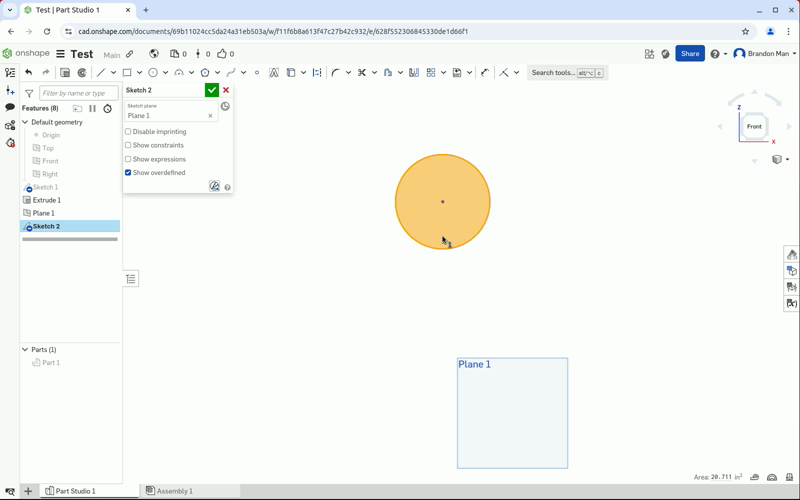
scroll(-6)
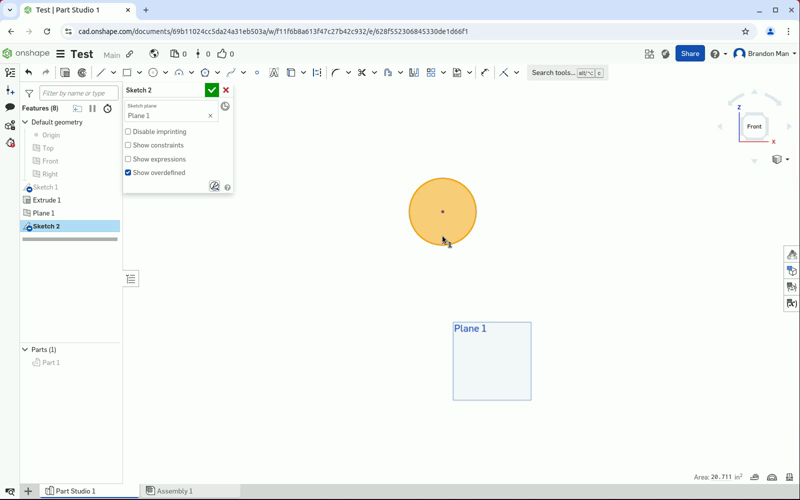
scroll(-6)
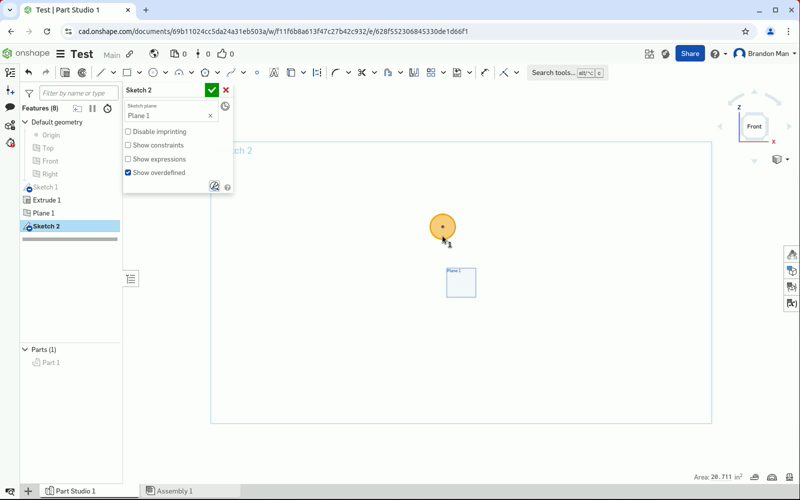
mouse_move(73, 352)
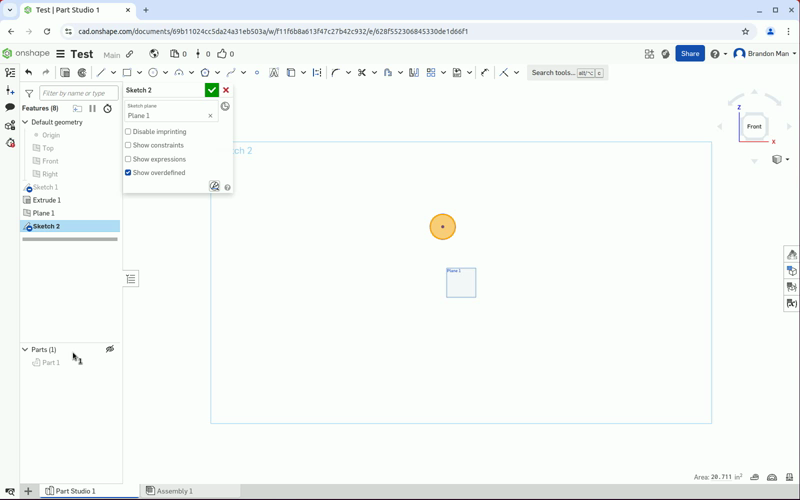
key(shift+y)
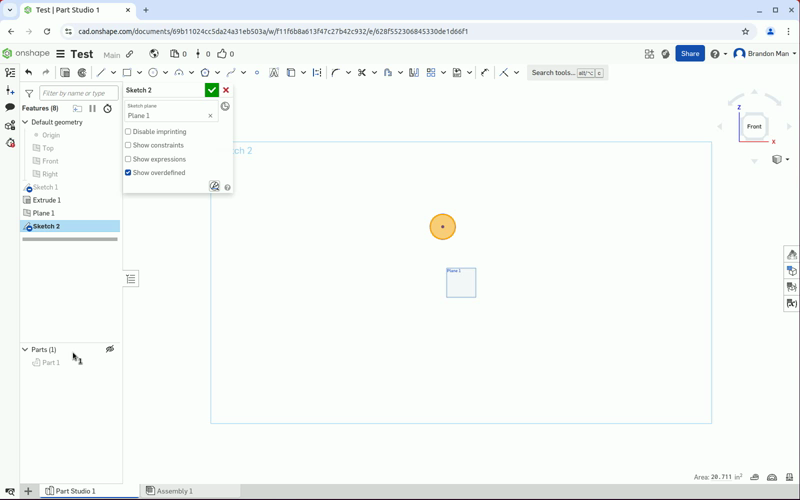
key(shift+e)
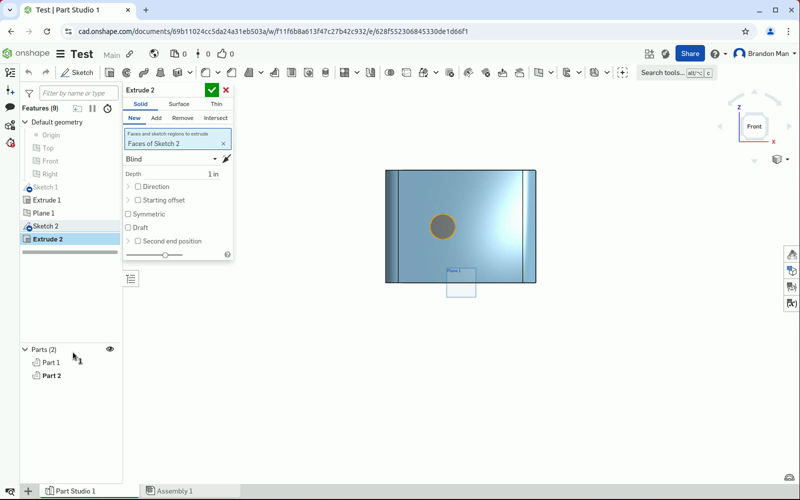
mouse_move(143, 106)
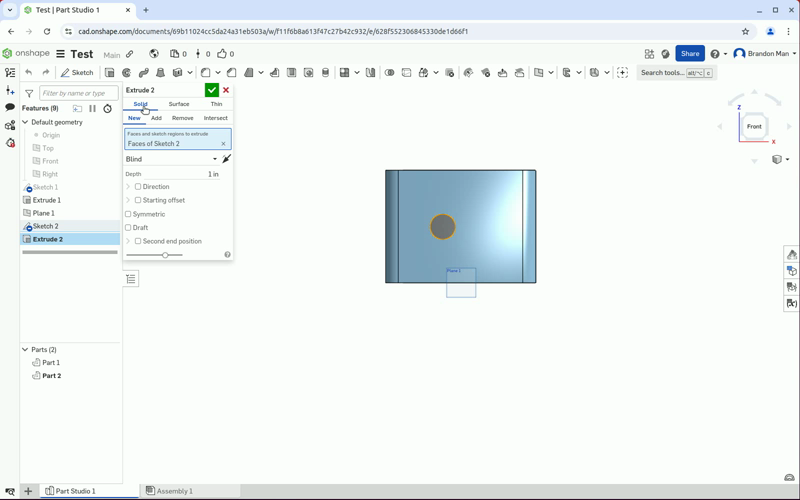
click(143, 106)
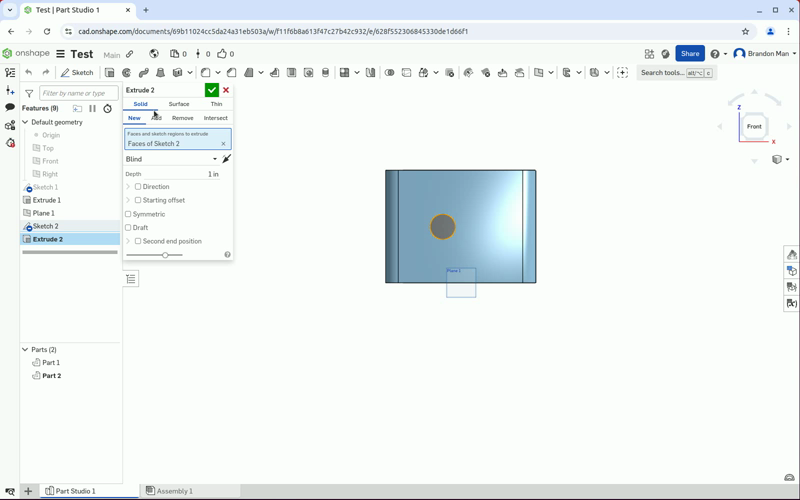
mouse_move(186, 120)
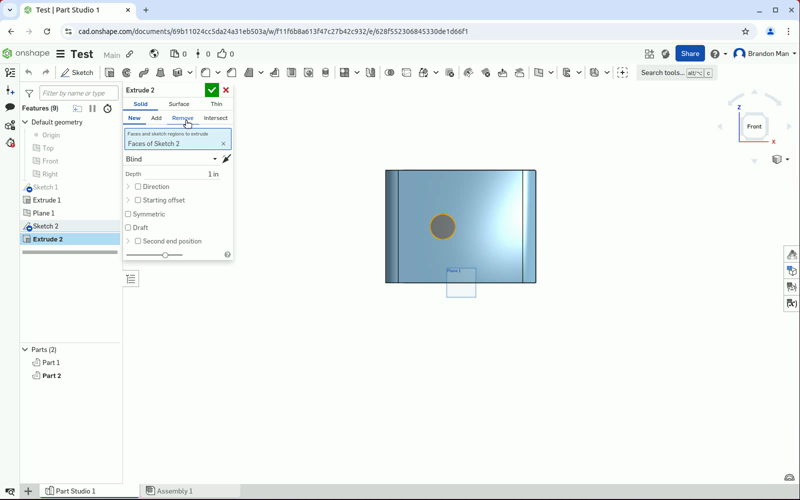
click(186, 120)
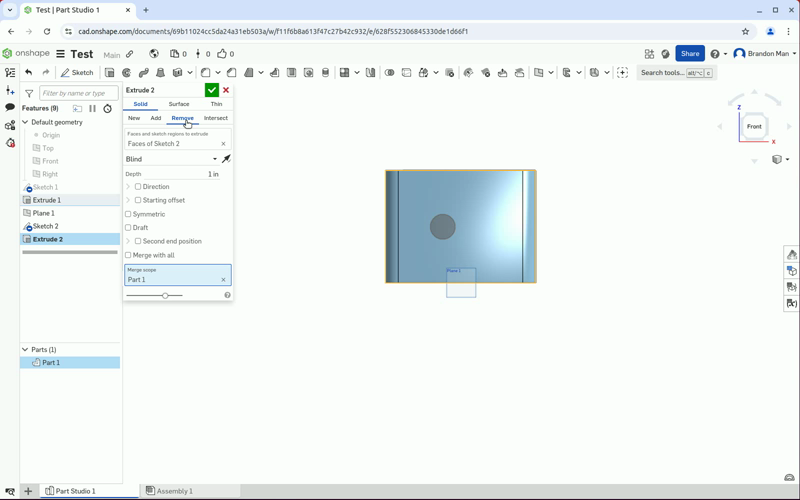
key(tab, 4)
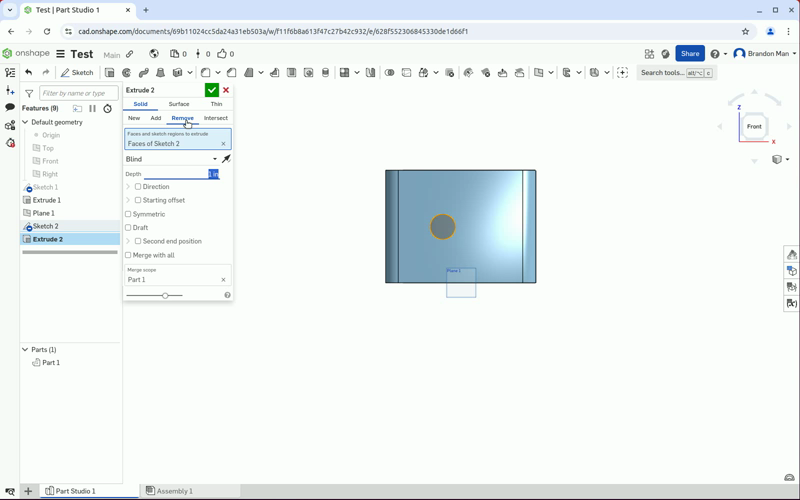
text(23.108)
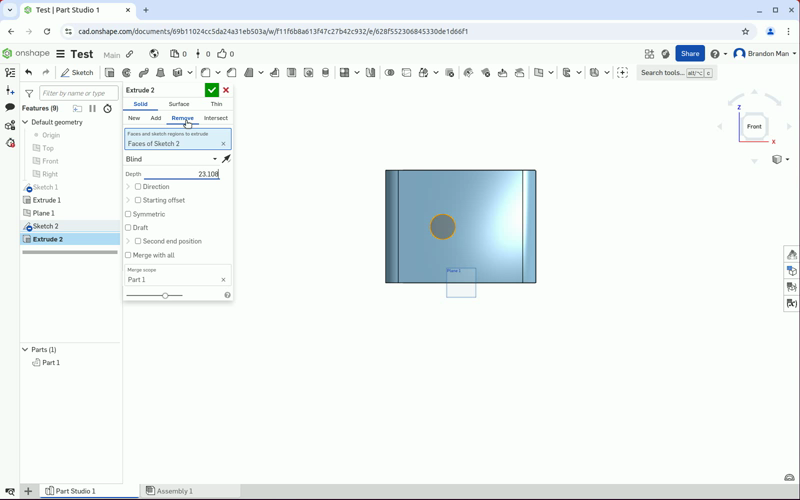
key(tab, 6)
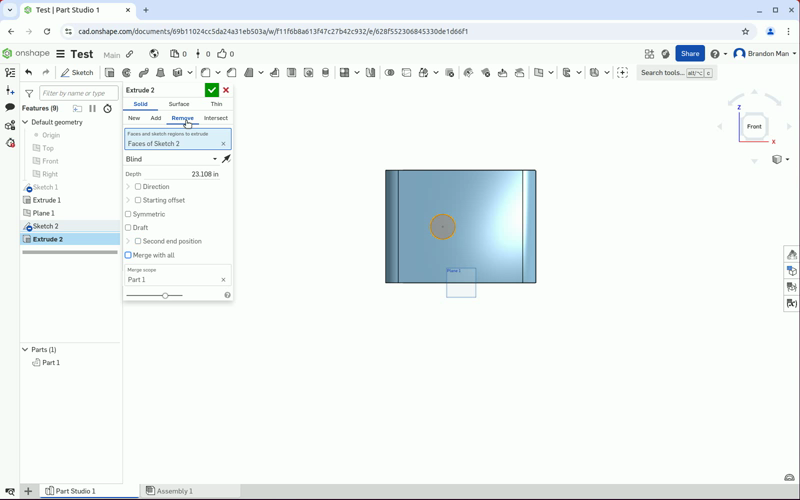
key(space)
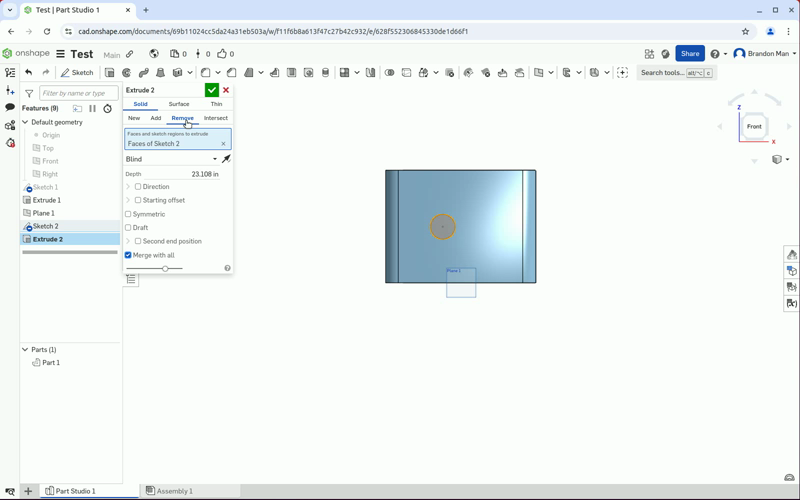
key(enter)
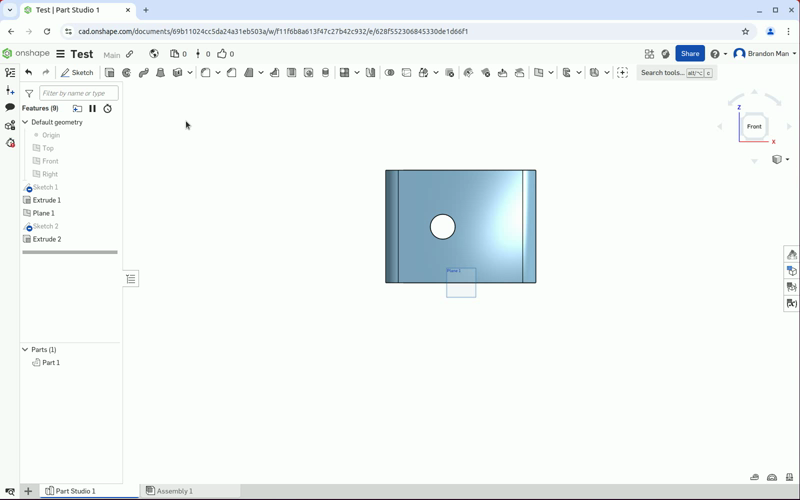
key(shift+h)
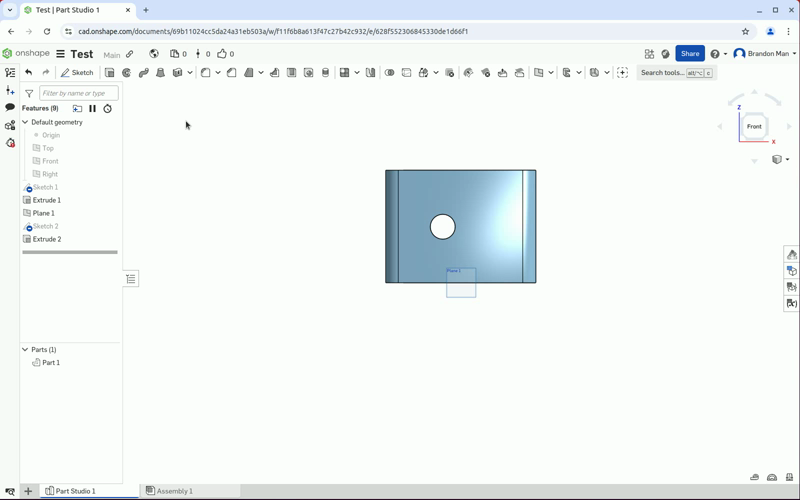
key(shift+h)
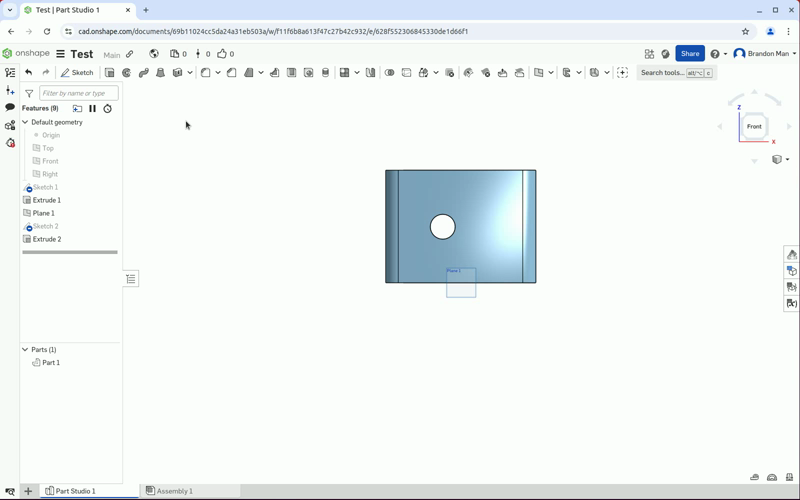
mouse_move(73, 189)
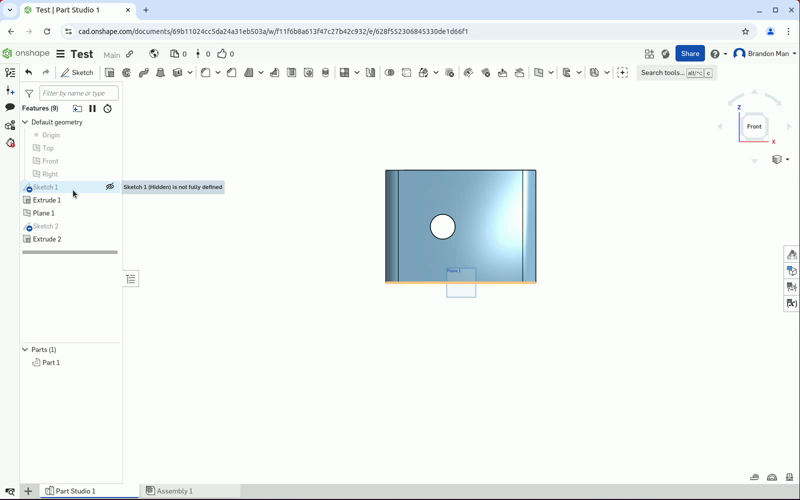
click(73, 189)
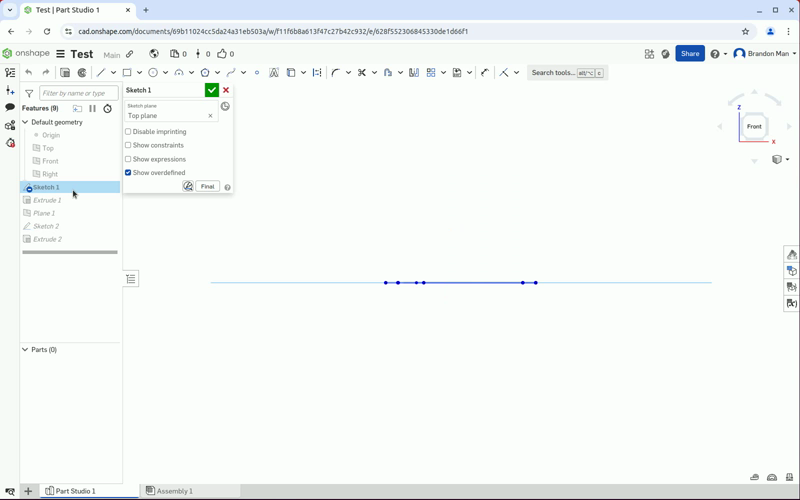
mouse_move(229, 92)
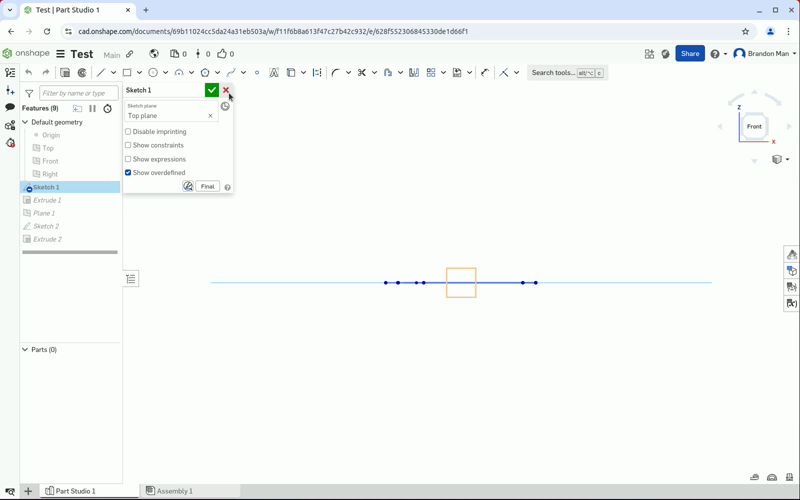
click(229, 92)
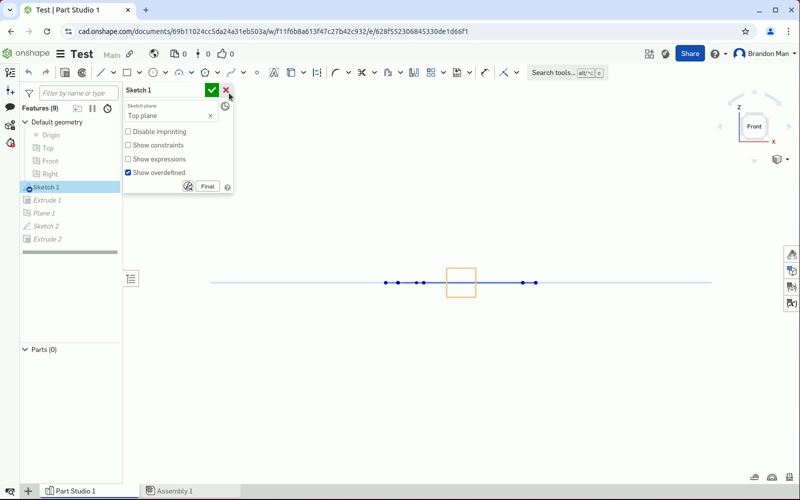
key(shift+s)
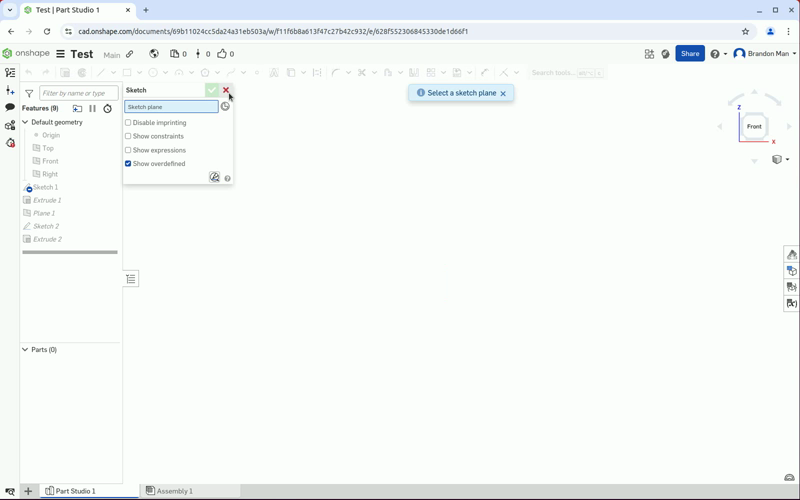
mouse_move(73, 215)
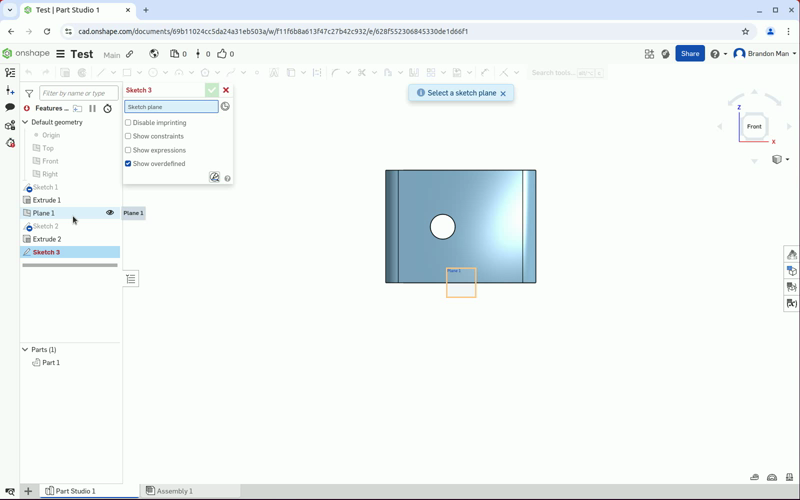
click(73, 215)
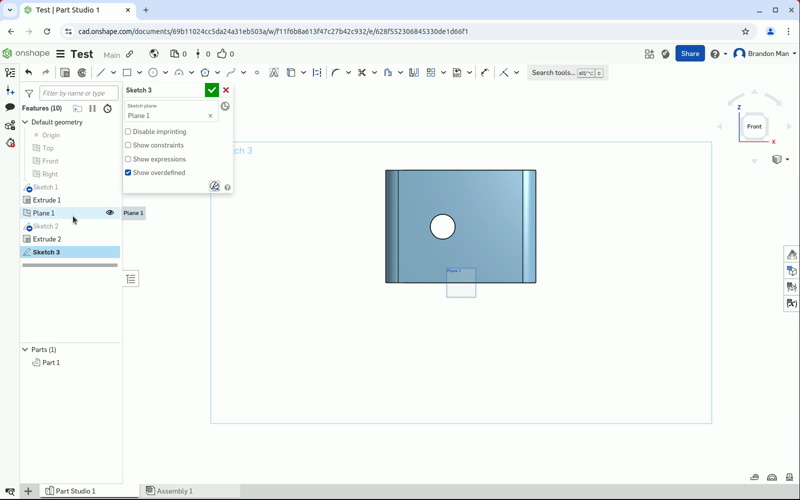
mouse_move(73, 352)
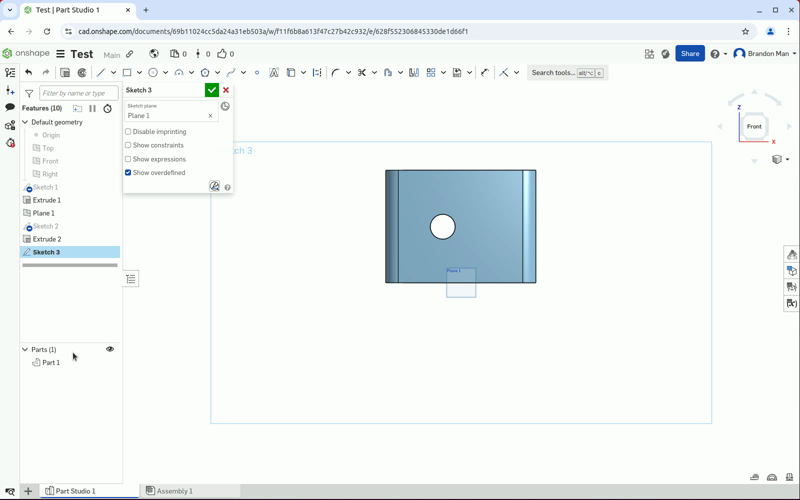
key(y)
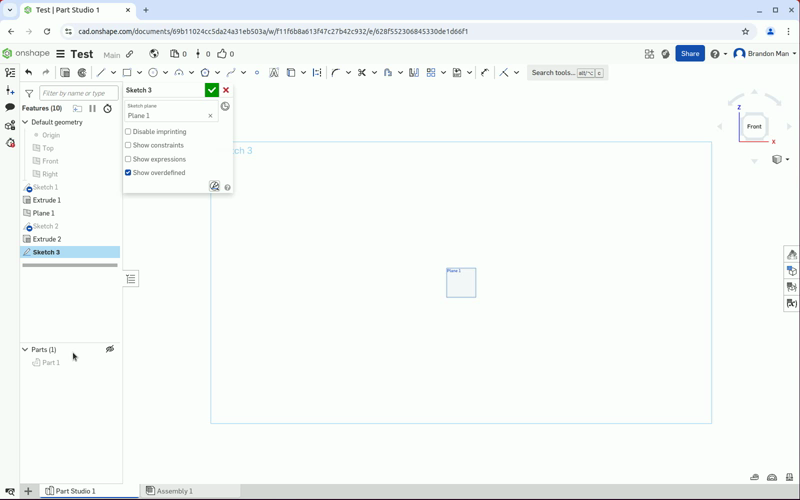
key(a)
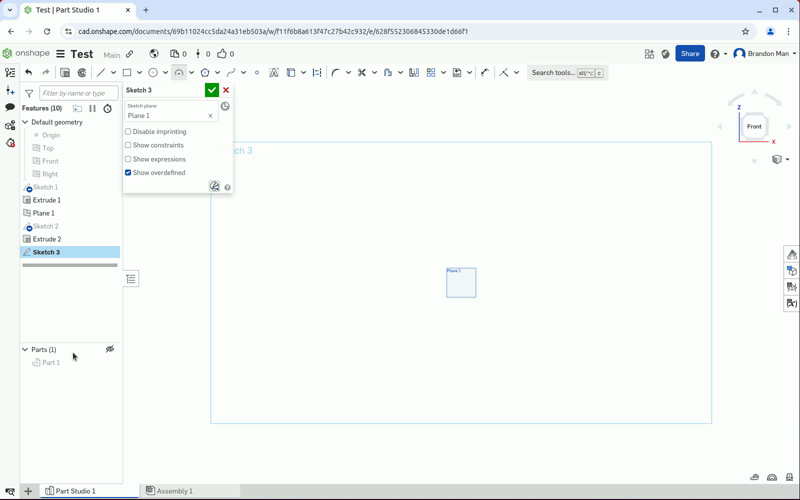
key_down(shift)
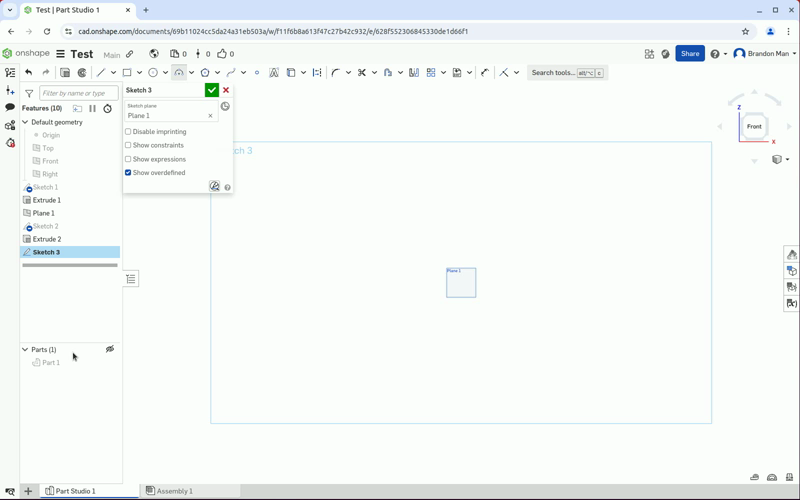
mouse_move(522, 236)
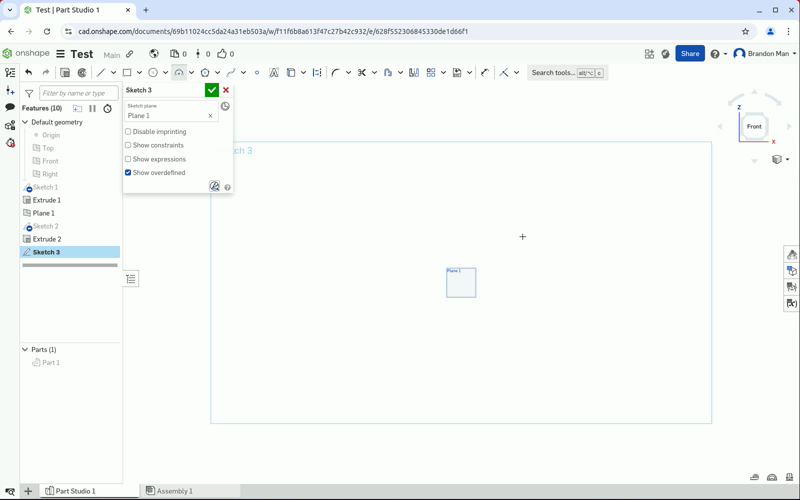
click(522, 236)
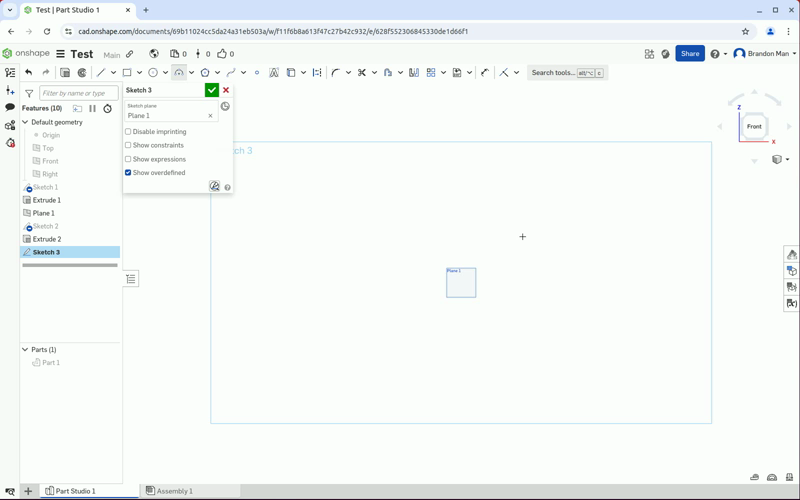
key_up(shift)
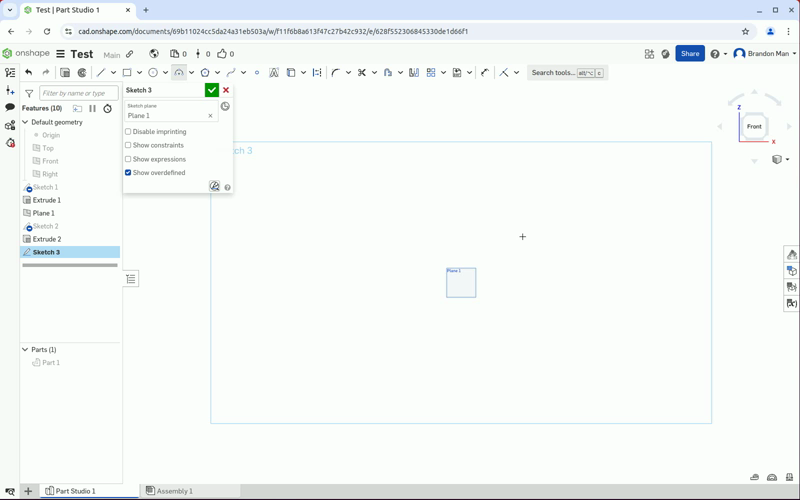
key_down(shift)
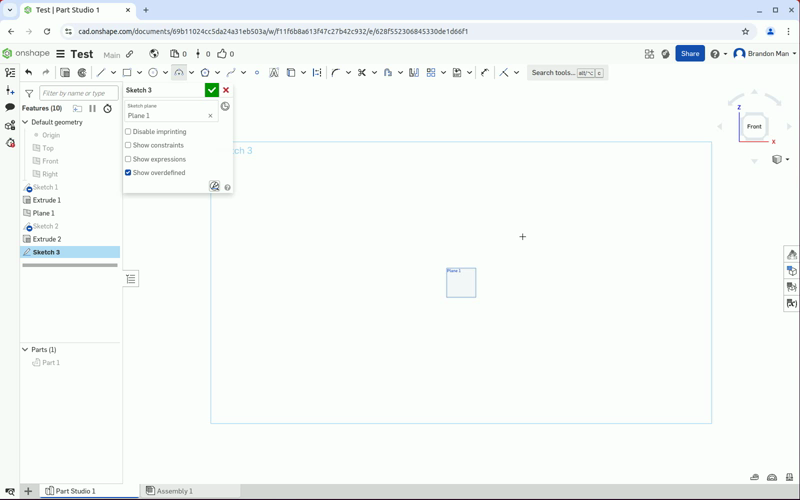
mouse_move(522, 216)
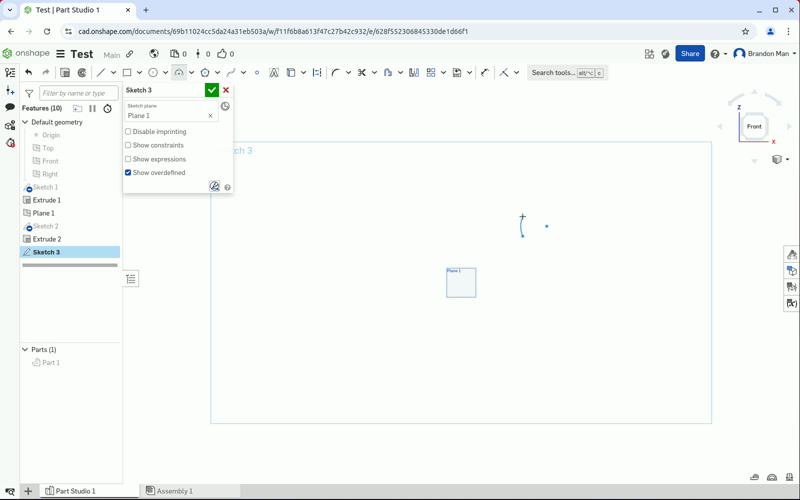
click(522, 216)
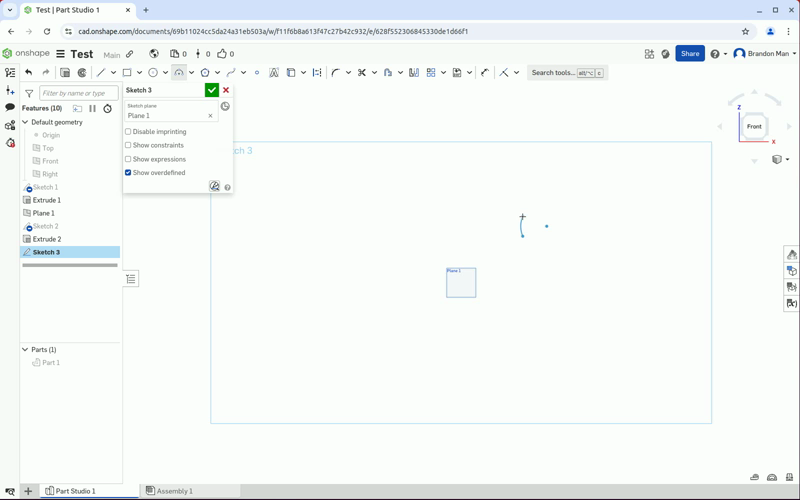
mouse_move(528, 226)
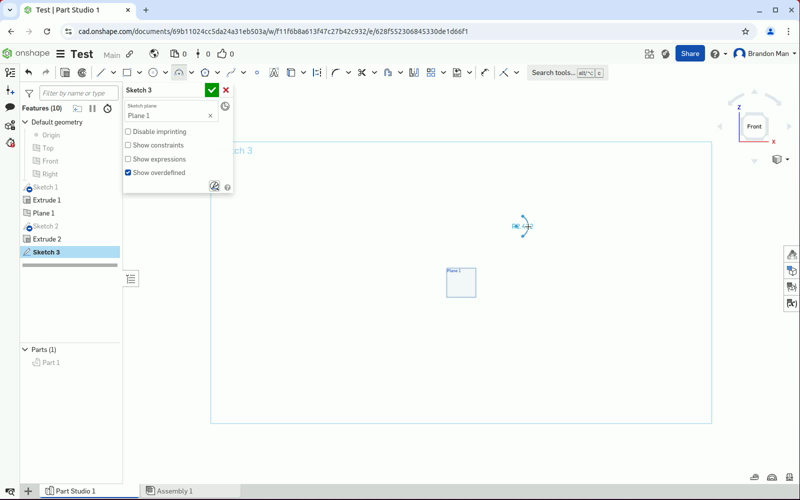
click(528, 226)
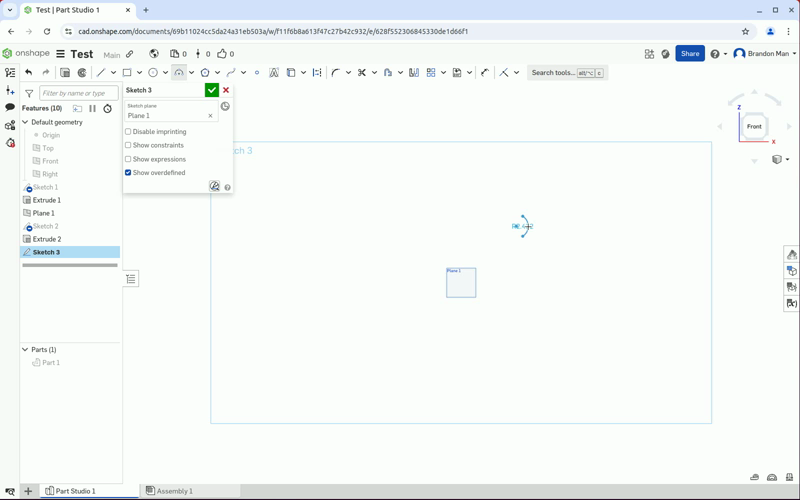
key_up(shift)
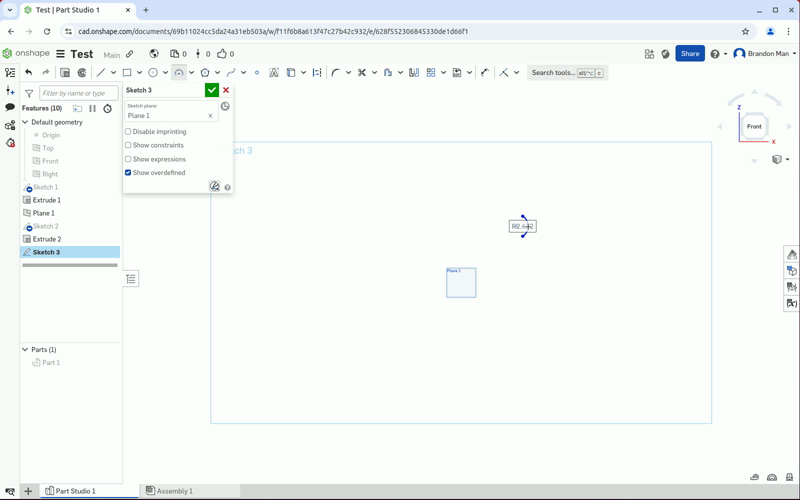
key(esc)
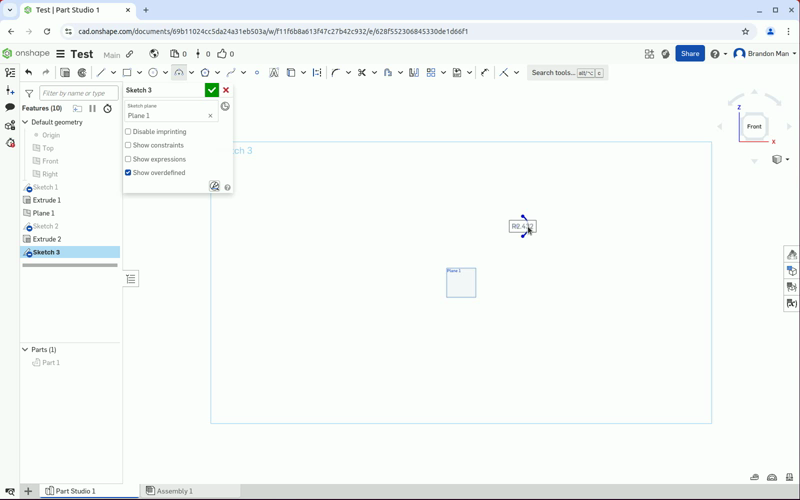
key(l)
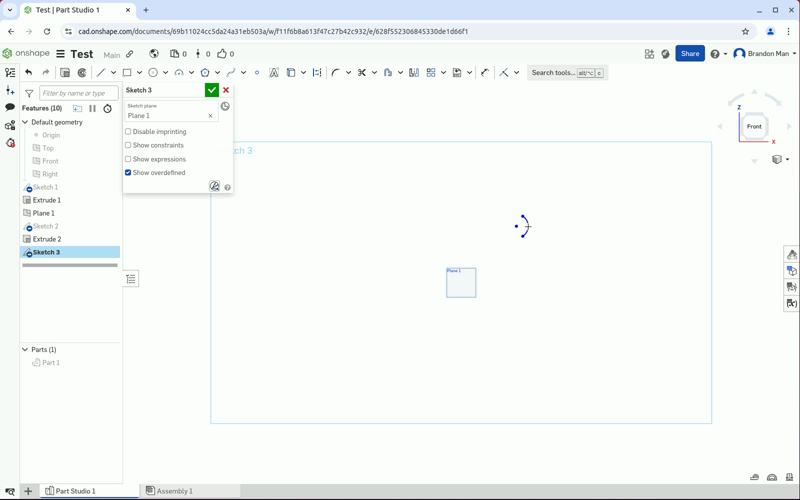
mouse_move(522, 216)
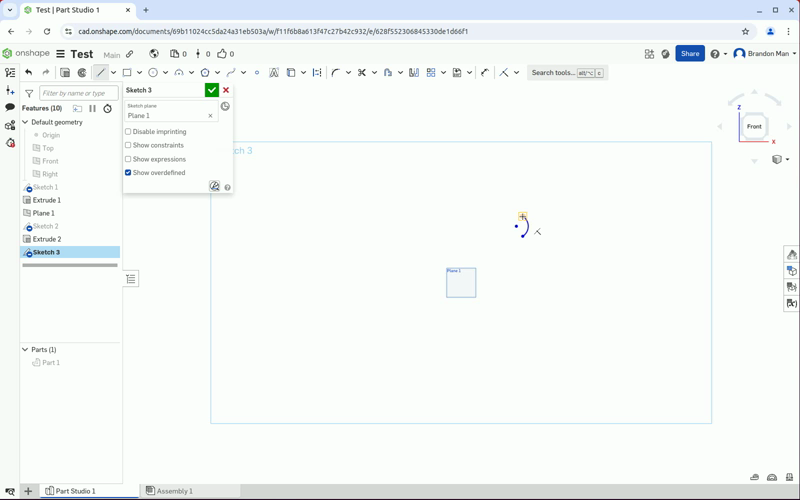
click(522, 216)
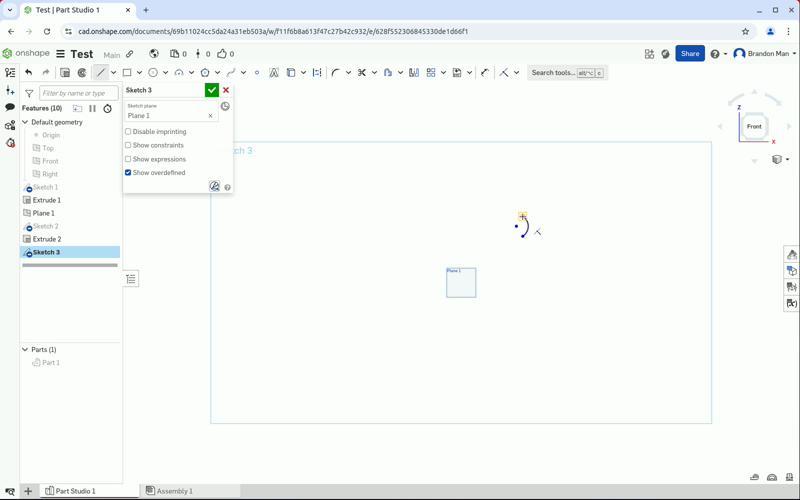
mouse_move(552, 216)
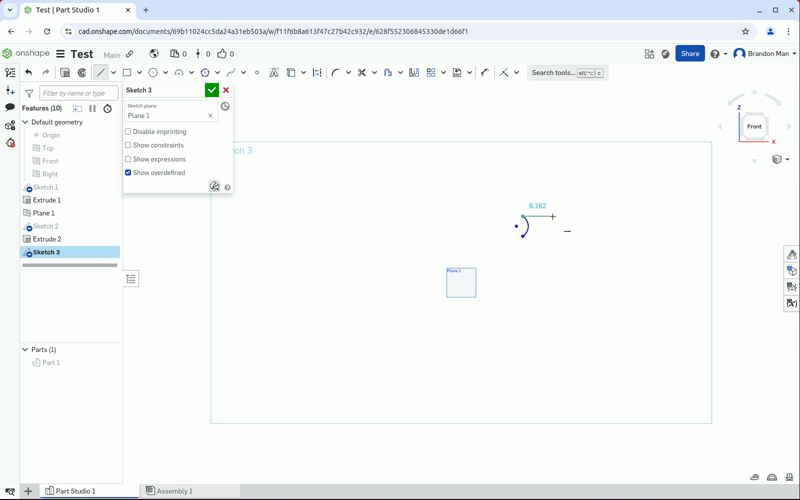
key_down(shift)
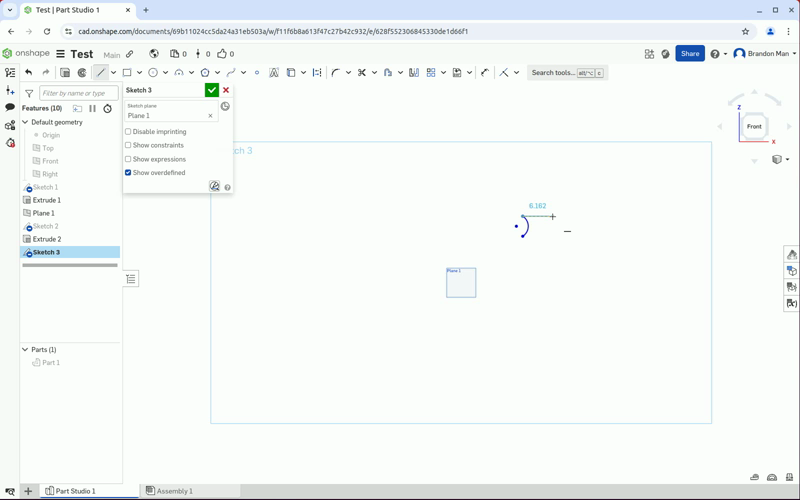
mouse_move(522, 236)
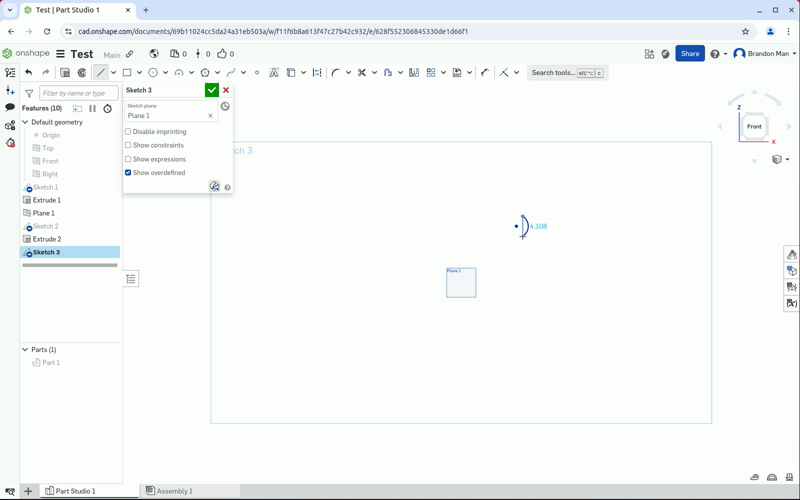
key_up(shift)
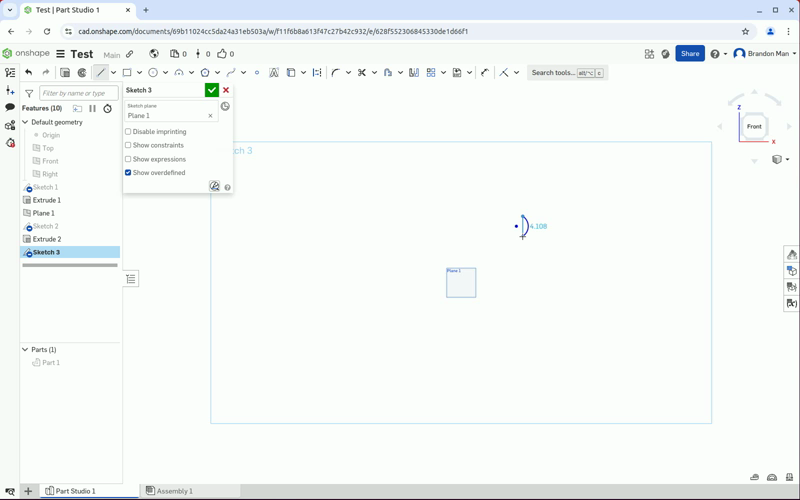
click(522, 236)
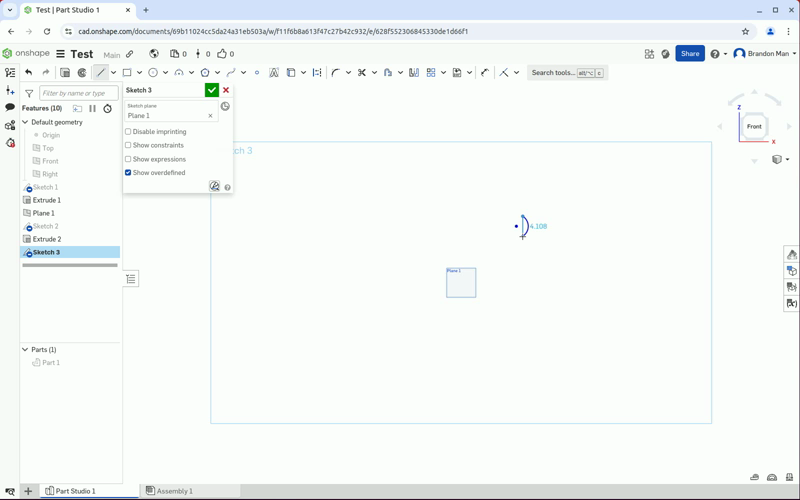
key(esc)
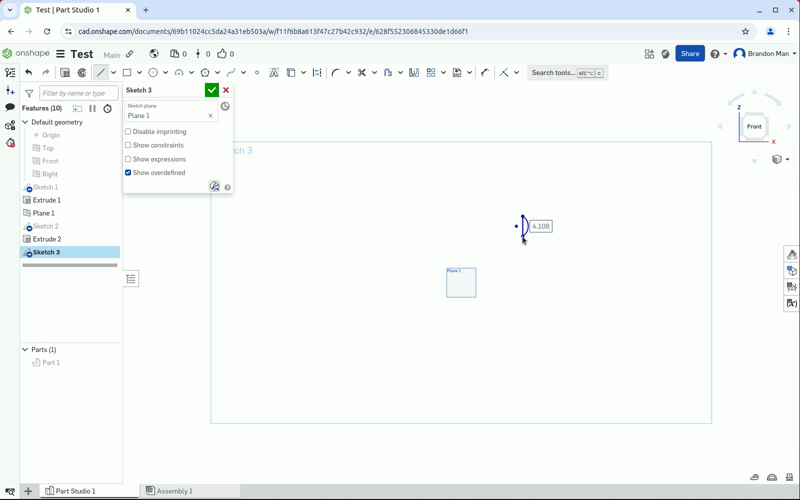
mouse_move(523, 220)
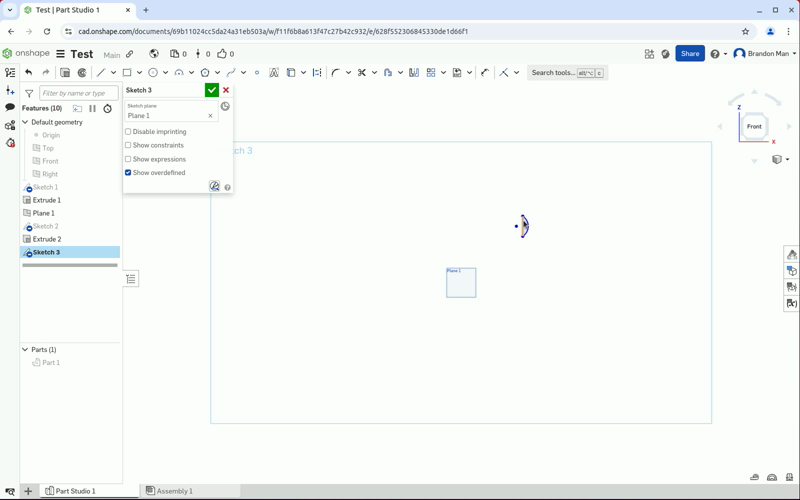
scroll(6)
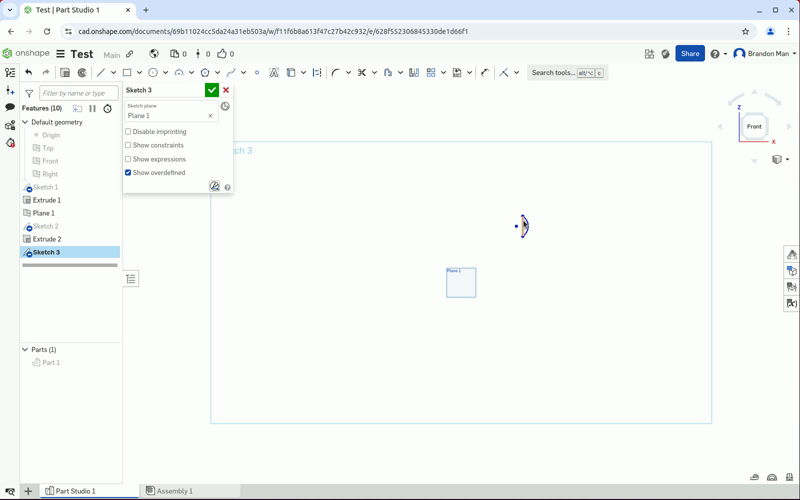
scroll(6)
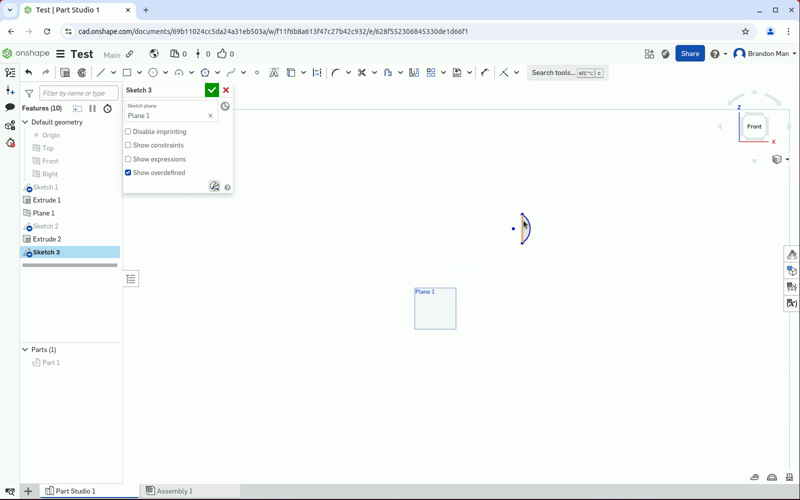
scroll(6)
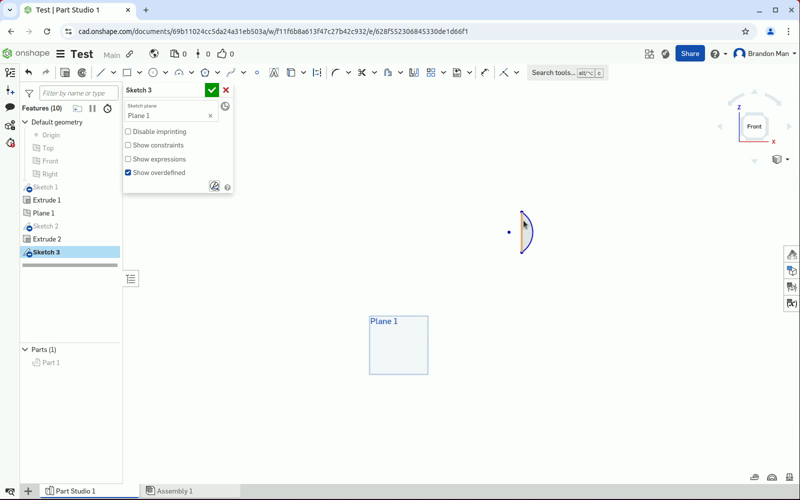
scroll(6)
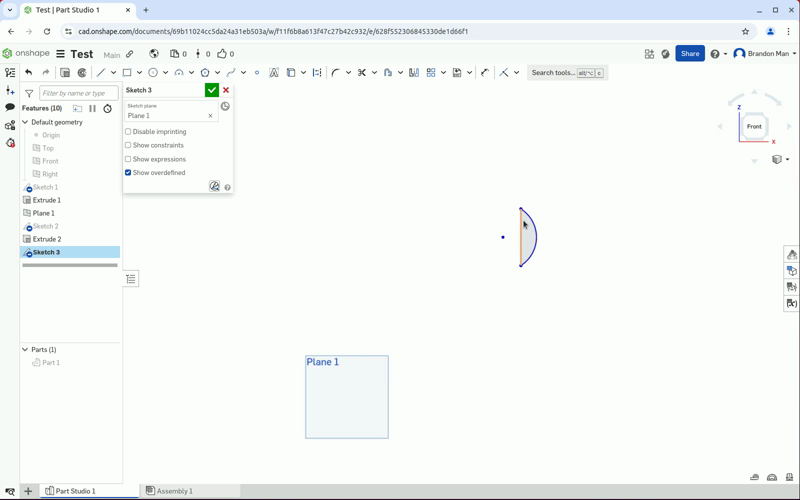
scroll(6)
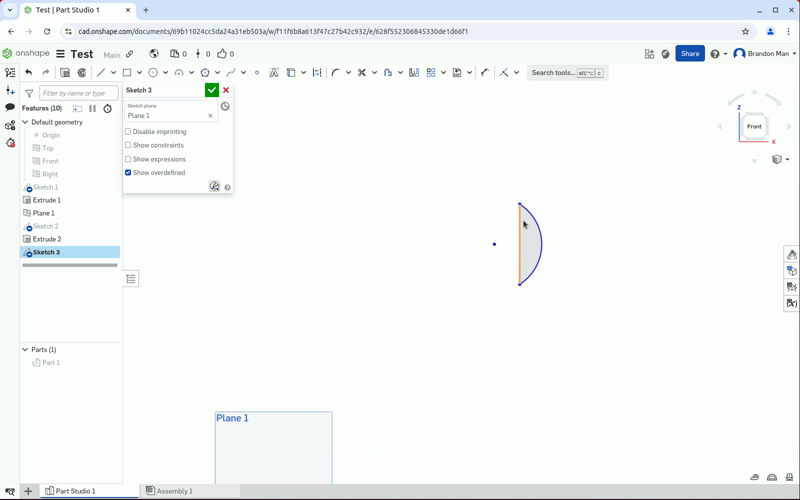
scroll(6)
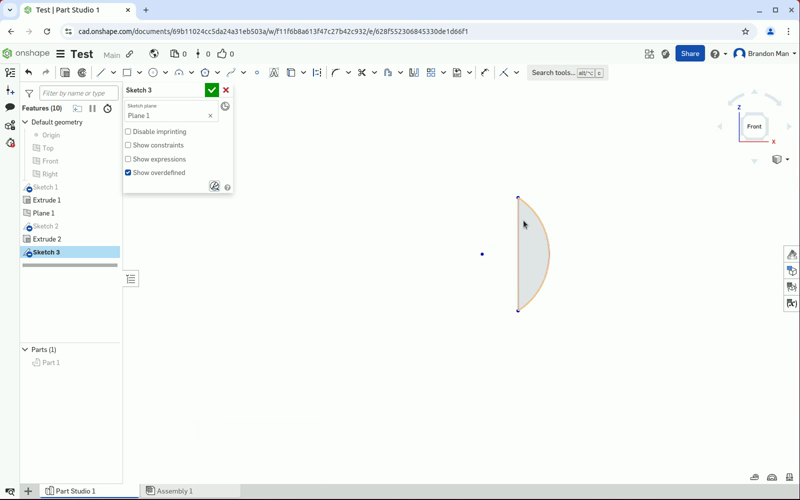
scroll(6)
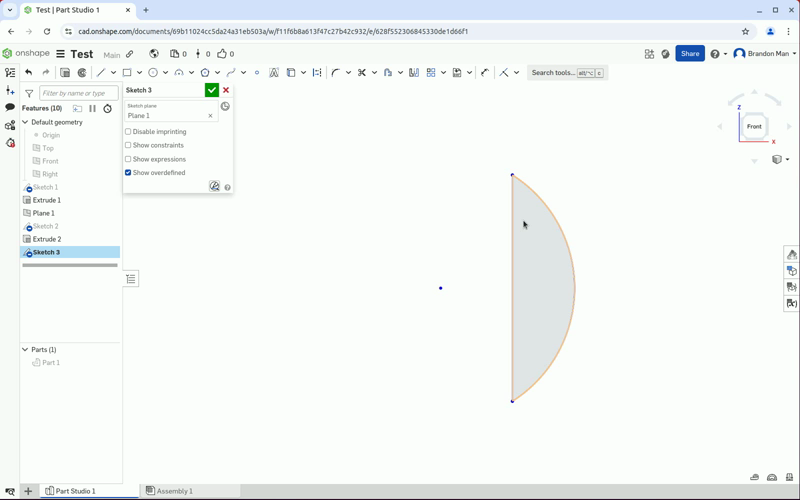
click(523, 220)
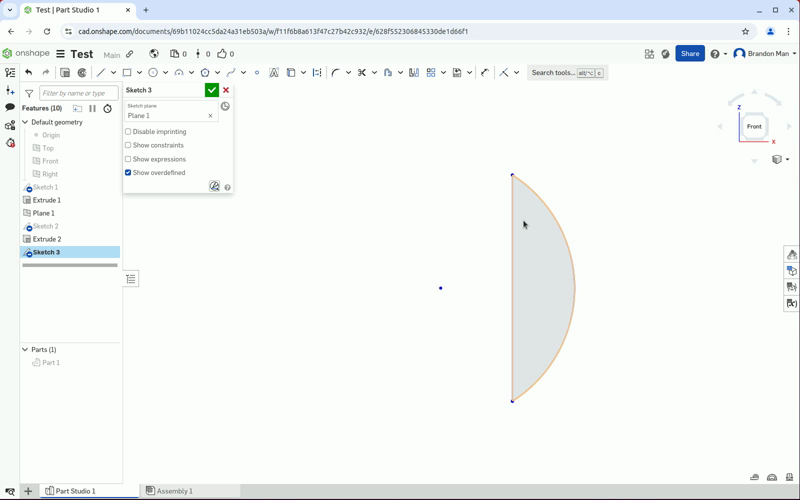
scroll(-6)
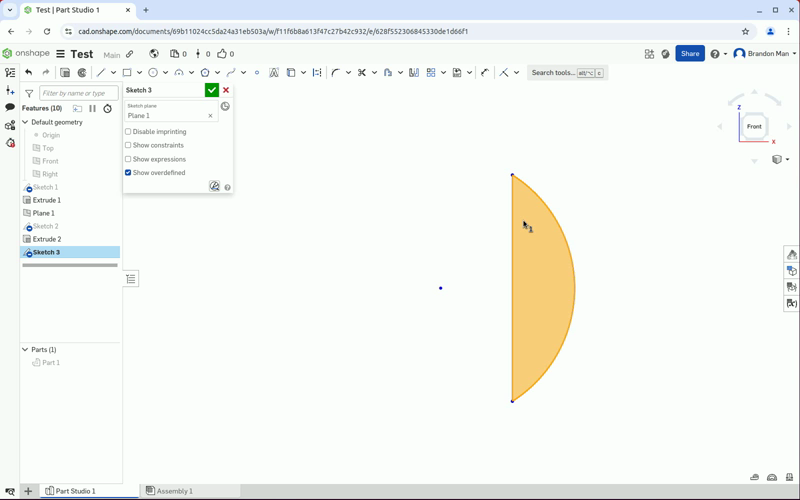
scroll(-6)
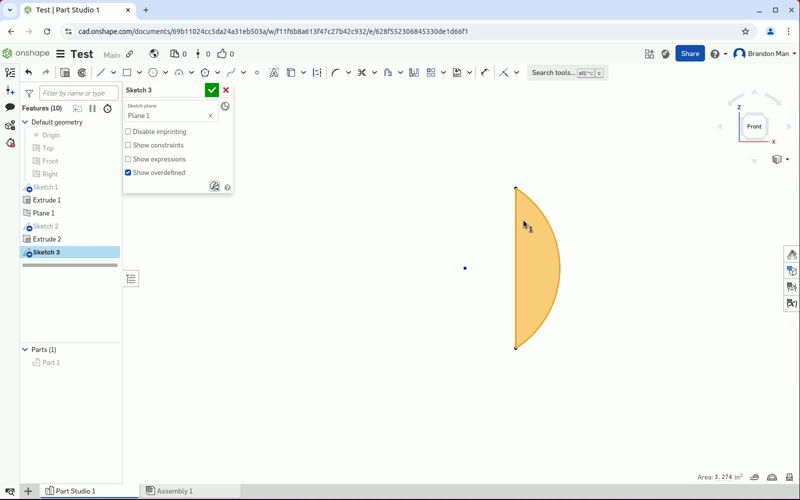
scroll(-6)
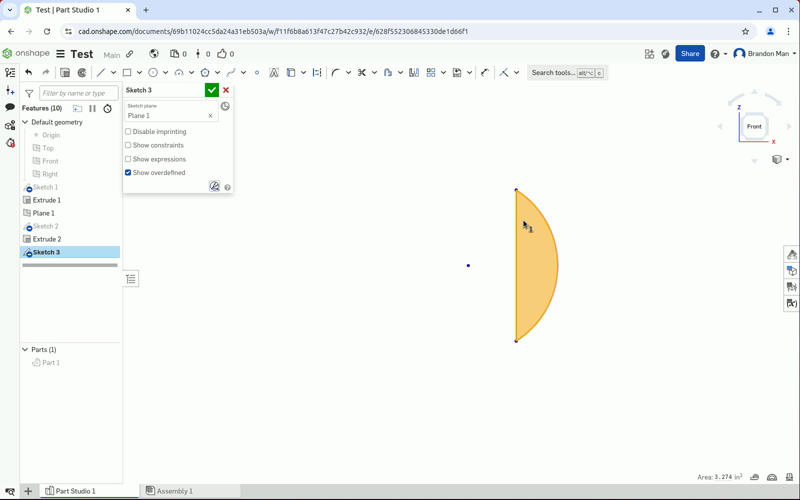
scroll(-6)
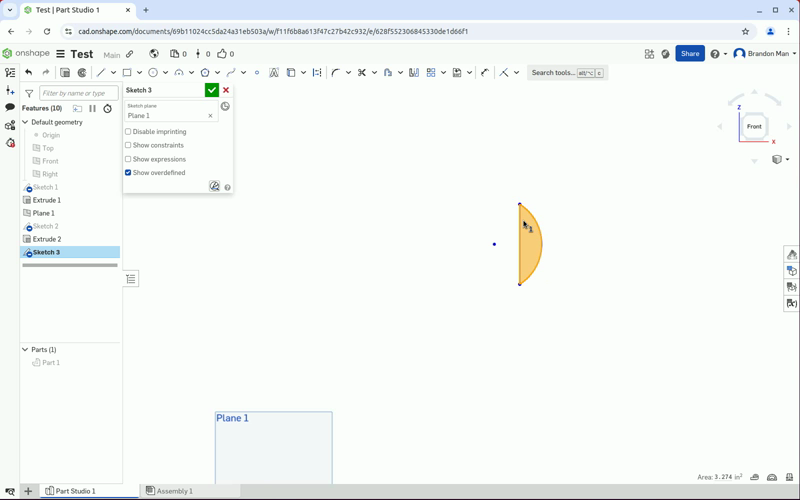
scroll(-6)
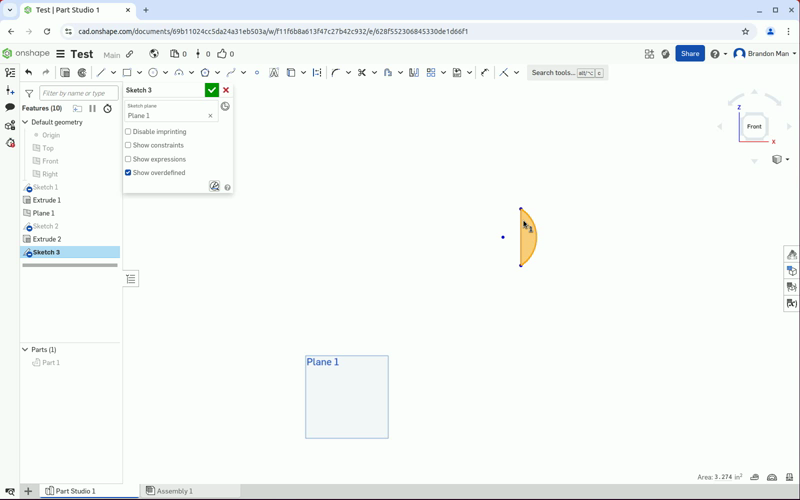
scroll(-6)
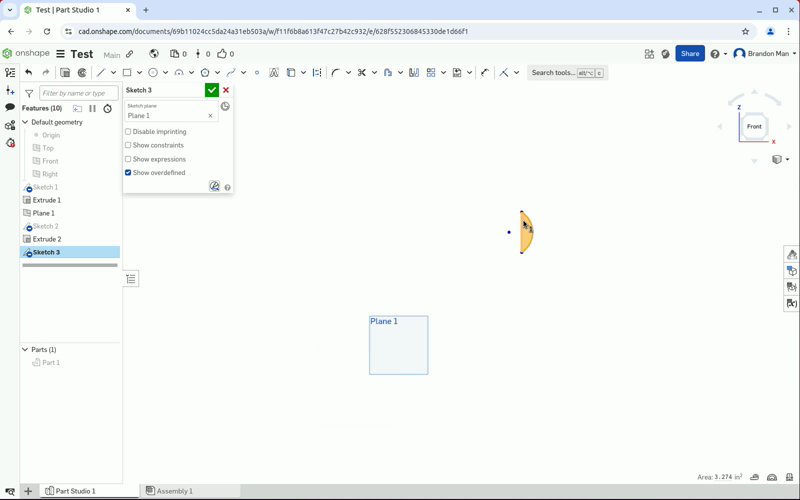
scroll(-6)
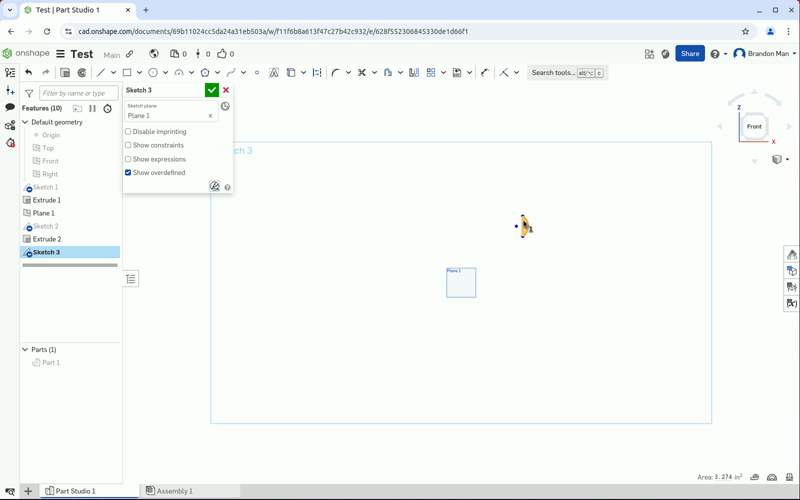
mouse_move(73, 352)
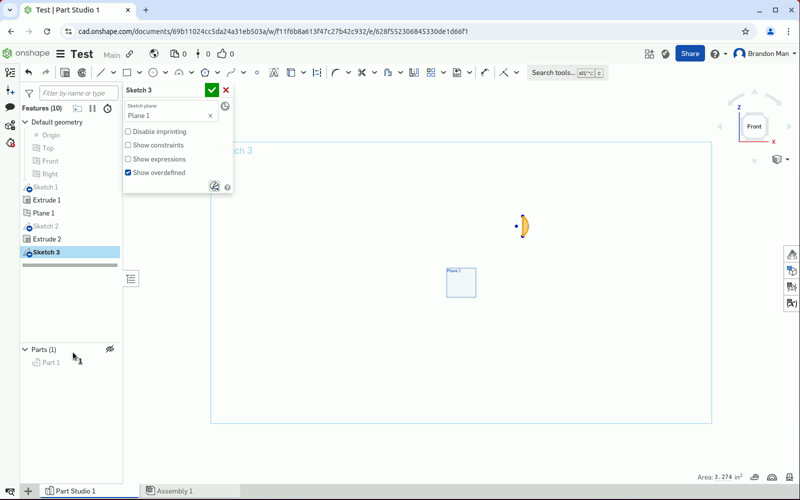
key(shift+y)
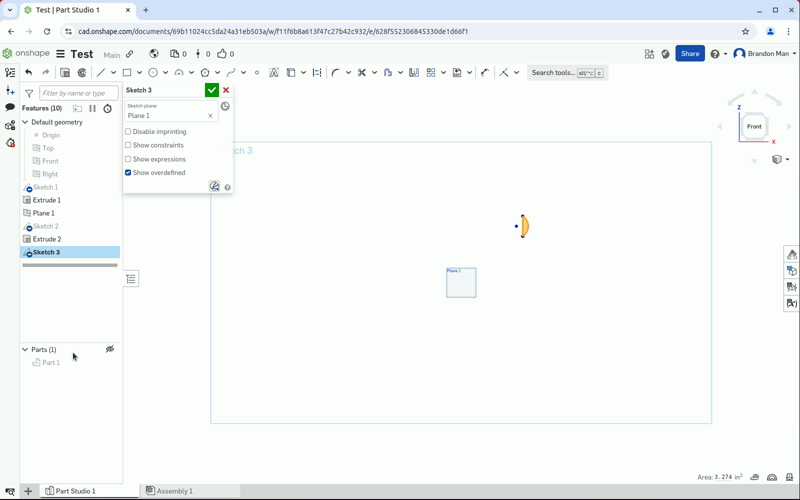
key(shift+e)
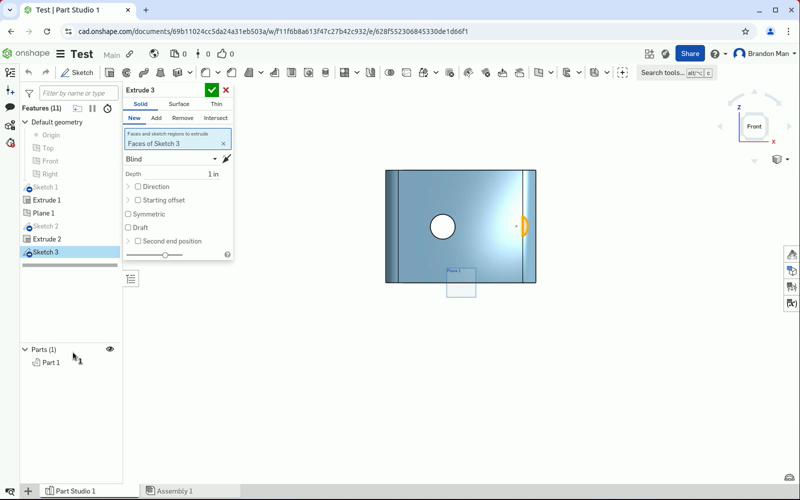
mouse_move(143, 106)
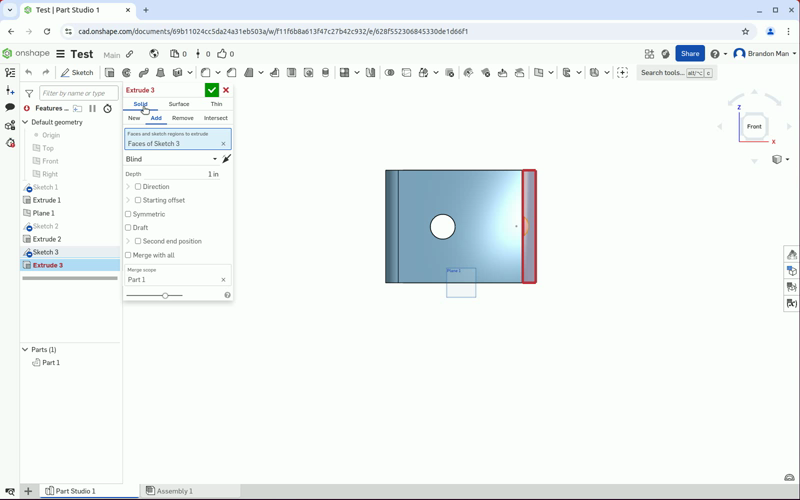
click(143, 106)
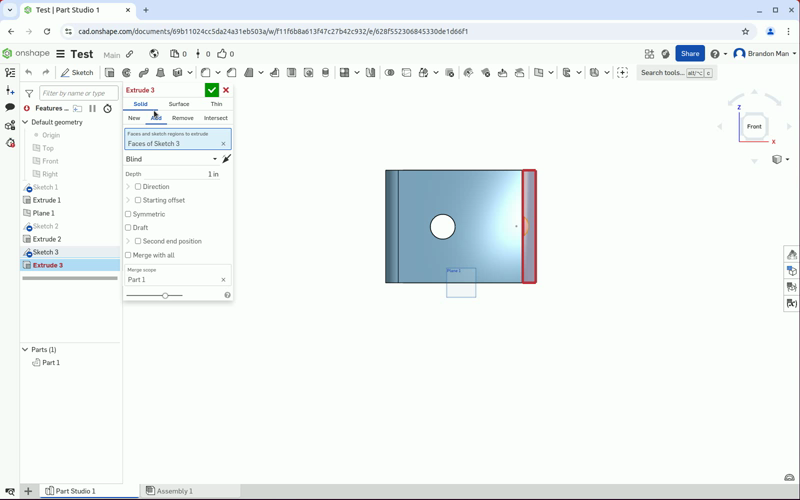
mouse_move(186, 120)
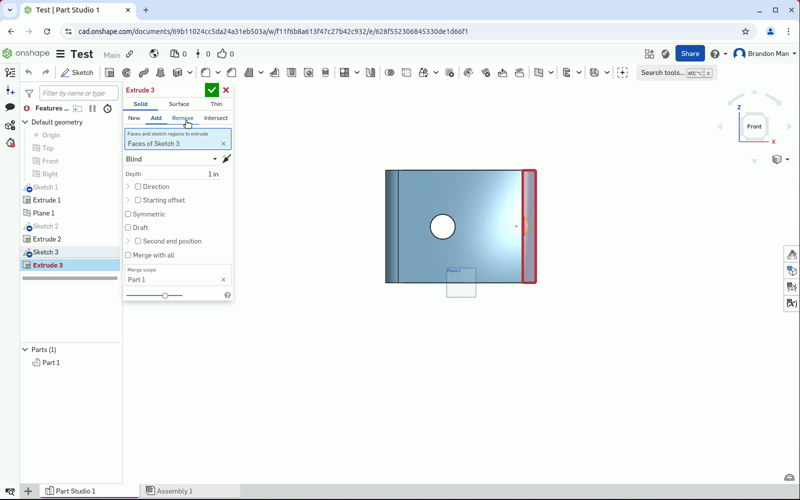
click(186, 120)
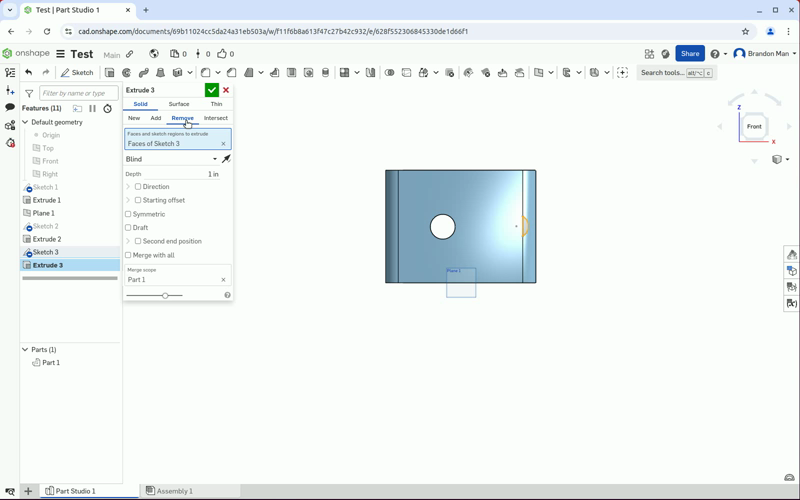
key(tab, 4)
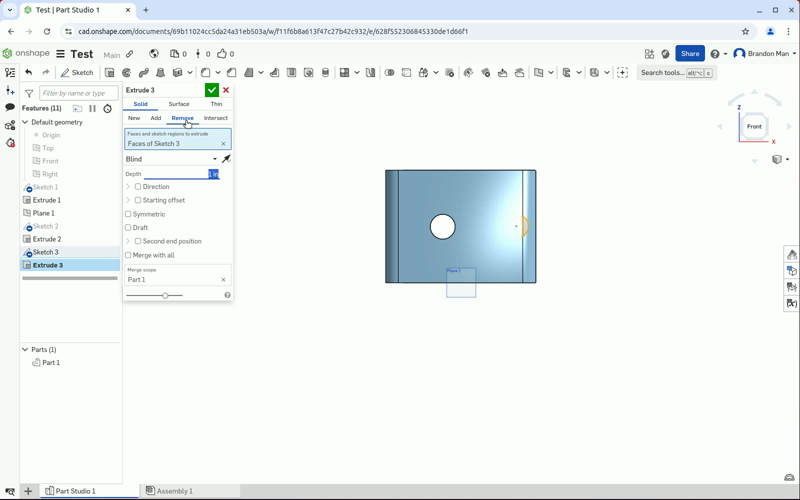
text(23.108)
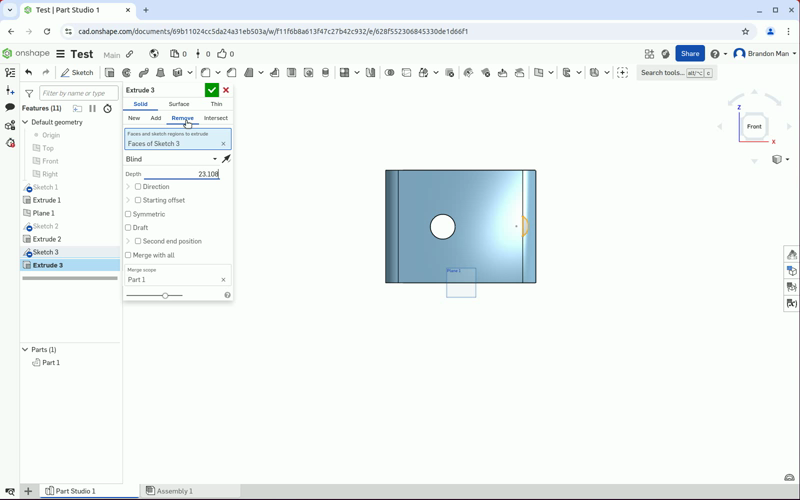
key(tab, 6)
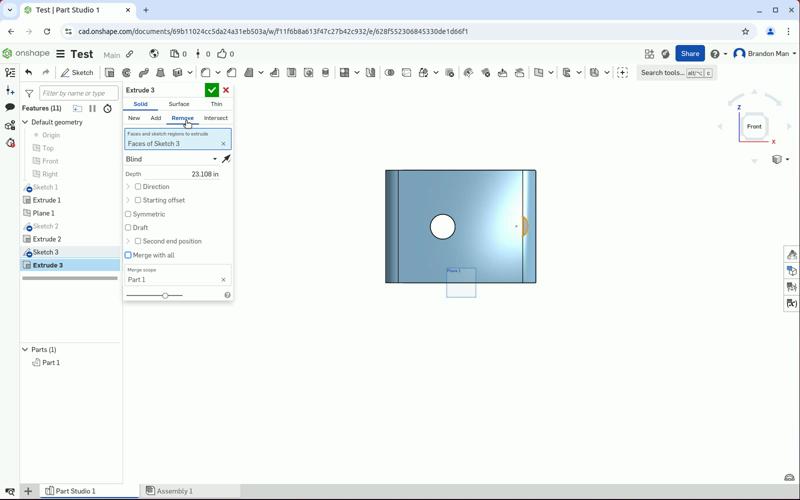
key(space)
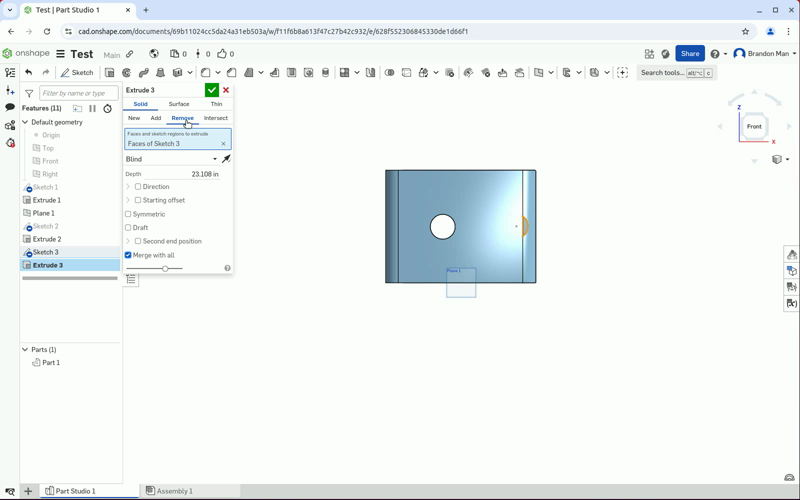
key(enter)
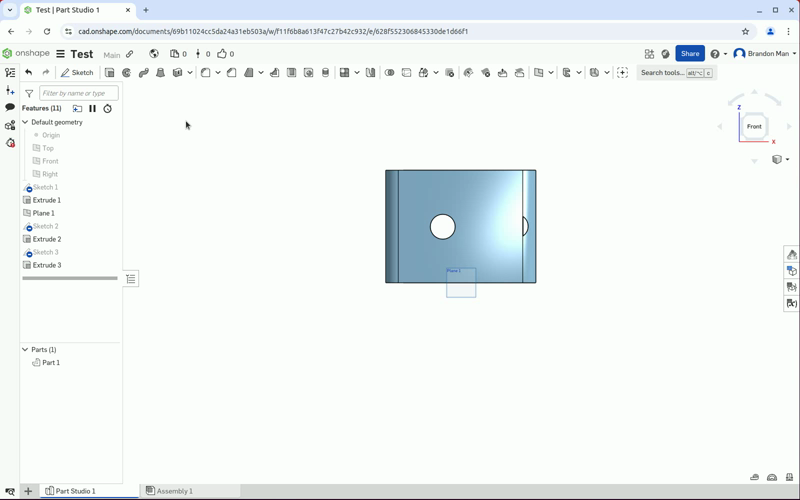
key(shift+h)
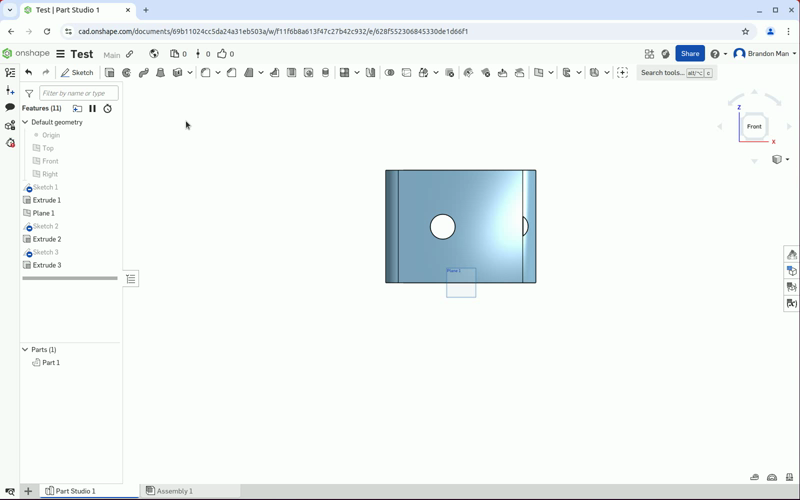
key(shift+h)
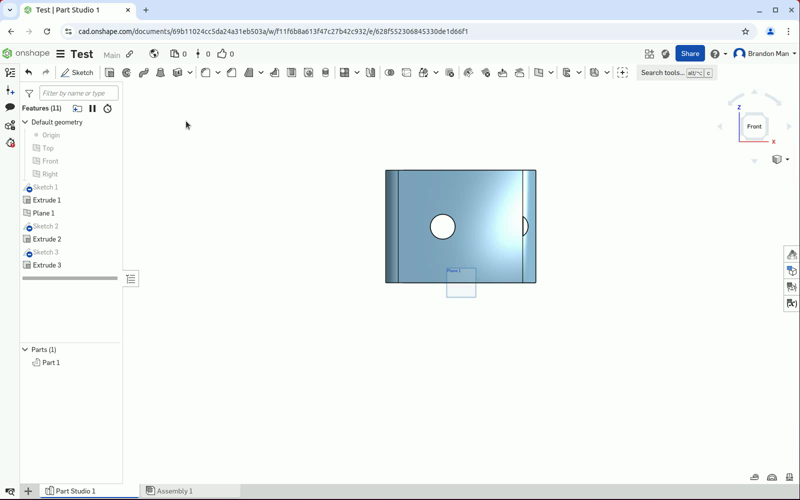
mouse_move(73, 189)
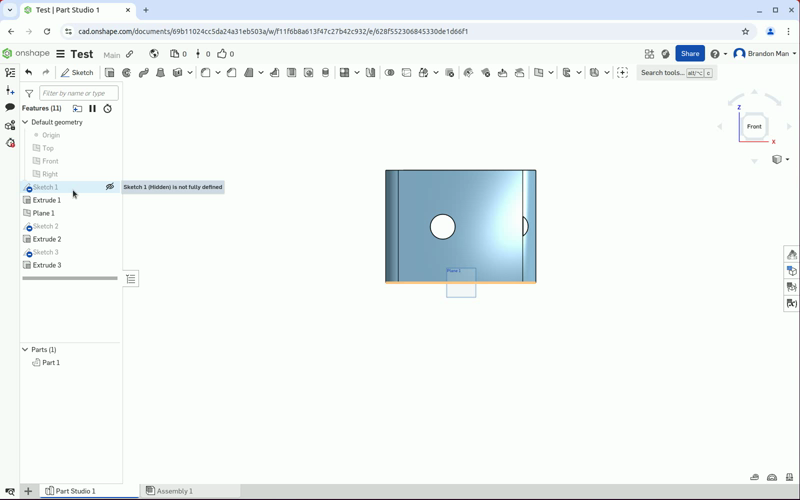
click(73, 189)
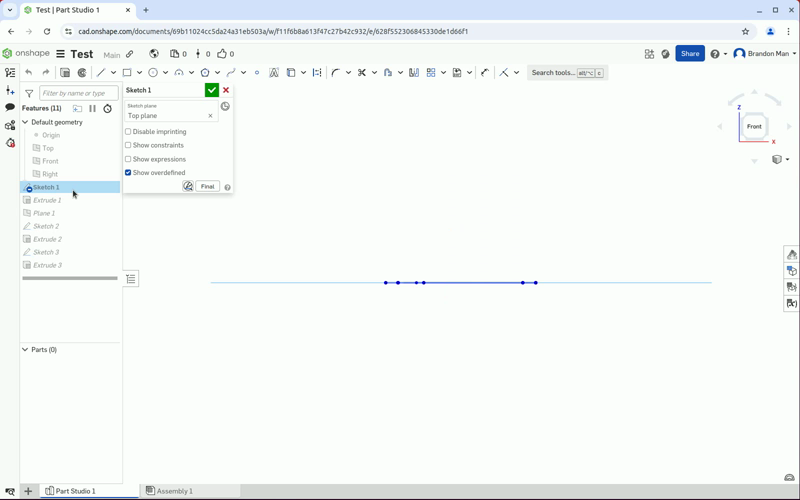
mouse_move(229, 92)
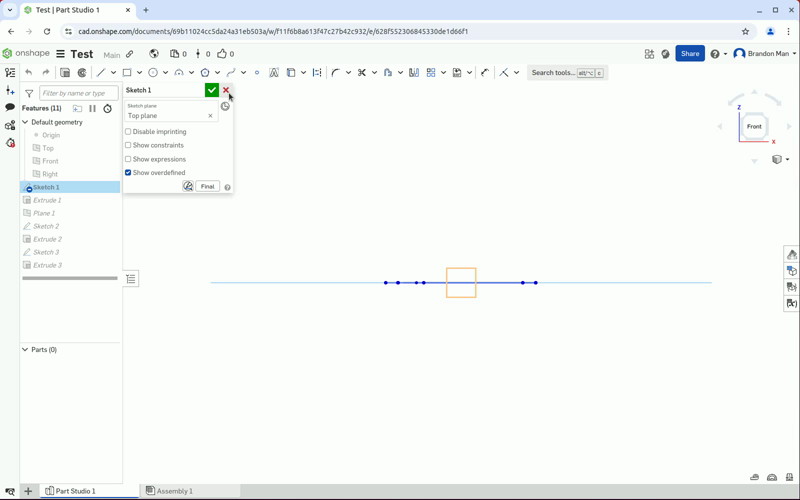
click(229, 92)
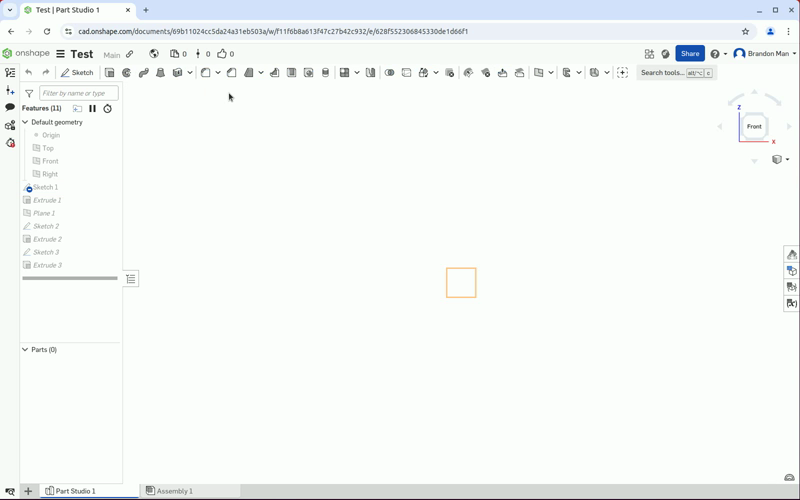
key(shift+s)
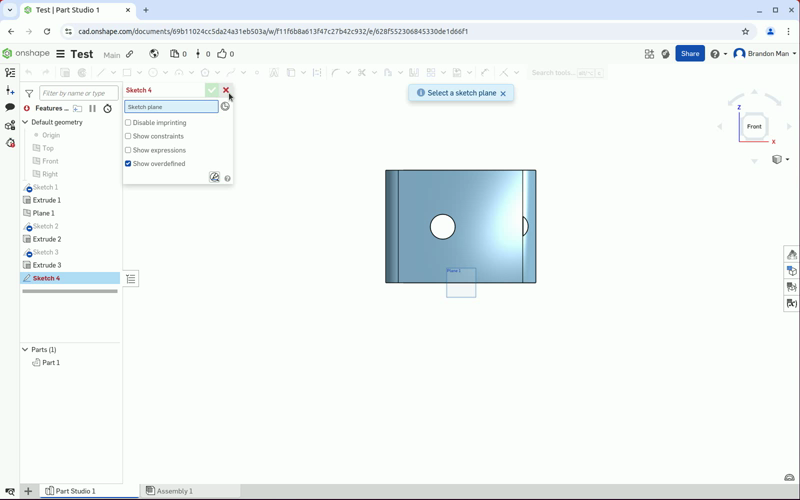
mouse_move(73, 215)
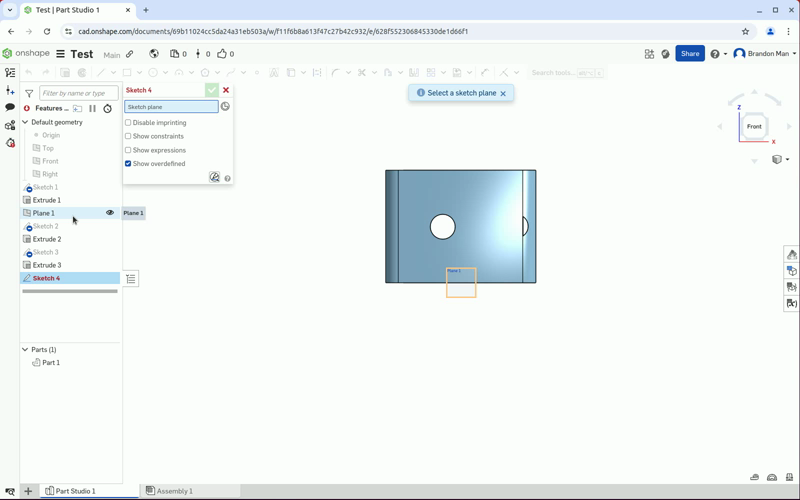
click(73, 215)
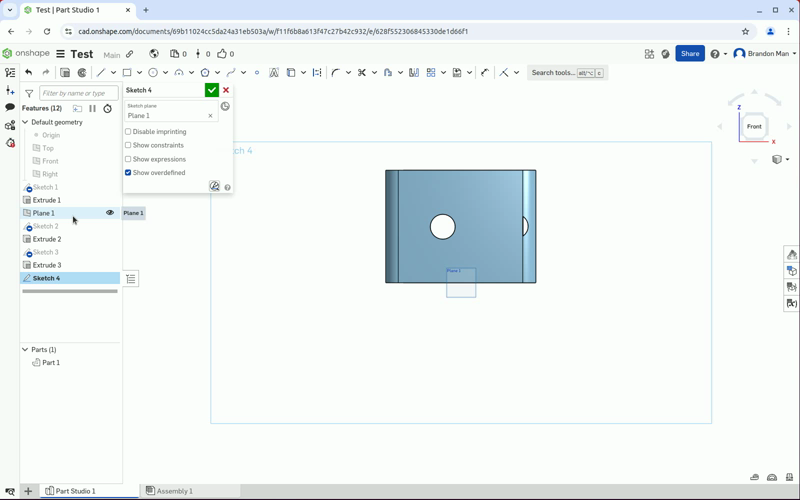
mouse_move(73, 352)
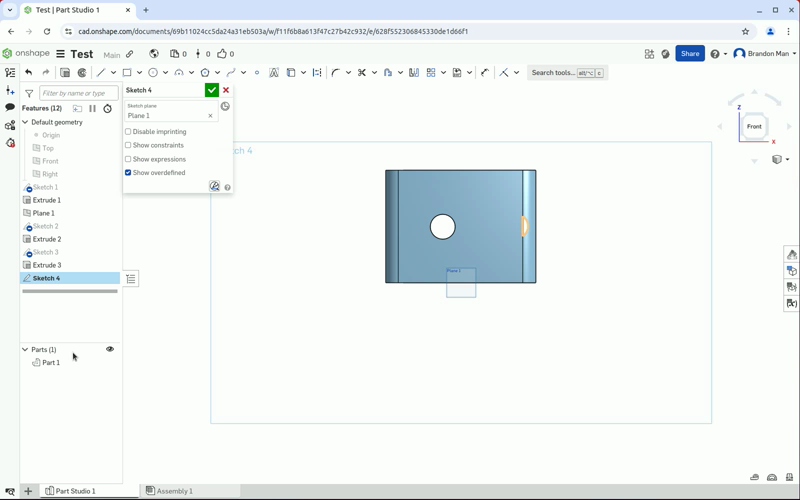
key(y)
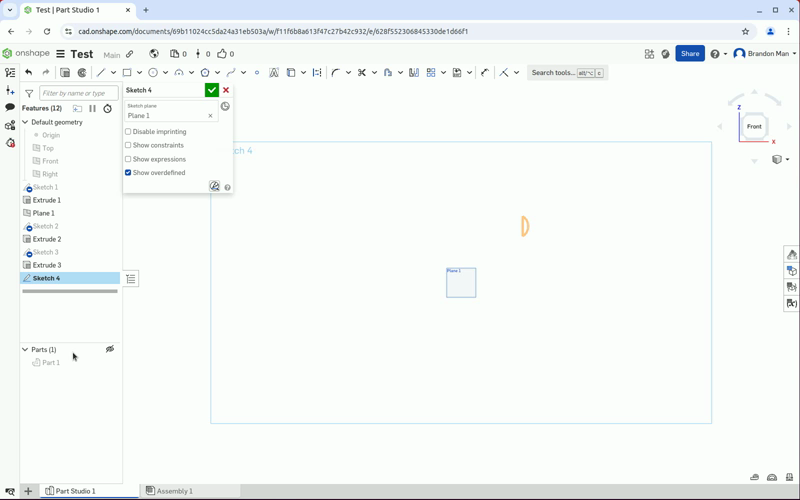
key(l)
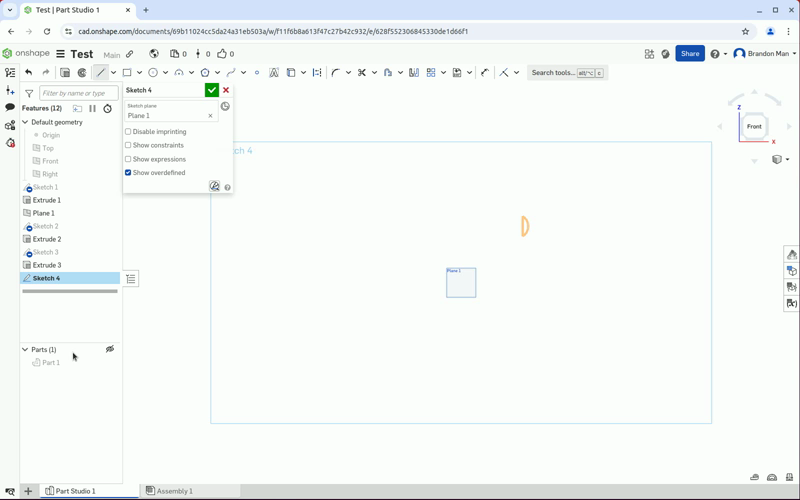
key_down(shift)
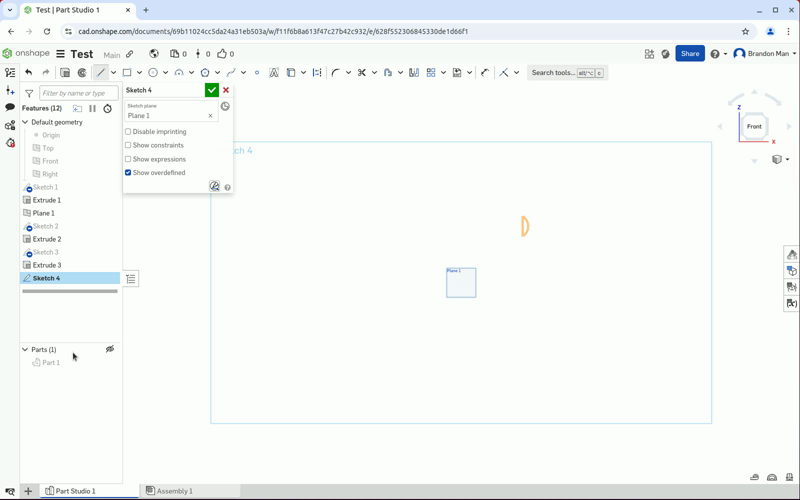
mouse_move(522, 236)
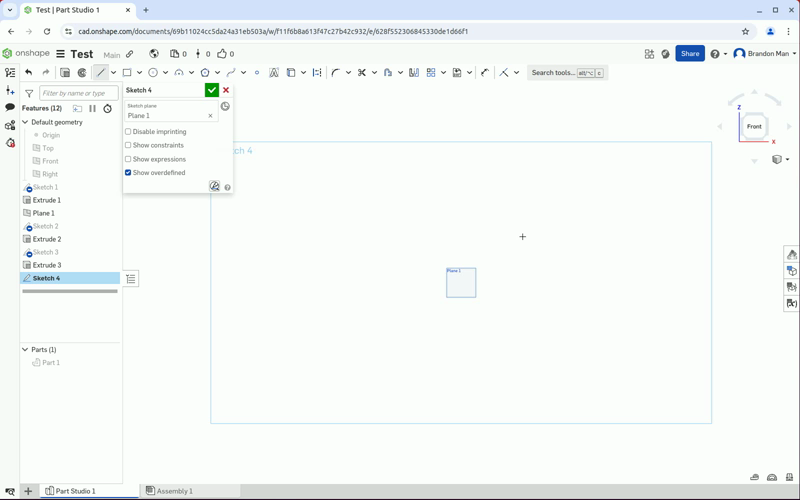
click(522, 236)
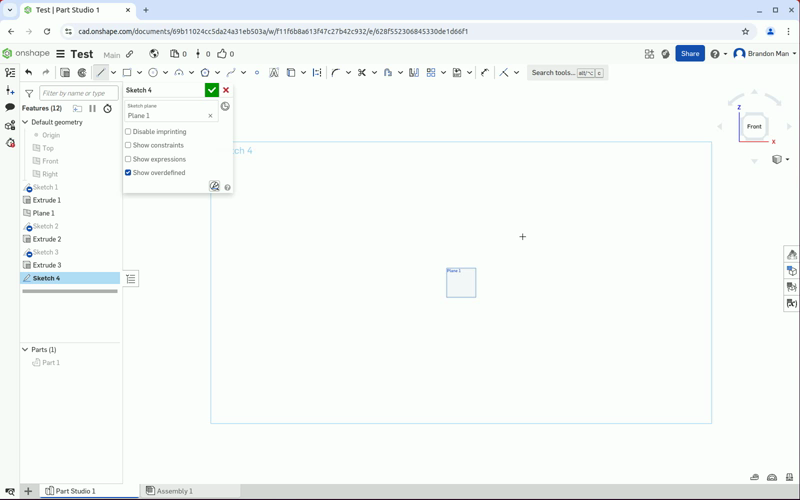
key_up(shift)
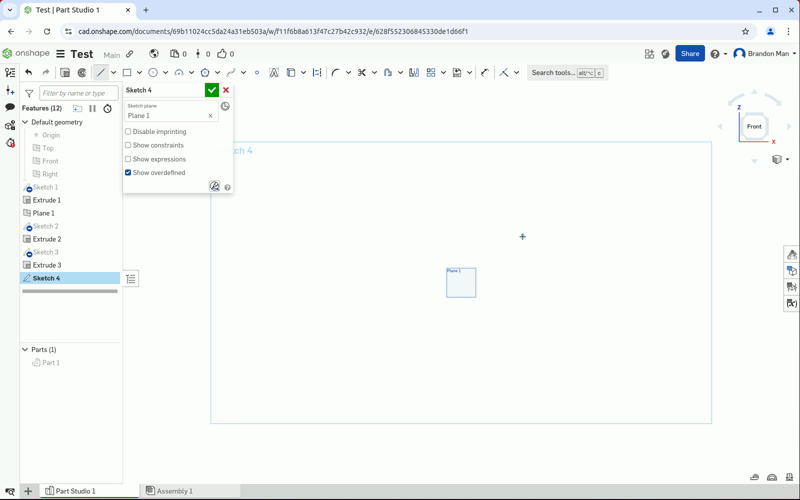
key_down(shift)
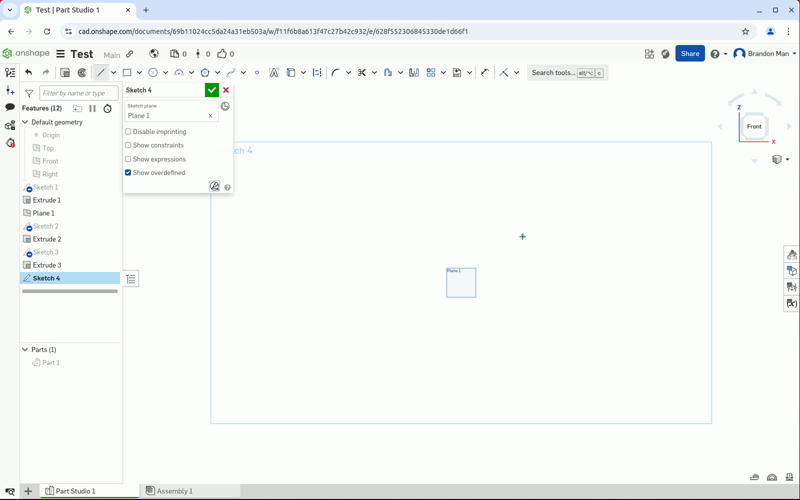
mouse_move(552, 236)
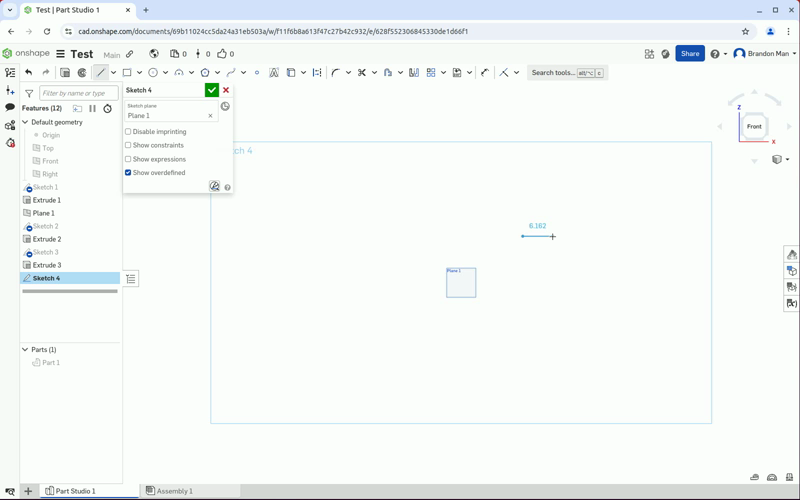
mouse_move(522, 216)
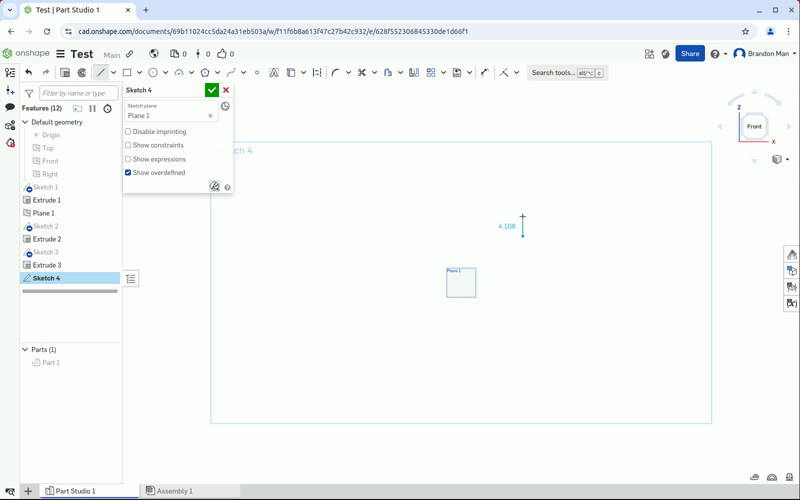
click(522, 216)
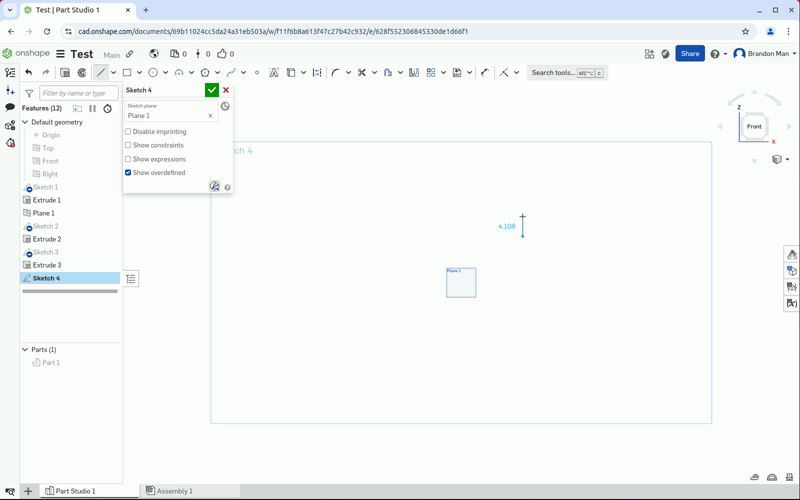
key_up(shift)
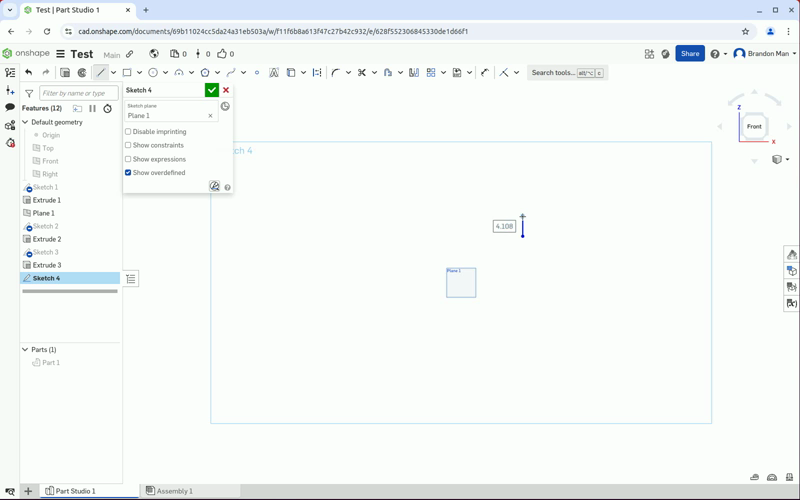
key(esc)
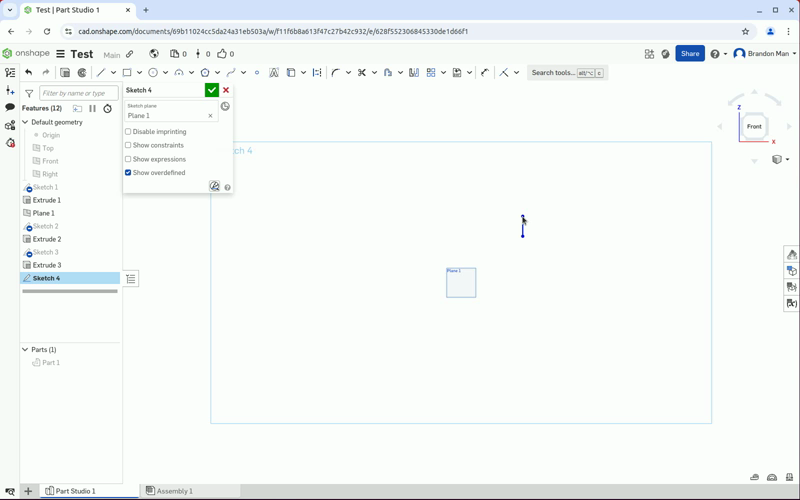
key(a)
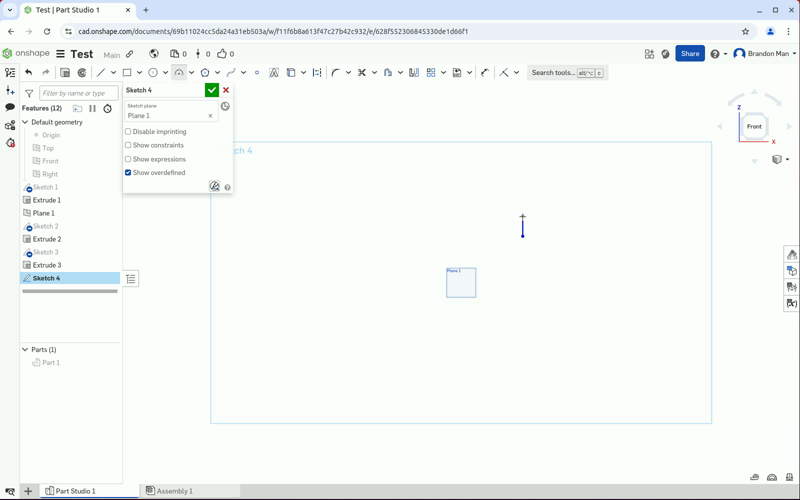
mouse_move(522, 216)
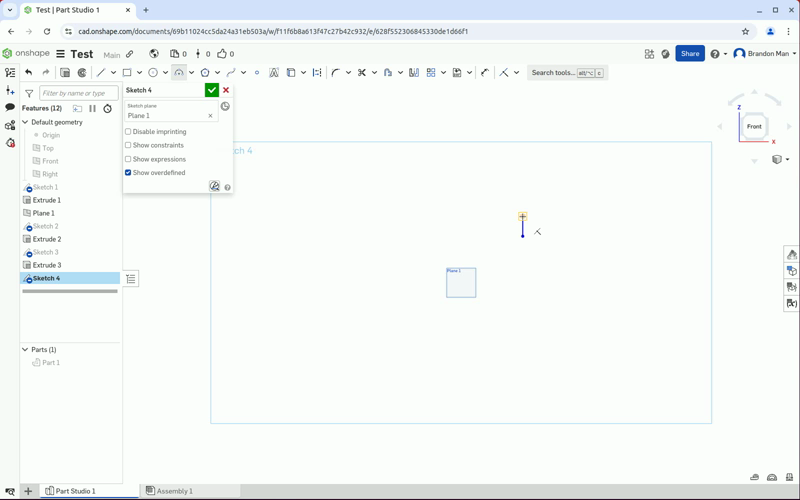
click(522, 216)
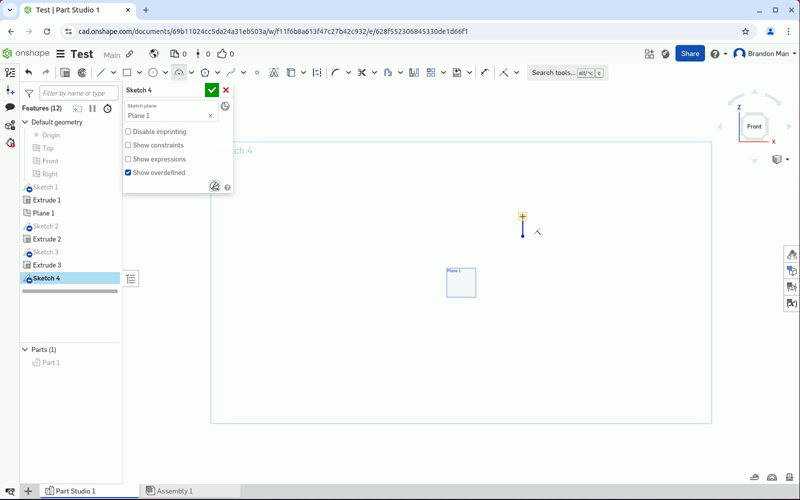
mouse_move(522, 236)
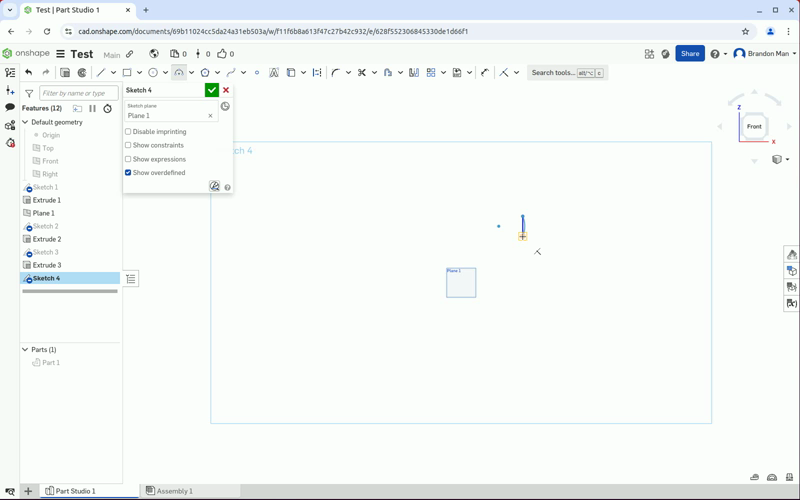
click(522, 236)
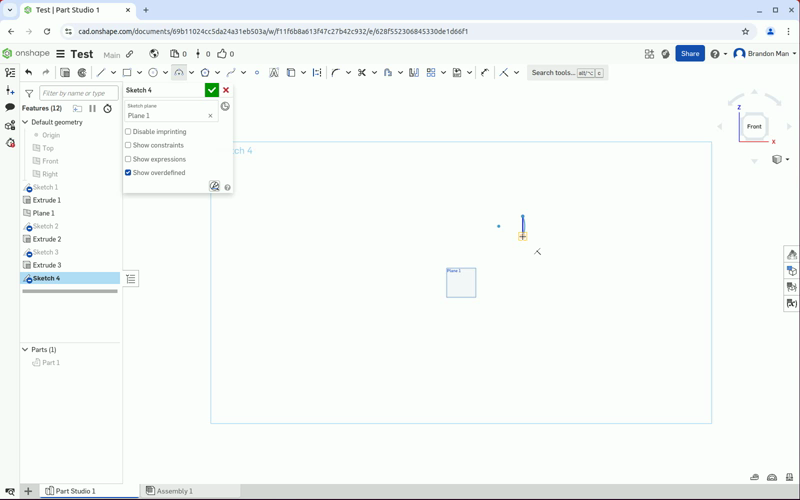
key_down(shift)
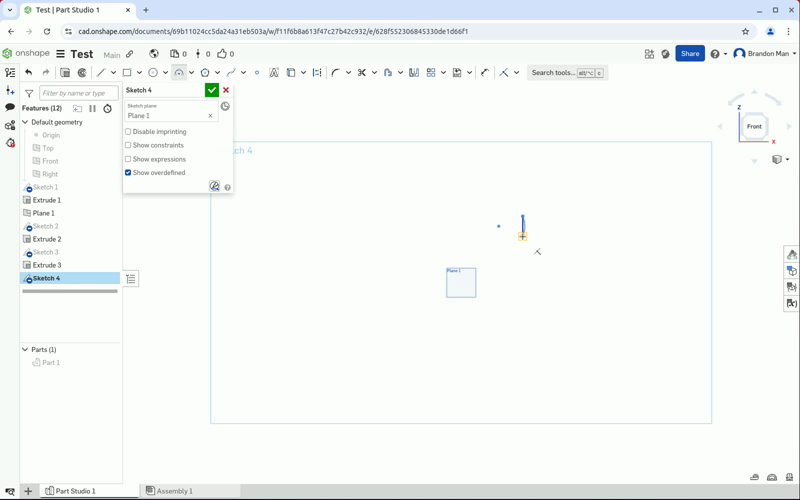
mouse_move(504, 226)
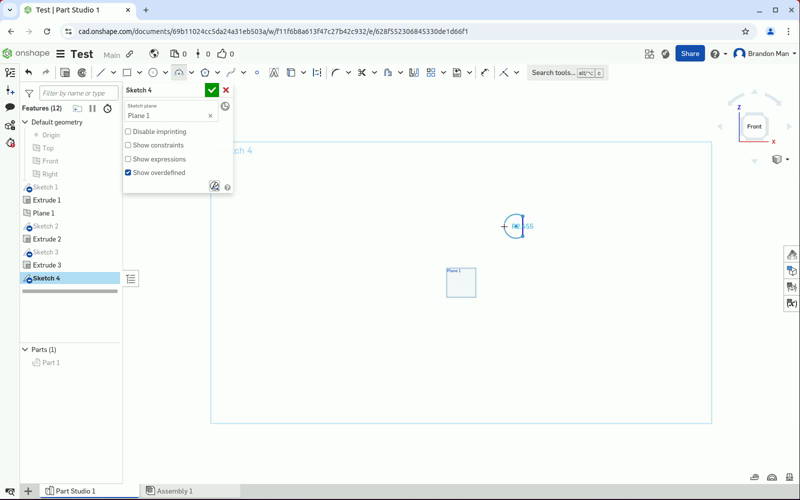
click(504, 226)
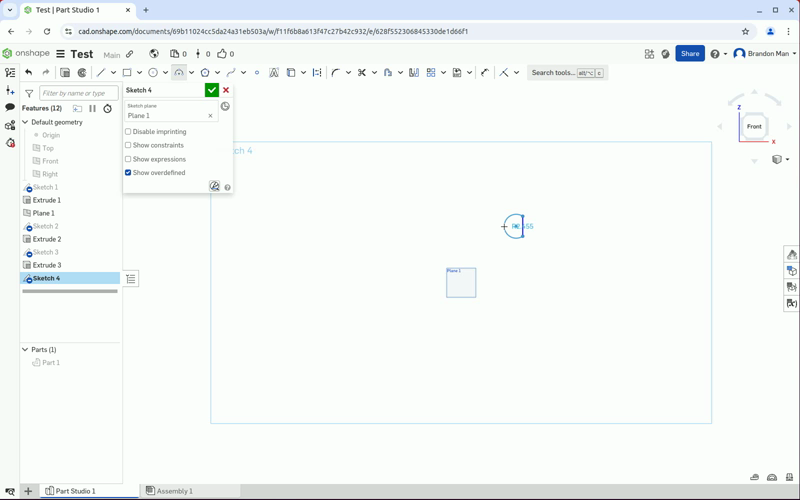
key_up(shift)
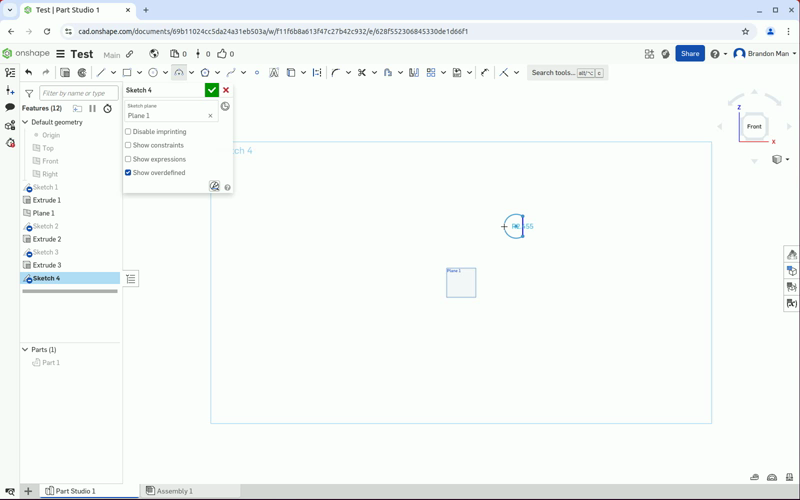
key(esc)
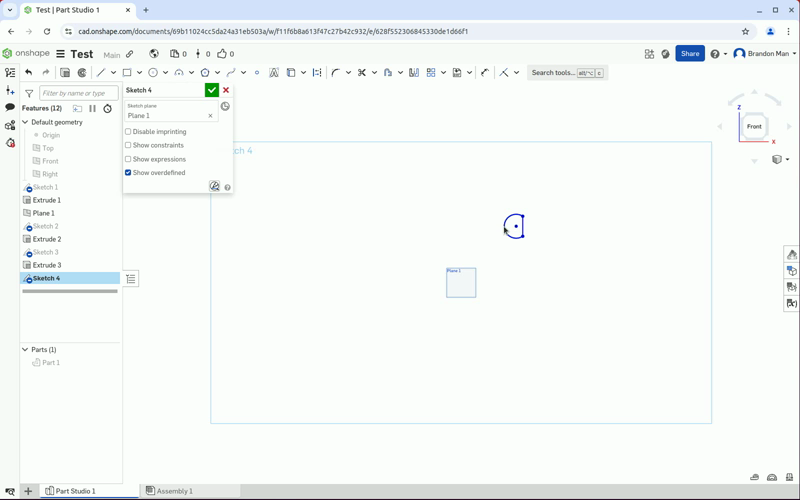
mouse_move(512, 235)
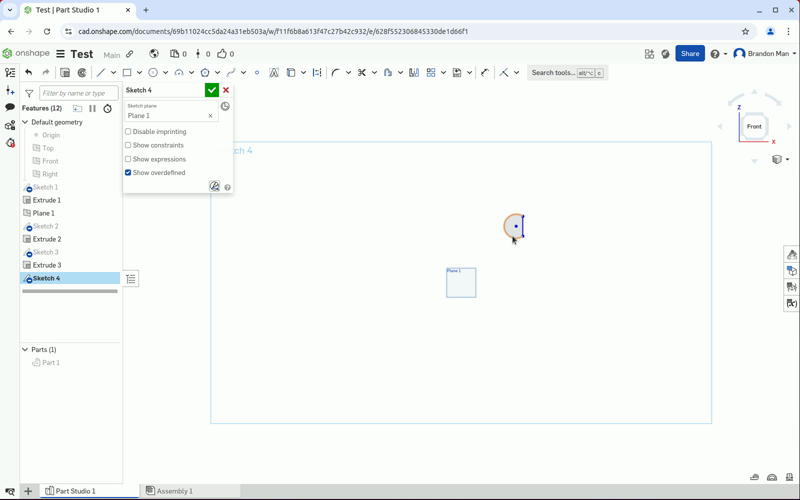
scroll(6)
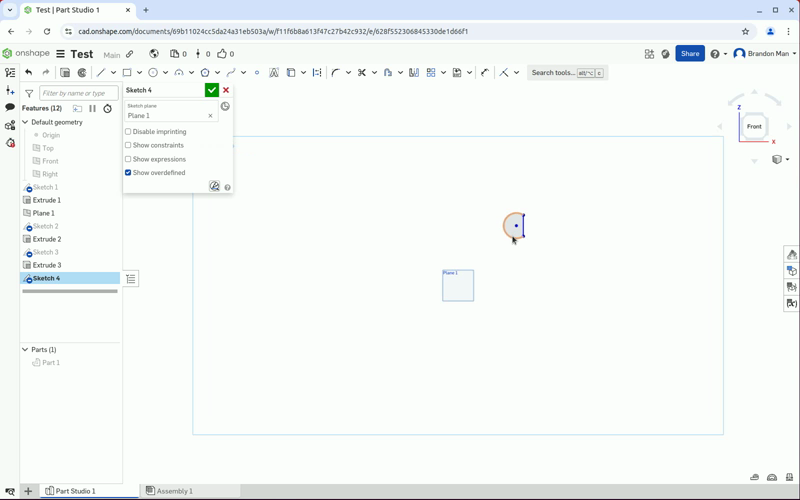
scroll(6)
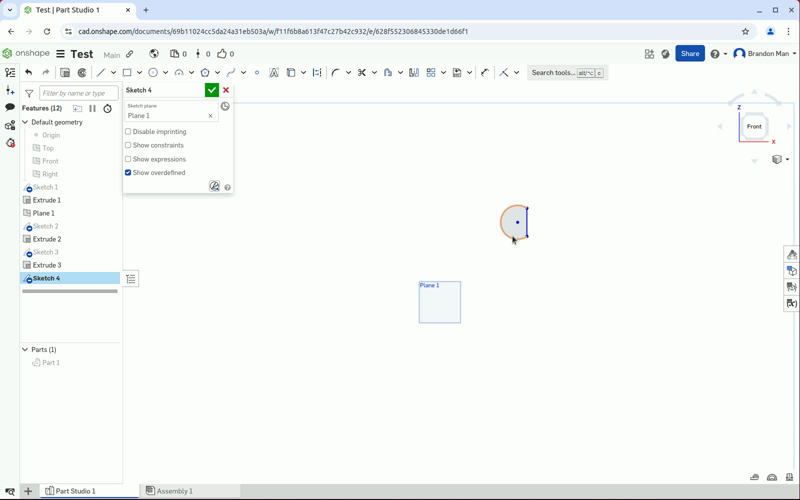
scroll(6)
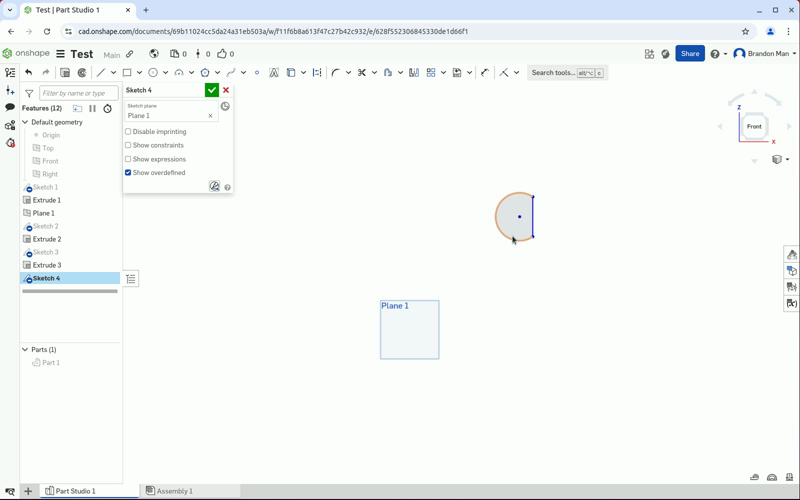
scroll(6)
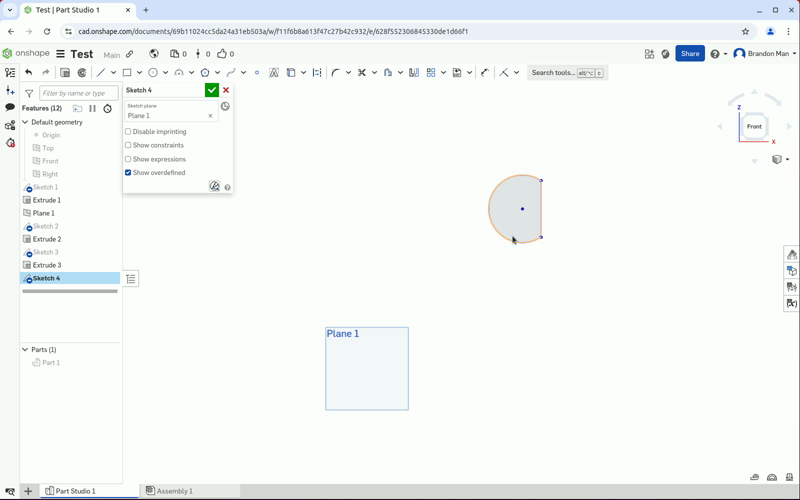
scroll(6)
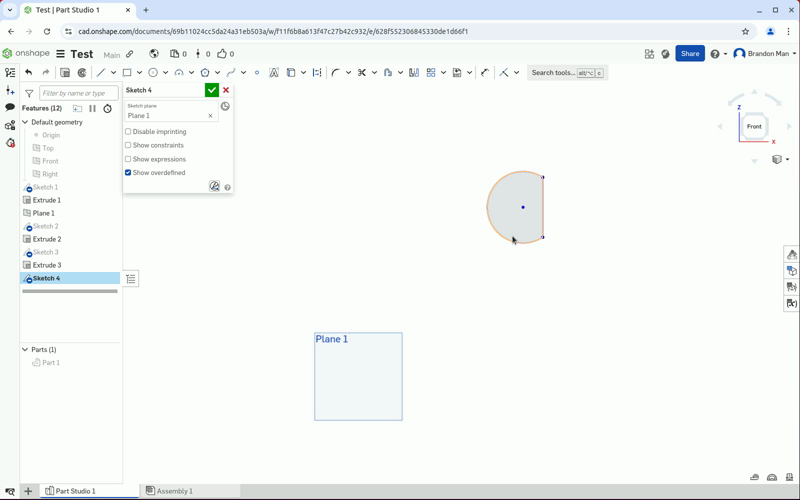
scroll(6)
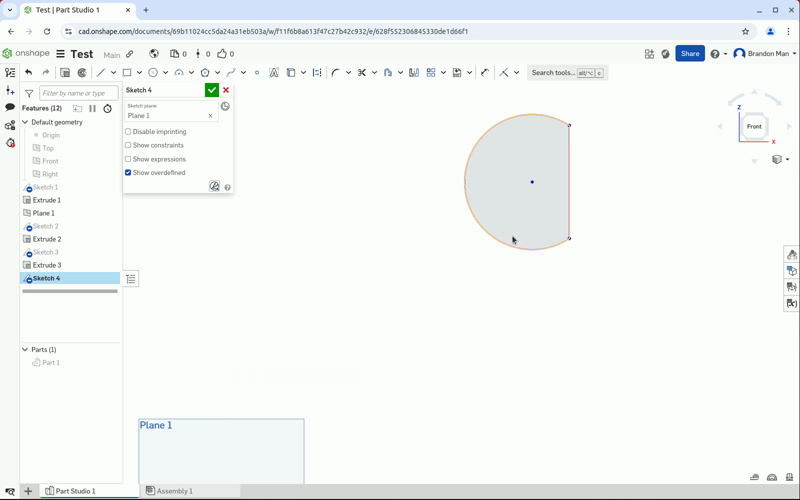
scroll(6)
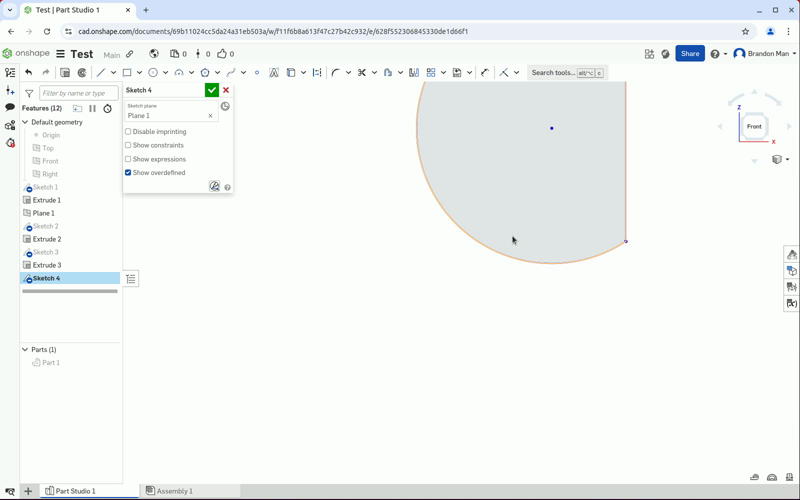
click(512, 235)
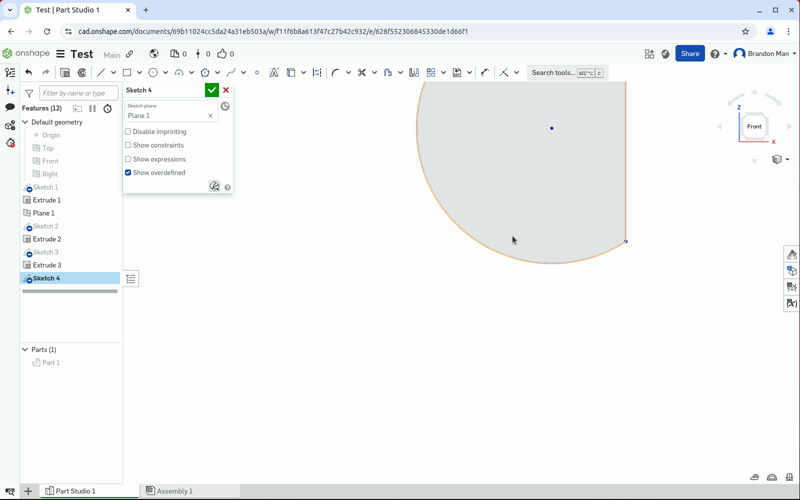
scroll(-6)
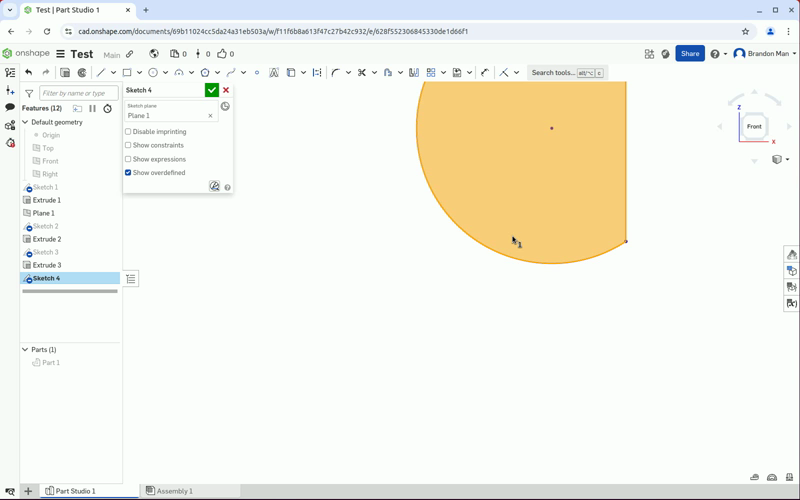
scroll(-6)
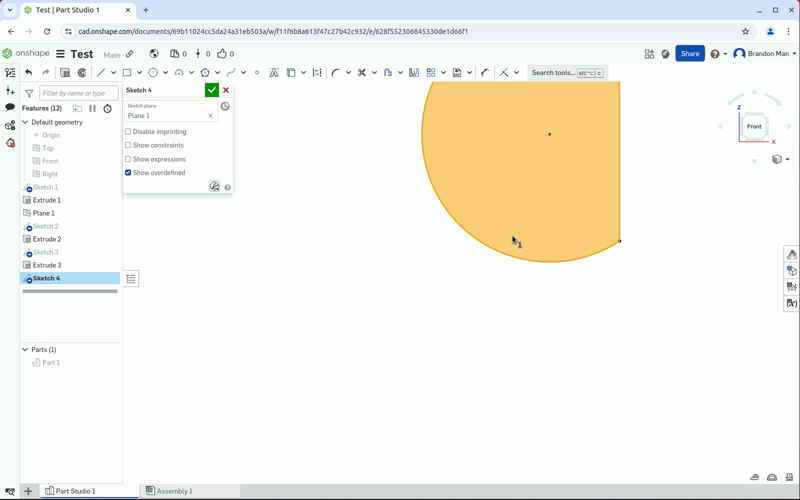
scroll(-6)
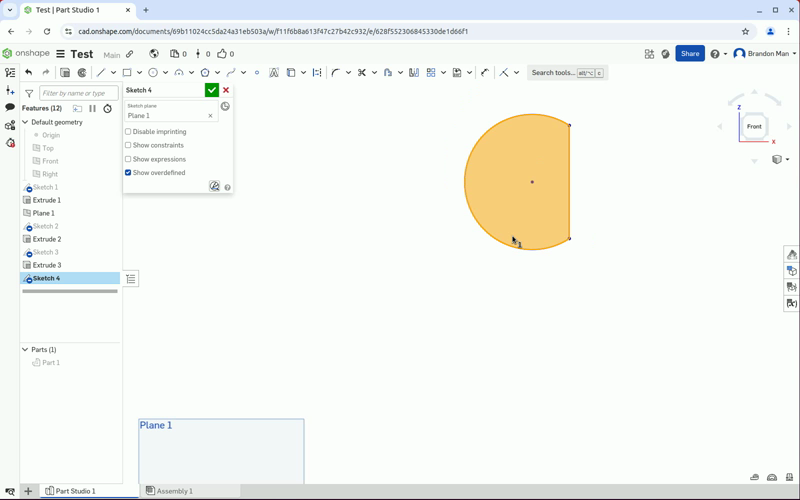
scroll(-6)
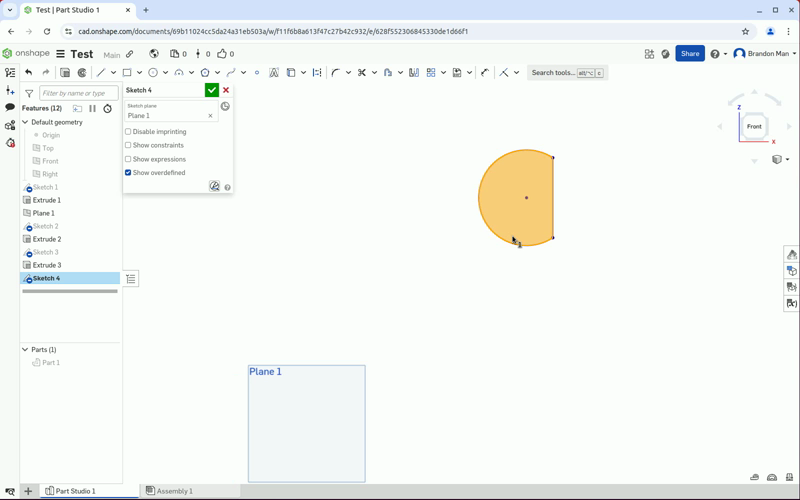
scroll(-6)
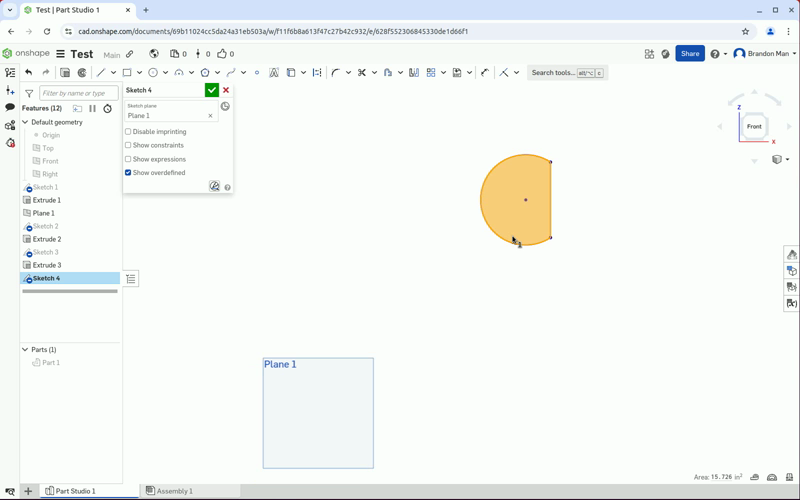
scroll(-6)
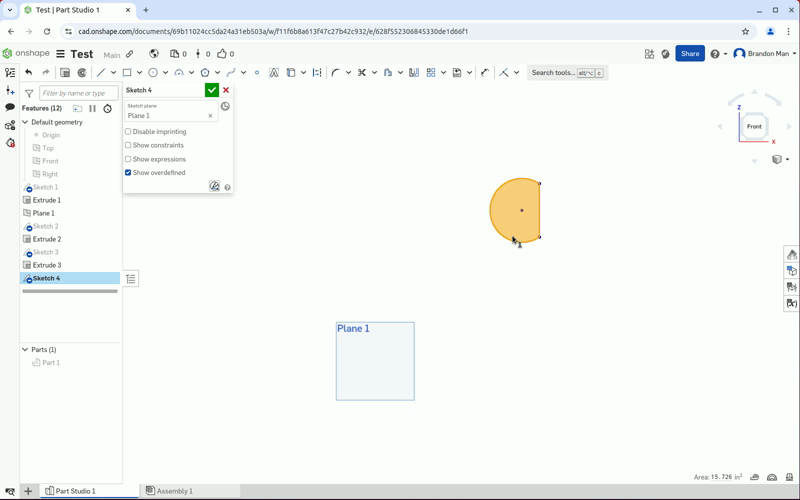
scroll(-6)
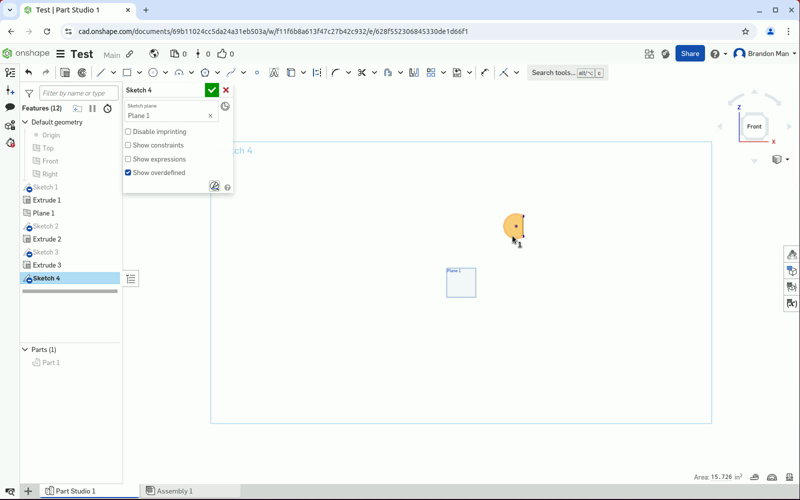
mouse_move(73, 352)
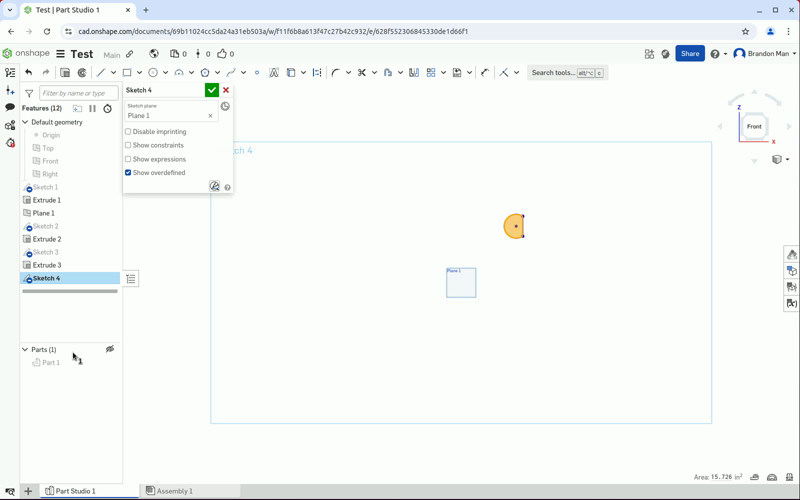
key(shift+y)
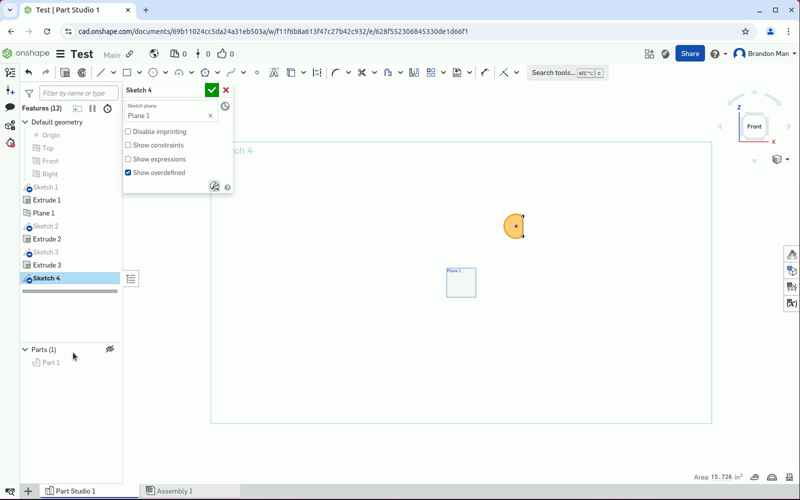
key(shift+e)
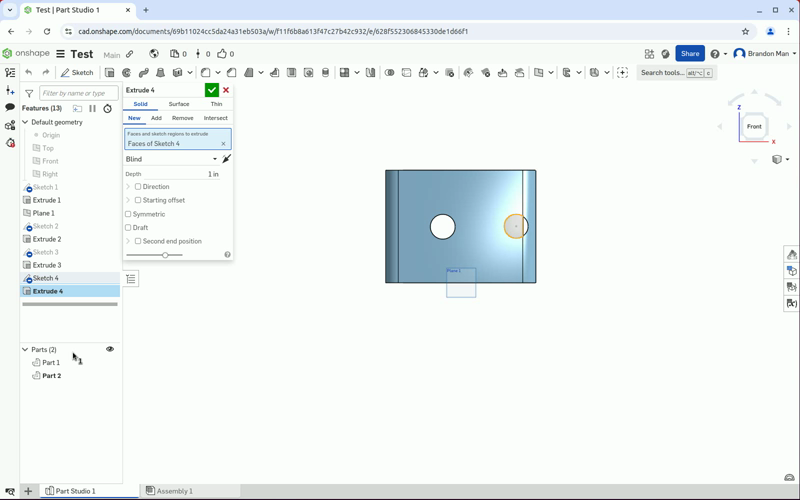
mouse_move(143, 106)
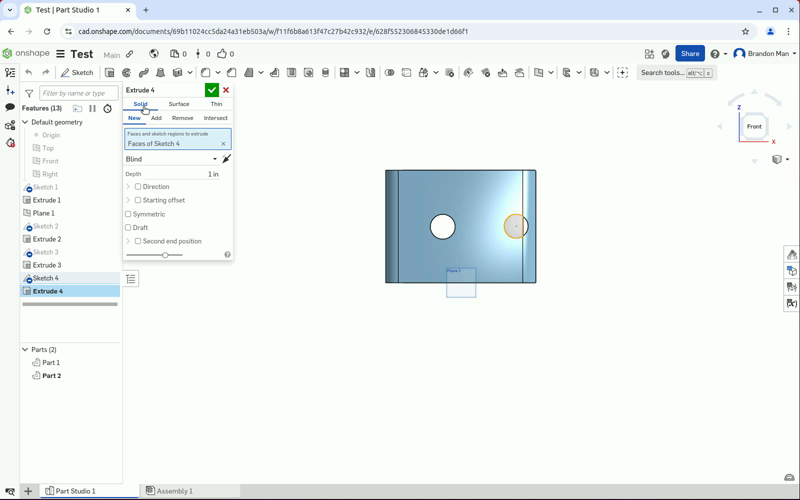
click(143, 106)
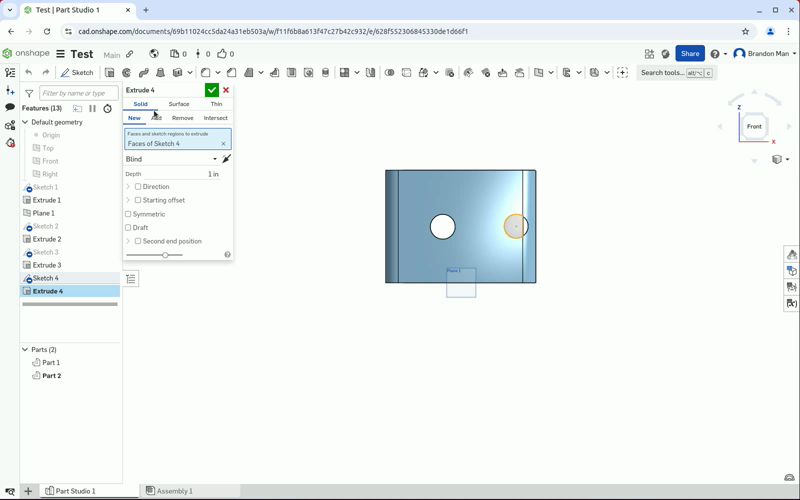
mouse_move(186, 120)
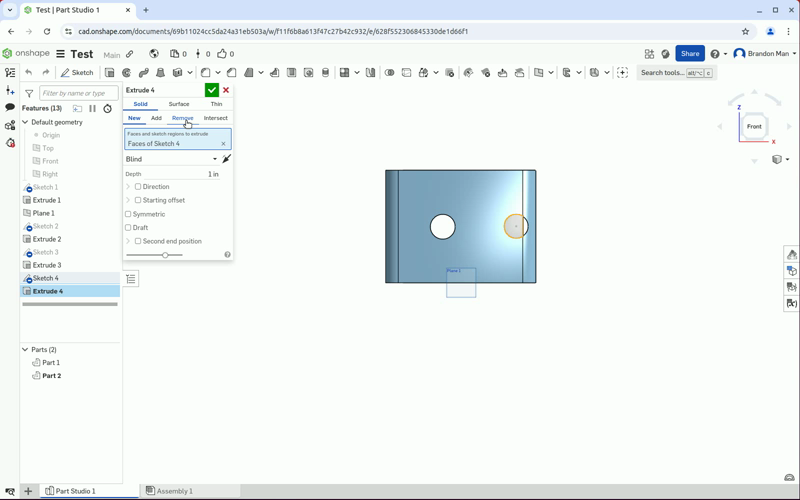
click(186, 120)
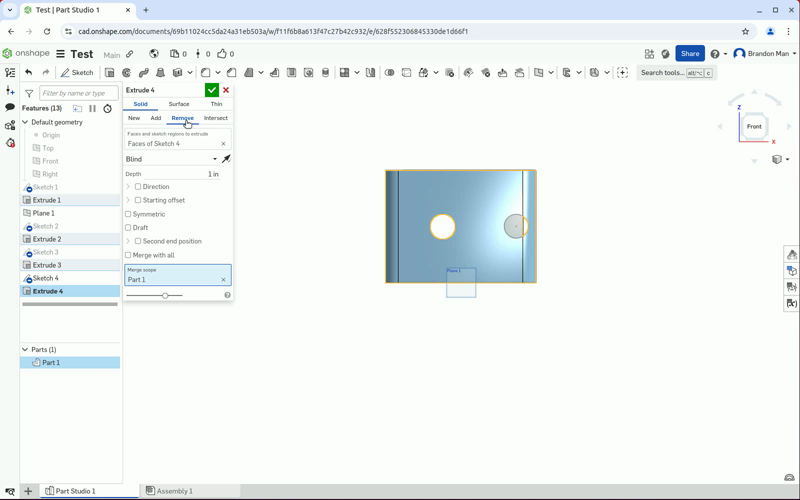
key(tab, 4)
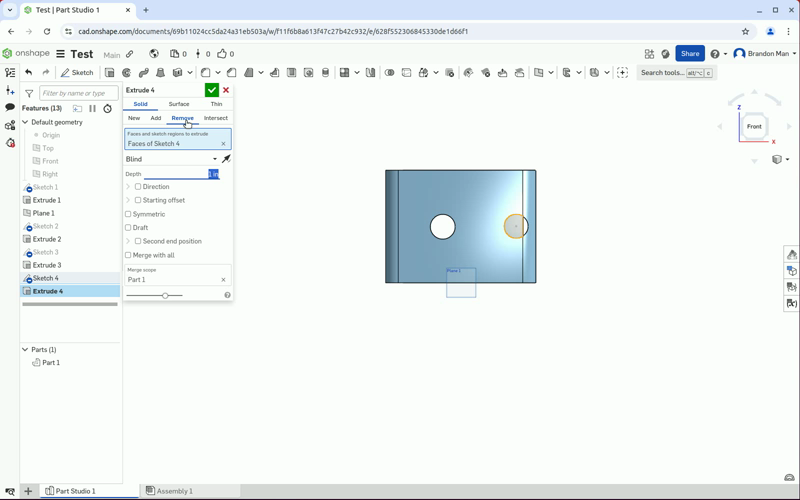
text(23.108)
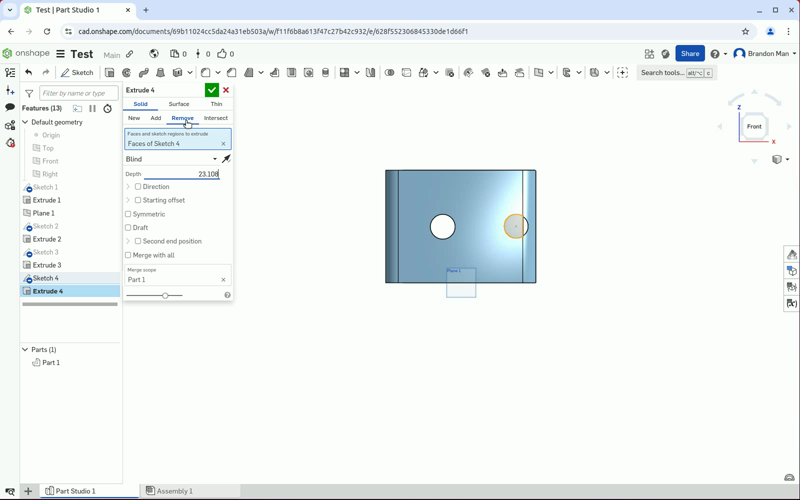
key(tab, 6)
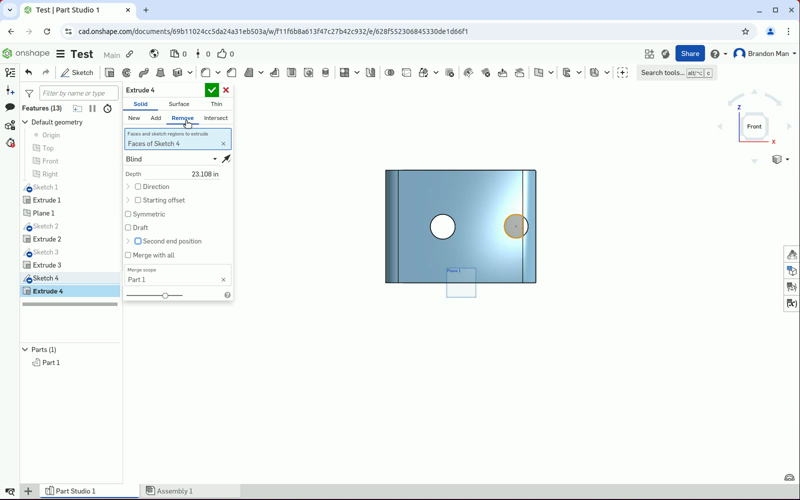
key(space)
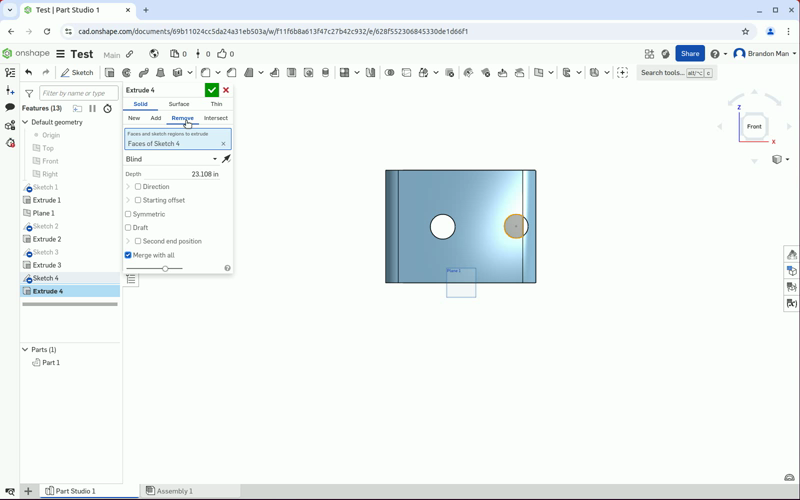
key(enter)
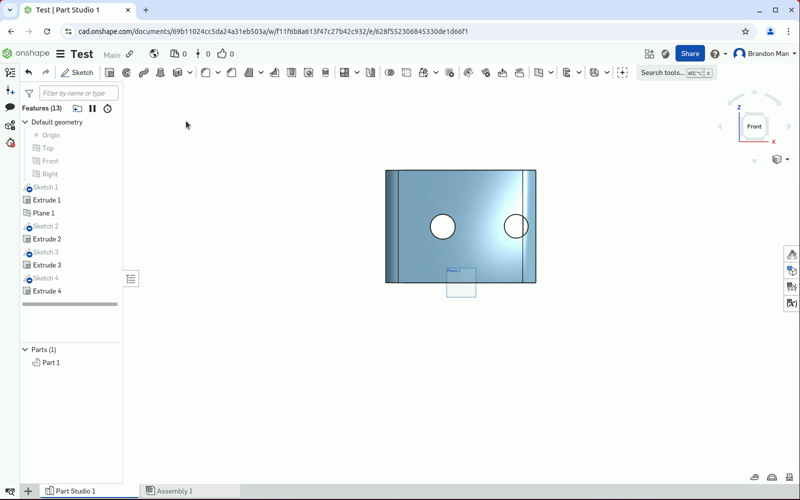
key(shift+h)
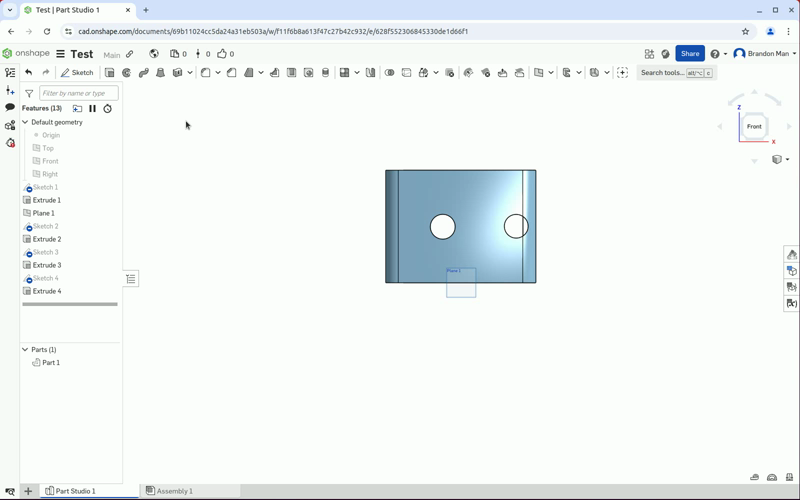
key(shift+h)
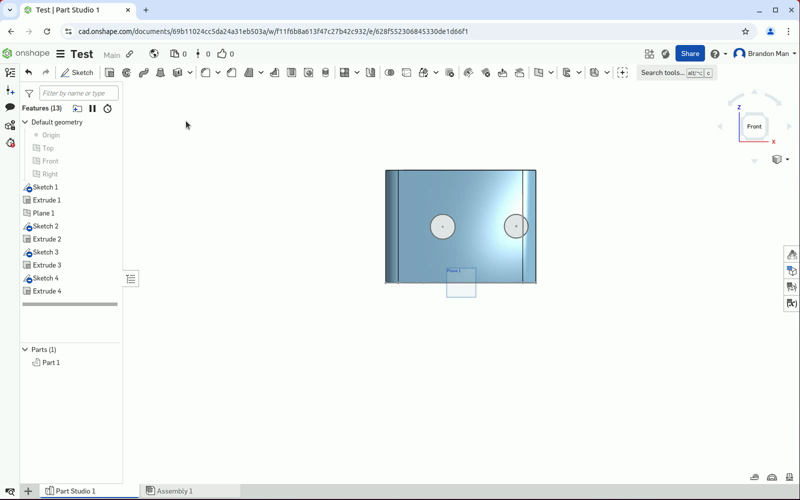
key(shift+7)
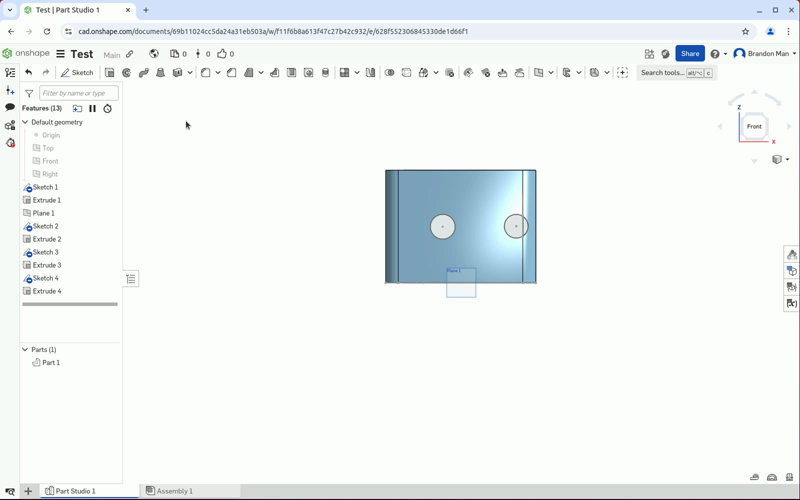
key(left, 2)
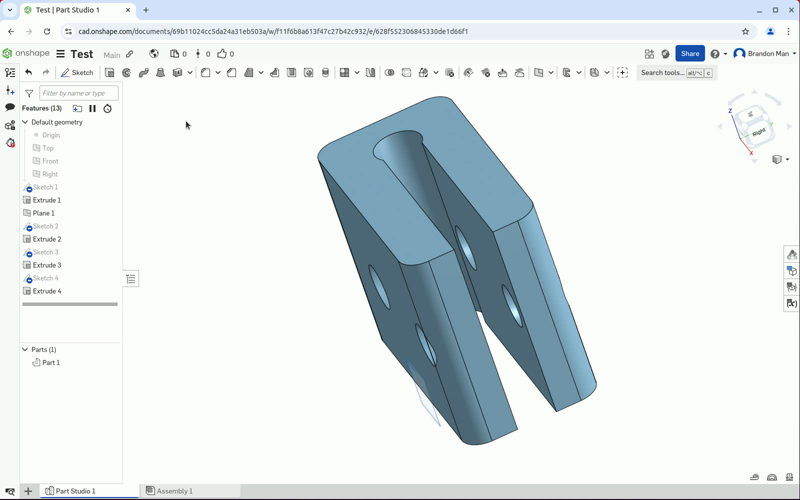
key(down, 2)
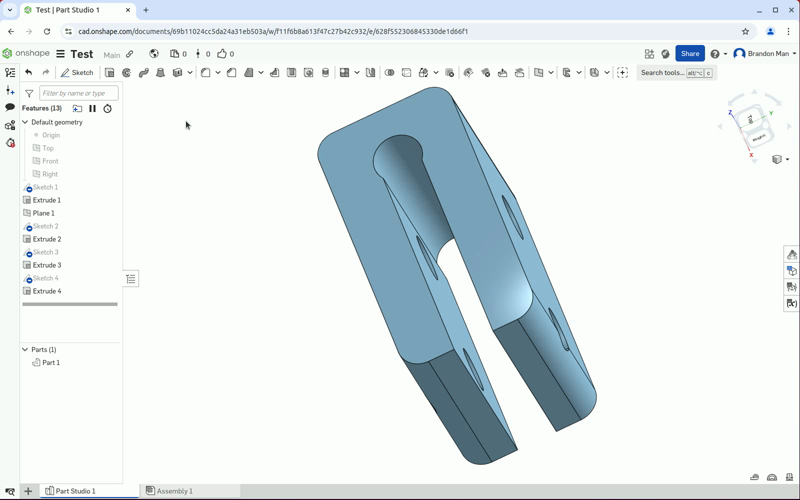
key(up, 2)
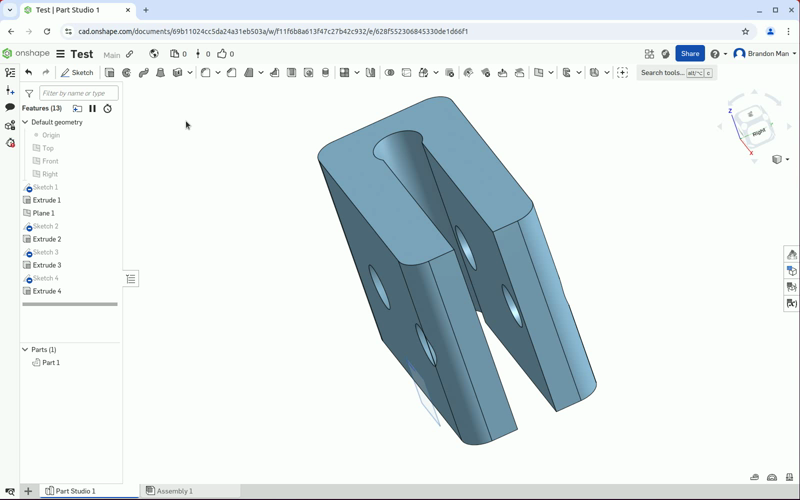
key(right, 2)
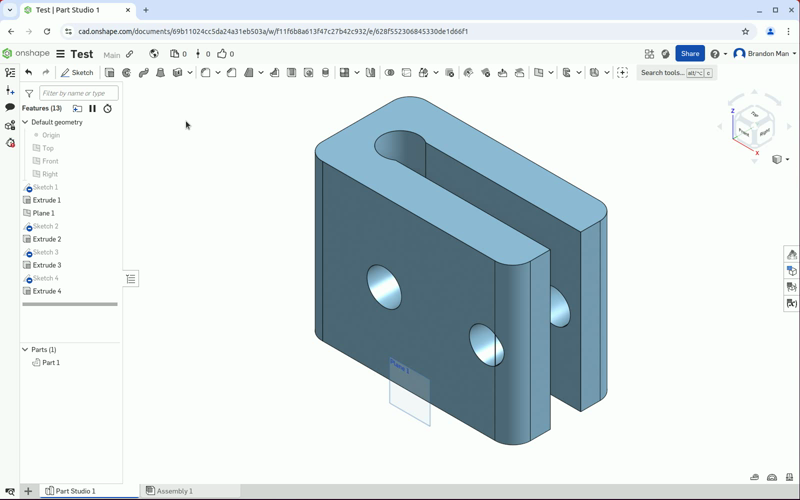
mouse_move(73, 189)
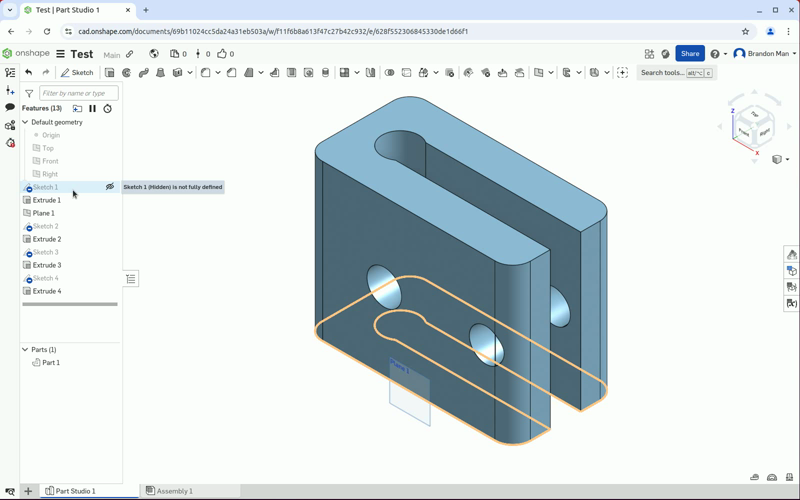
click(73, 189)